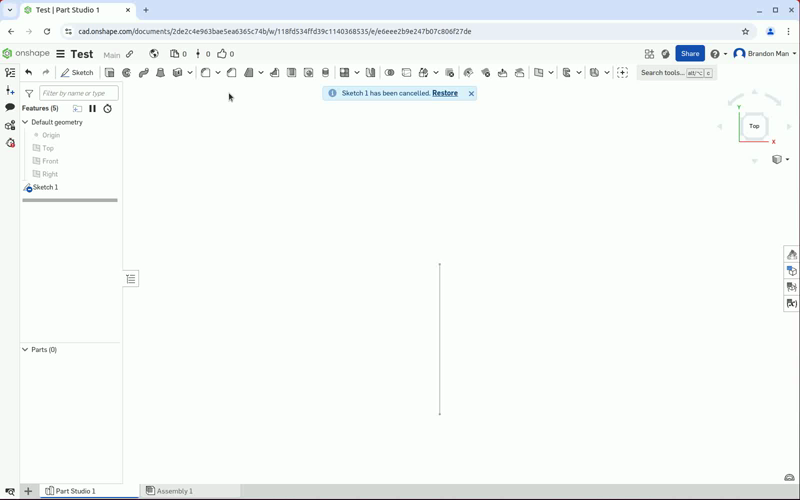
key(shift+h)
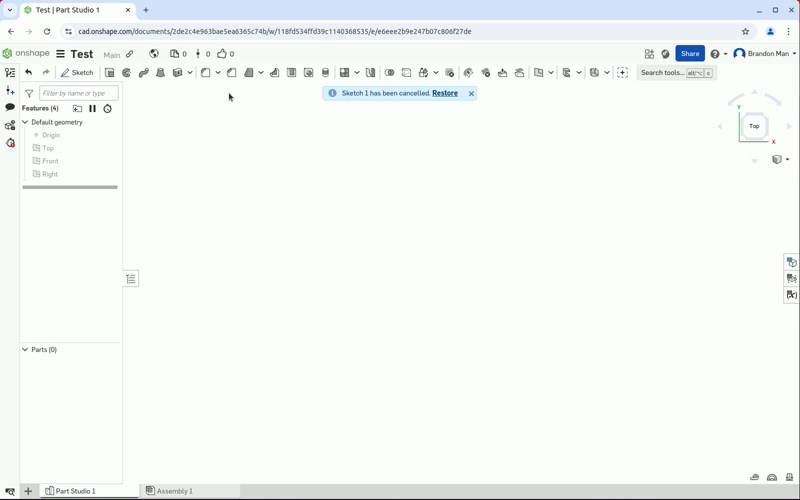
mouse_move(73, 352)
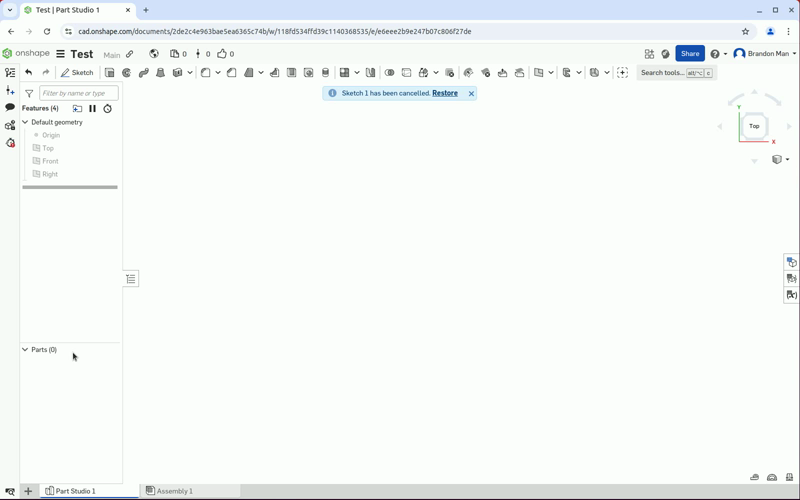
key(y)
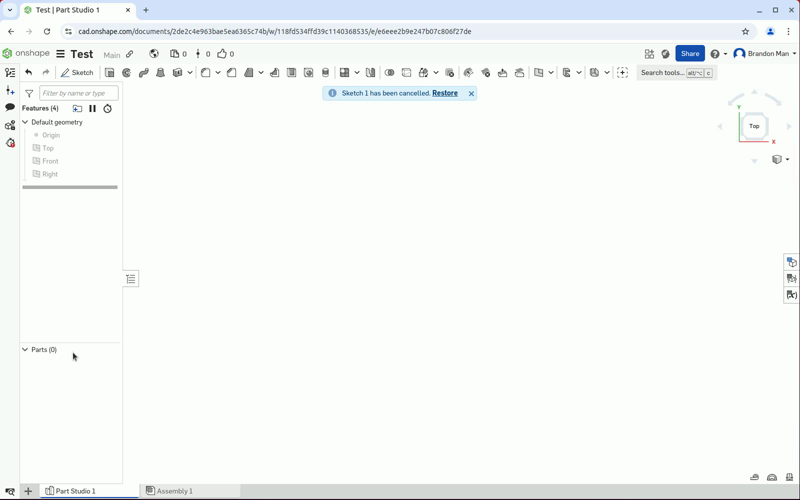
key(shift+p)
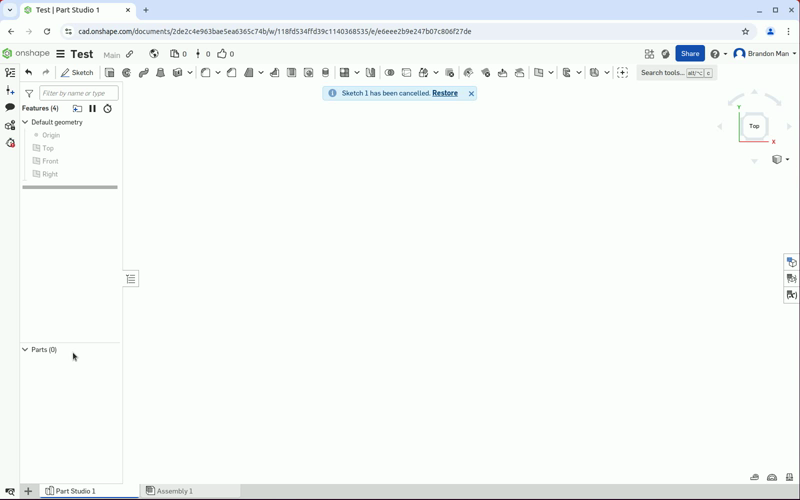
key(space)
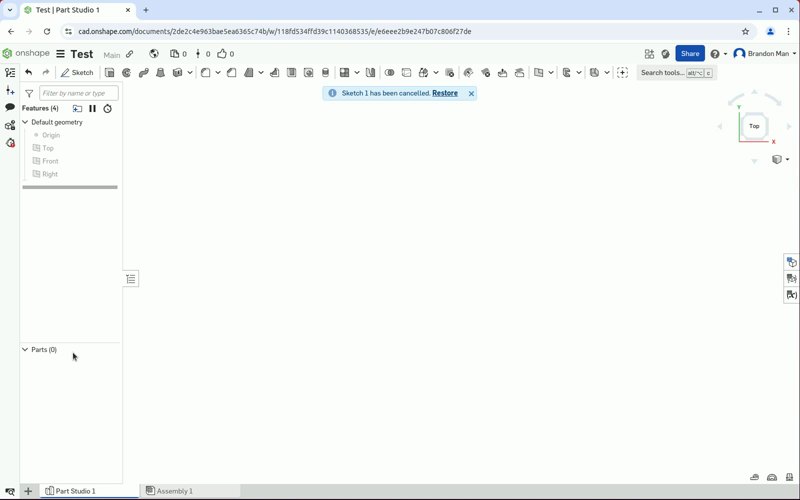
key_down(shift)
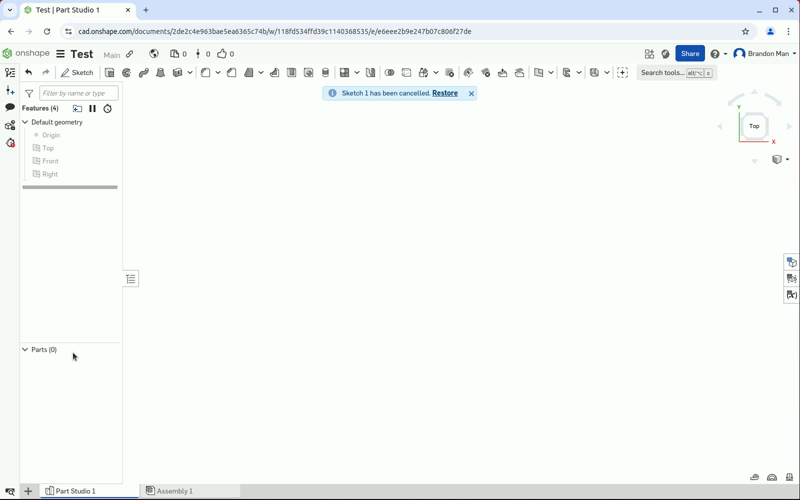
key(up)
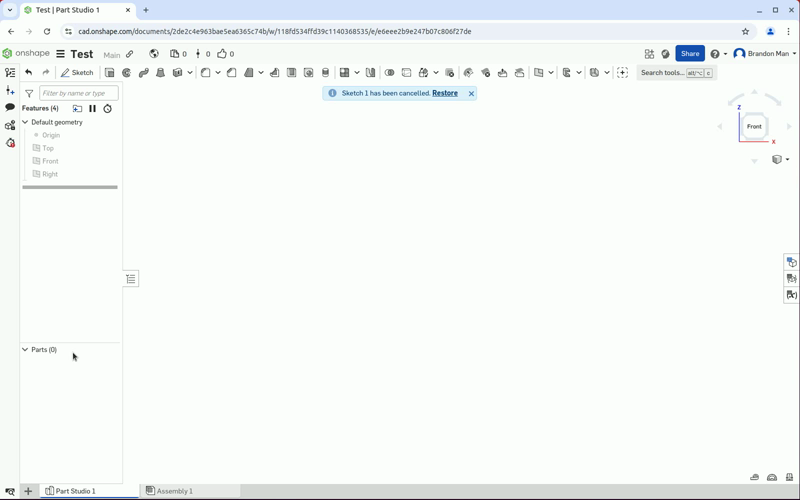
key_up(shift)
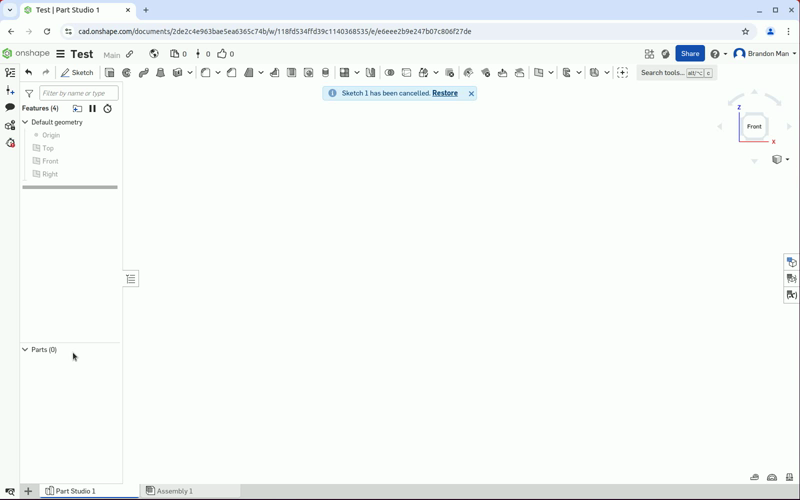
mouse_move(73, 352)
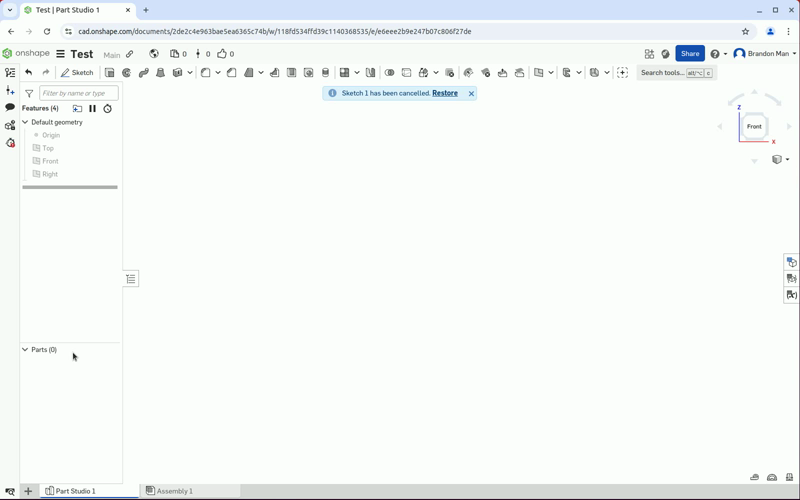
key(shift+y)
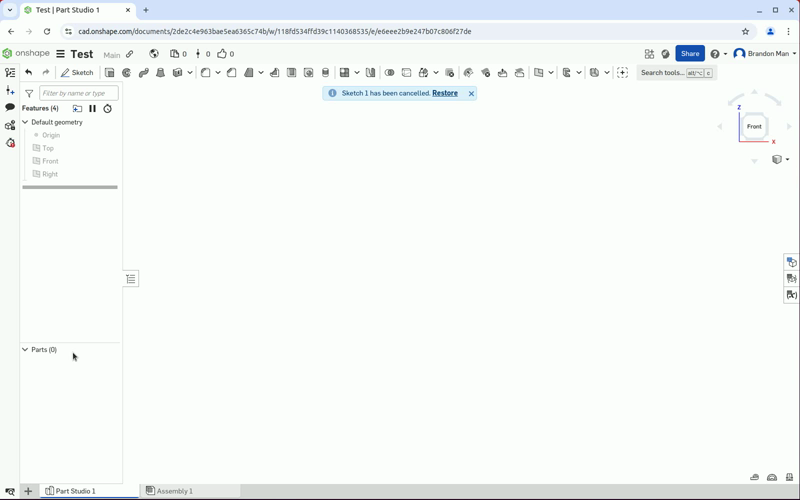
key(shift+s)
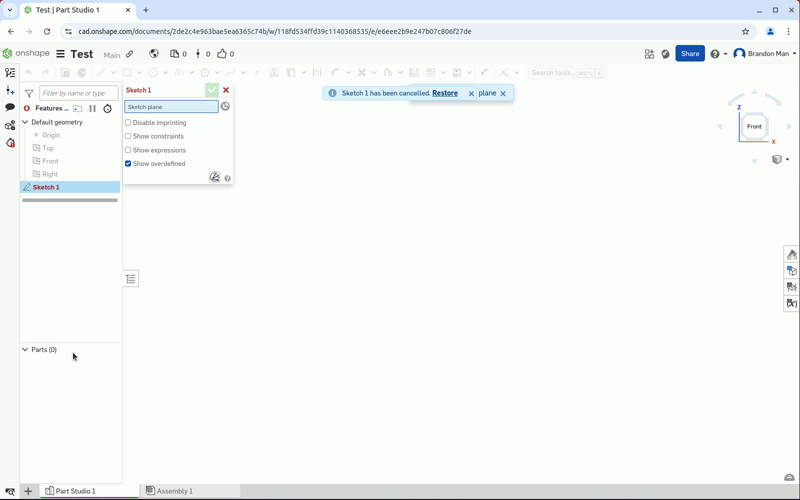
mouse_move(73, 163)
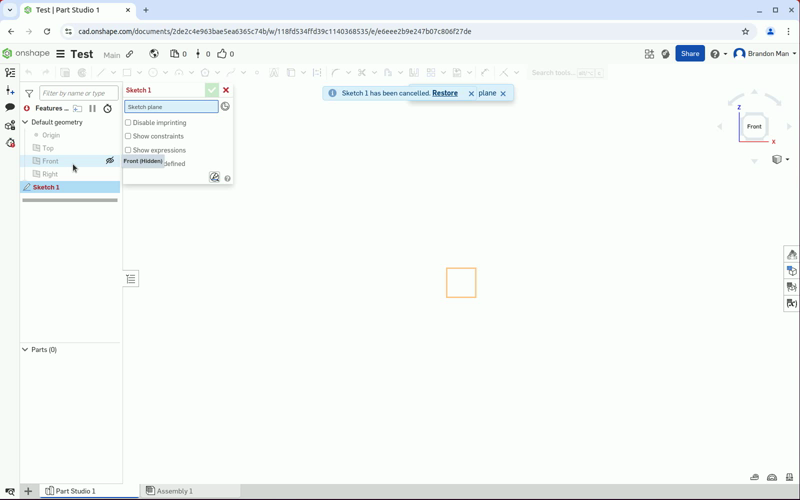
click(73, 163)
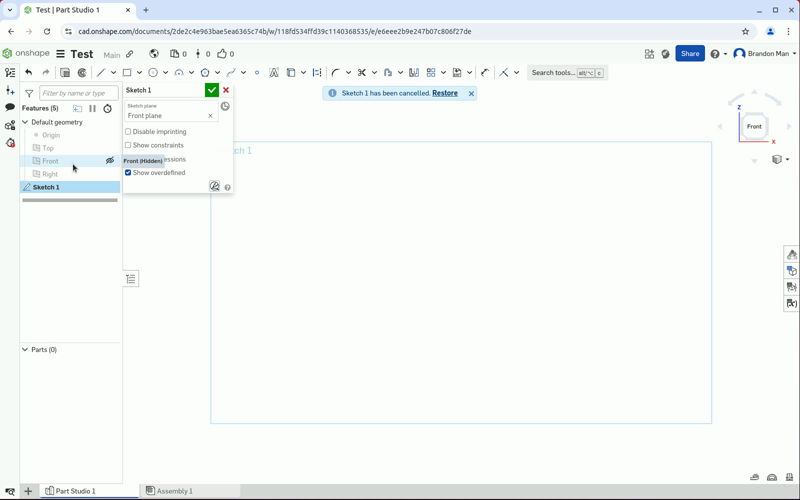
mouse_move(73, 352)
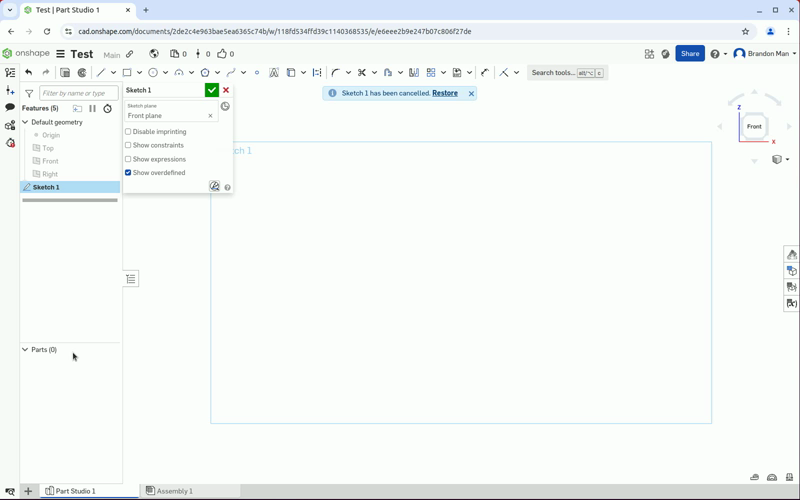
key(y)
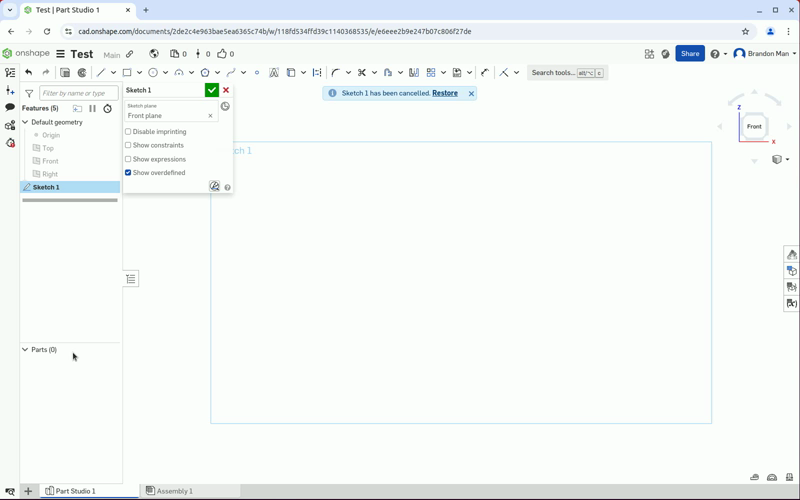
key(c)
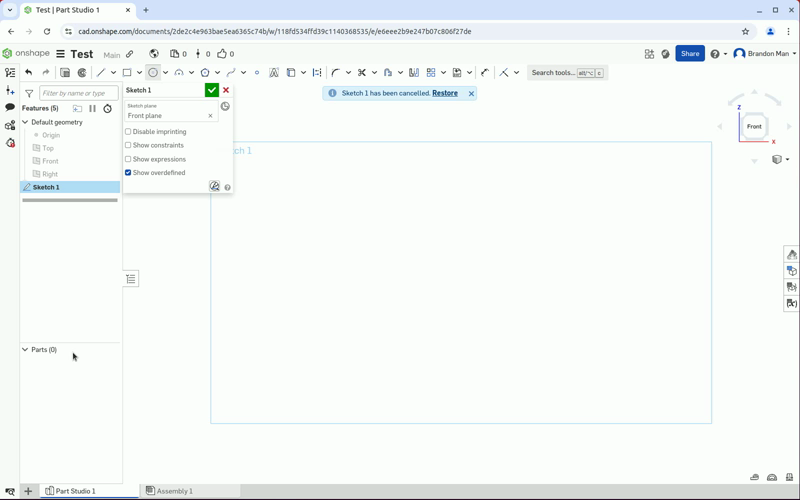
key_down(shift)
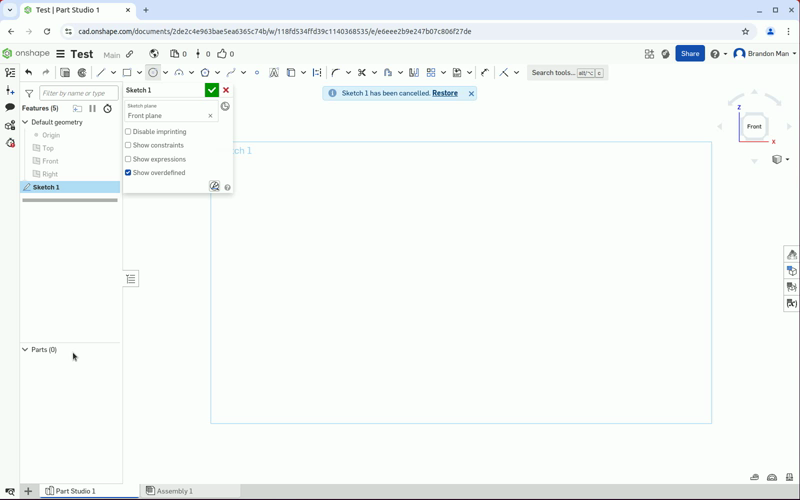
mouse_move(447, 259)
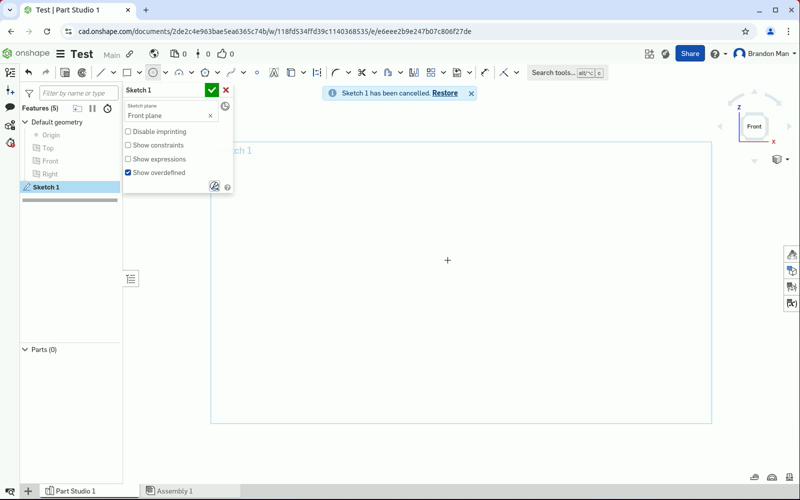
click(447, 259)
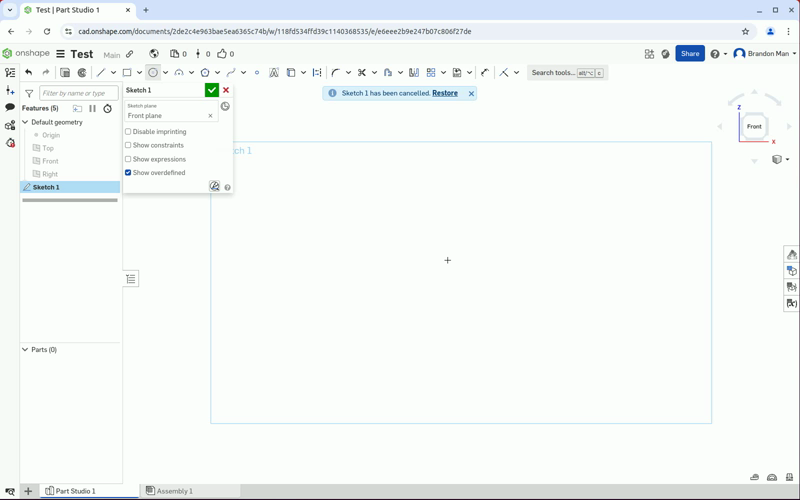
key_up(shift)
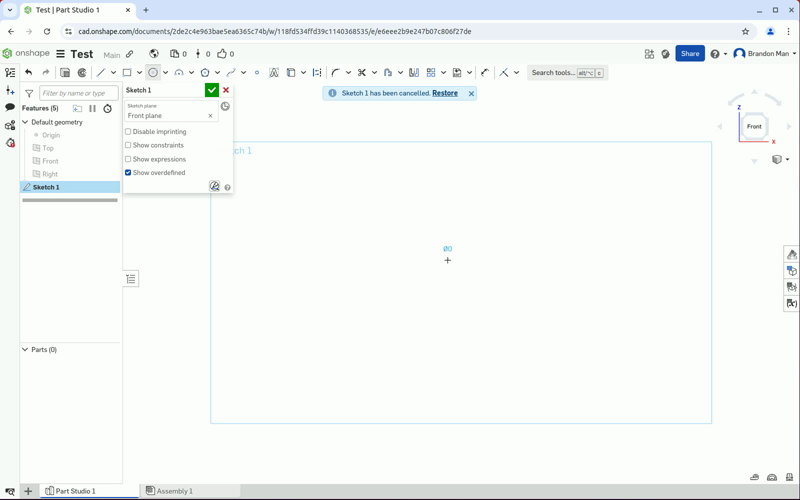
mouse_move(450, 259)
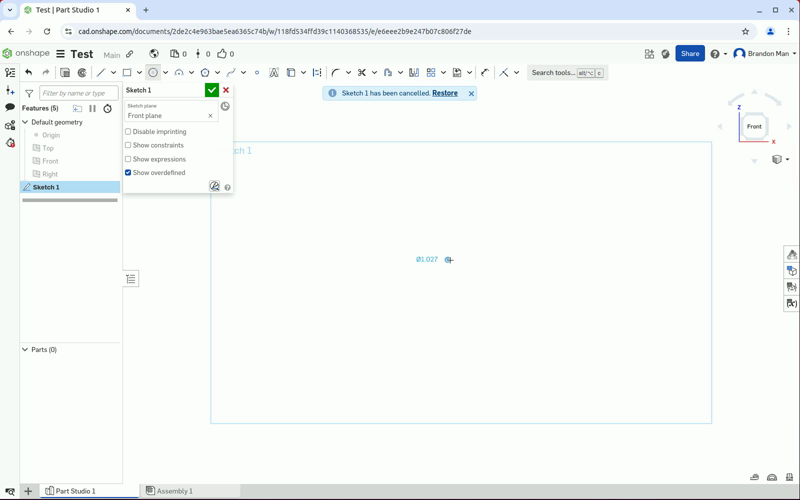
scroll(6)
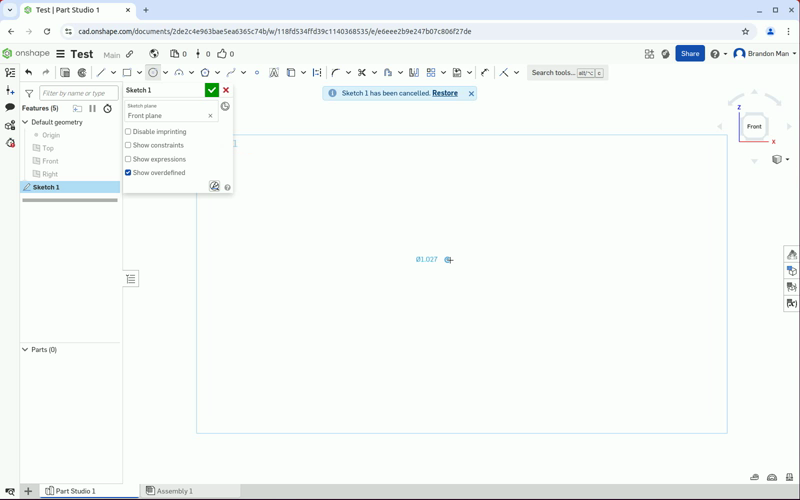
scroll(6)
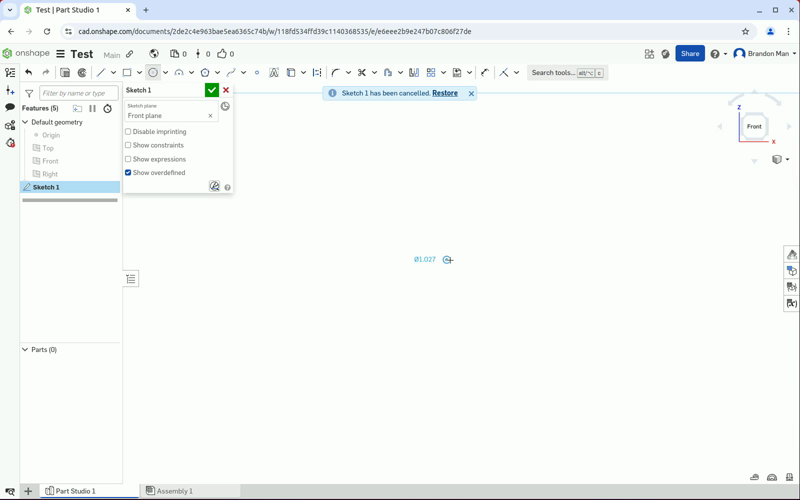
scroll(6)
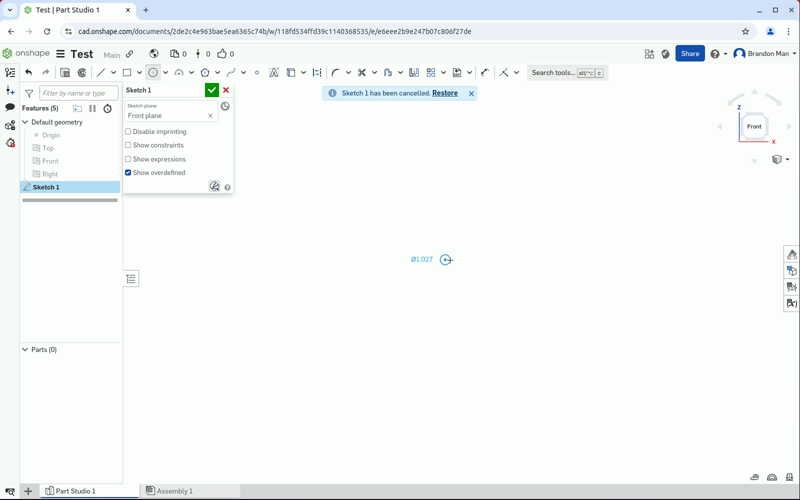
scroll(6)
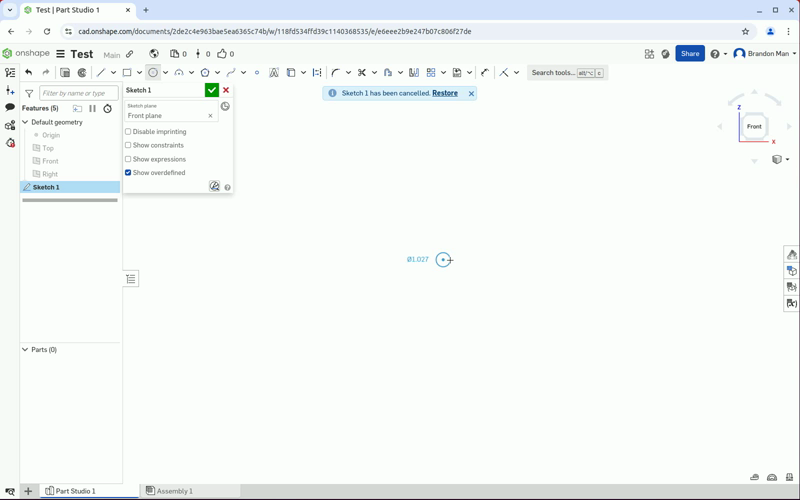
scroll(6)
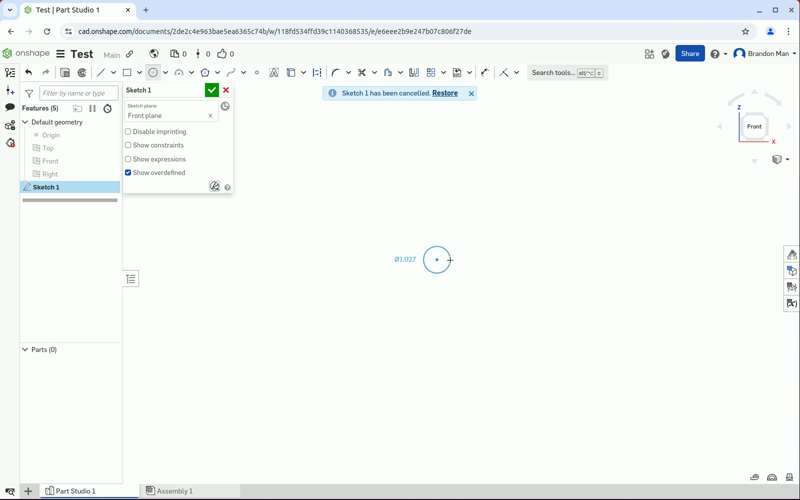
scroll(6)
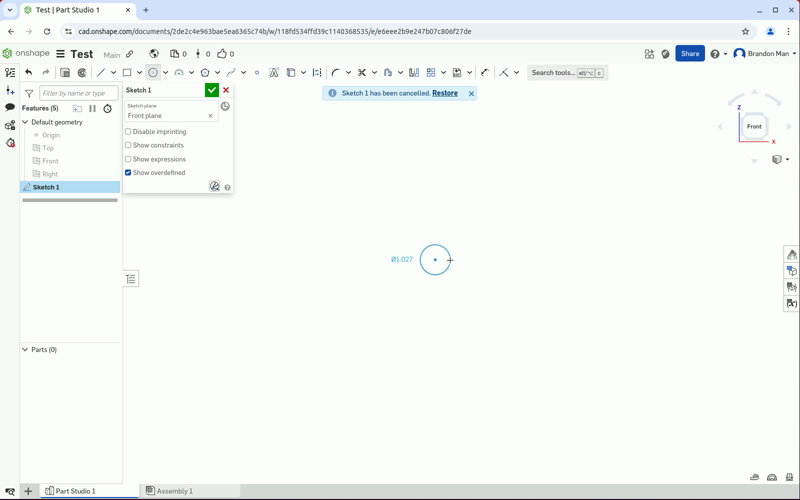
scroll(6)
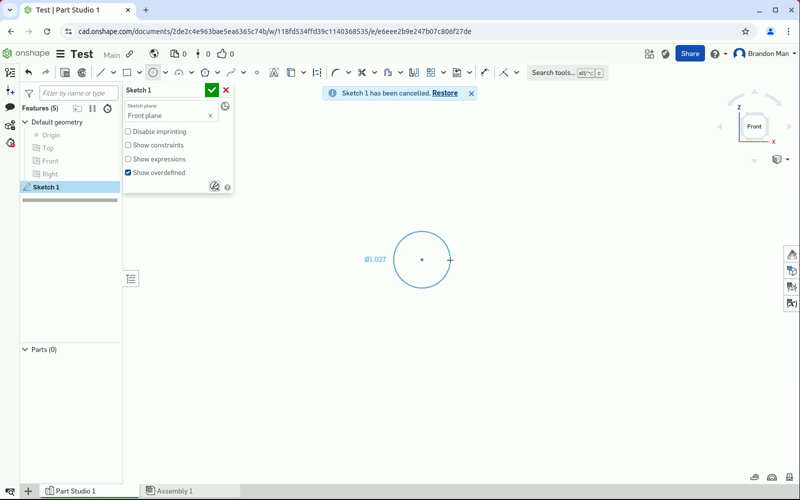
click(450, 259)
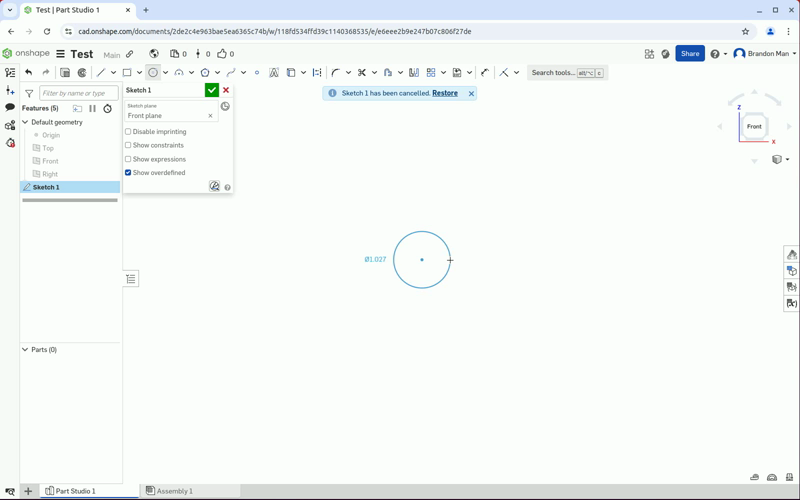
scroll(-6)
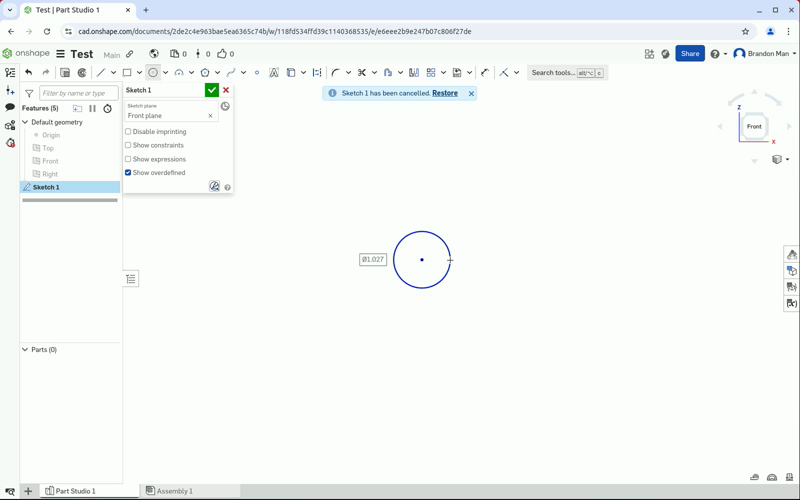
scroll(-6)
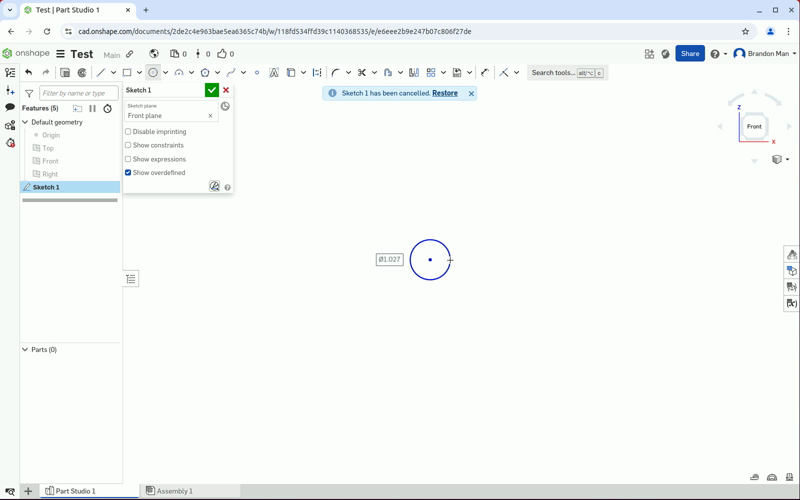
scroll(-6)
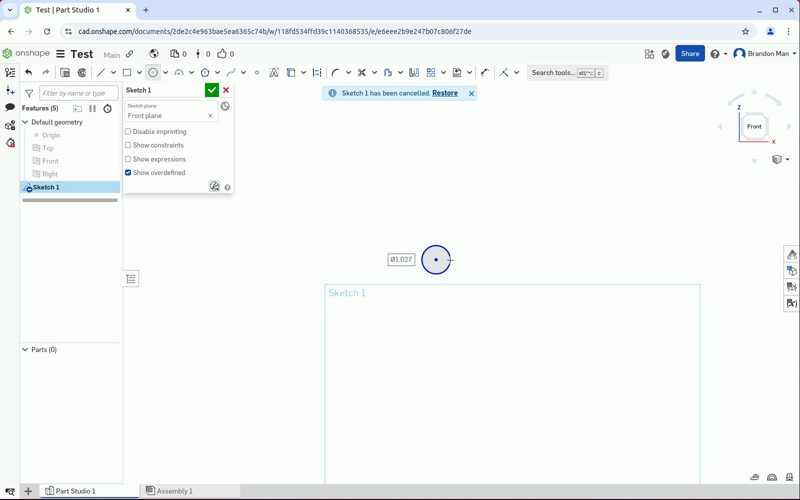
scroll(-6)
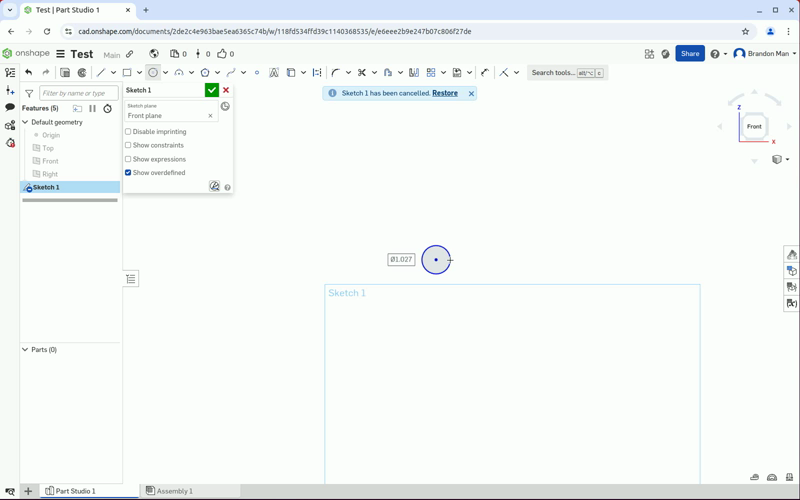
scroll(-6)
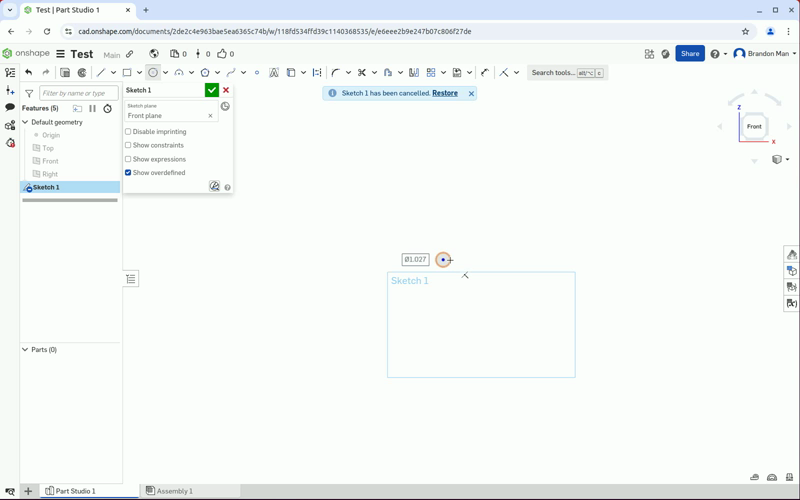
scroll(-6)
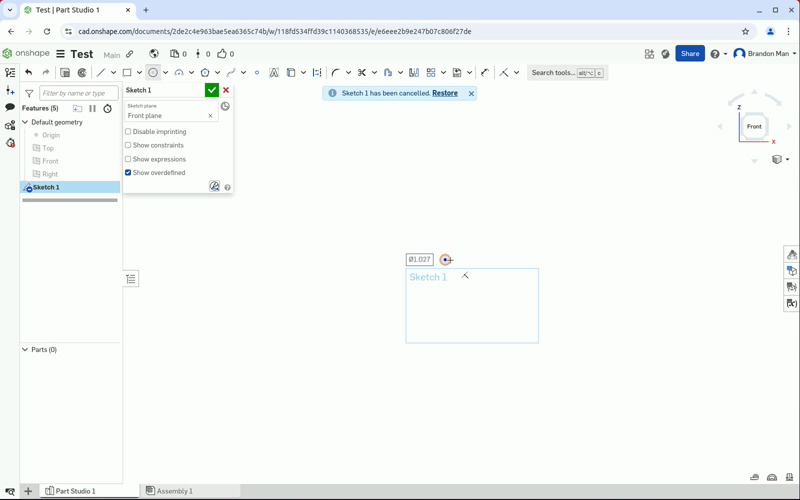
scroll(-6)
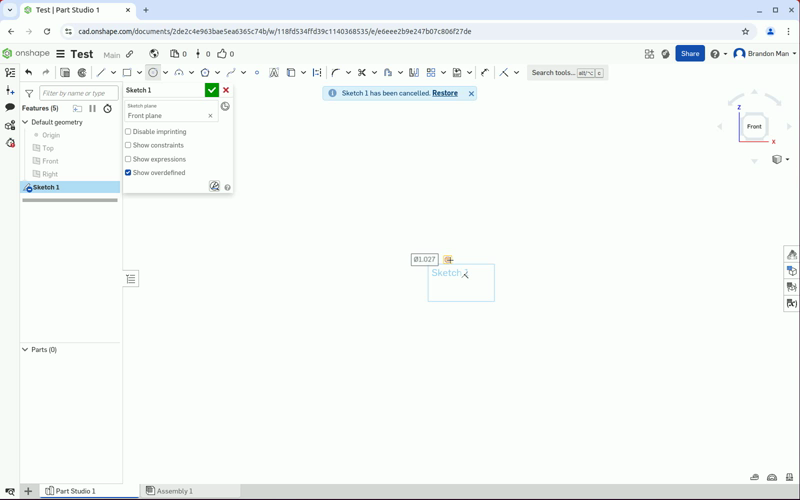
key(esc)
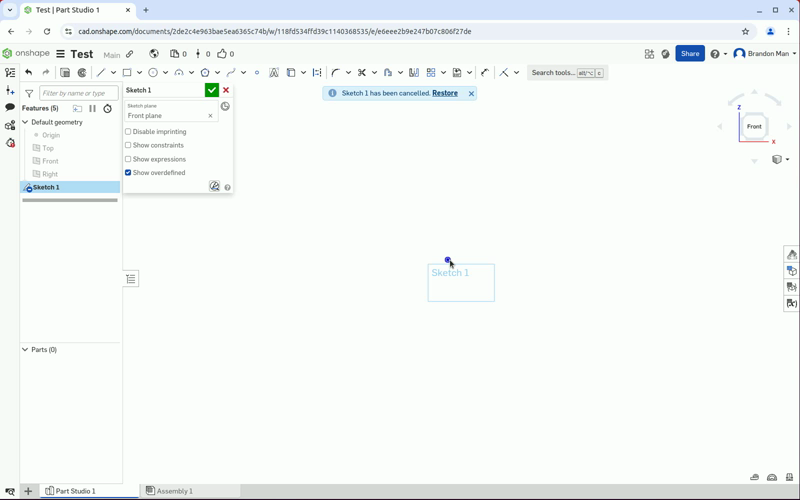
key(c)
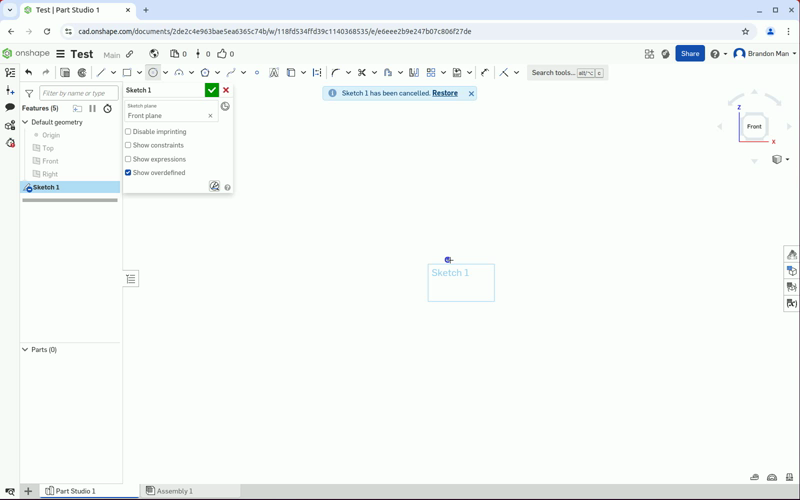
key_down(shift)
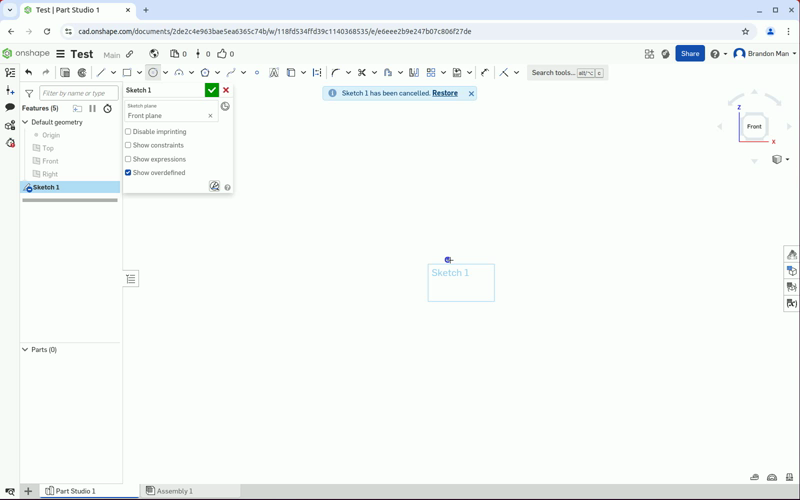
mouse_move(447, 259)
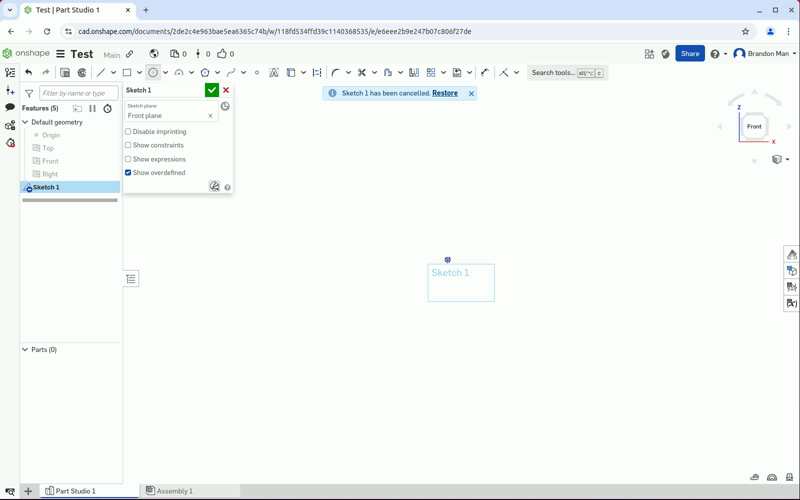
scroll(6)
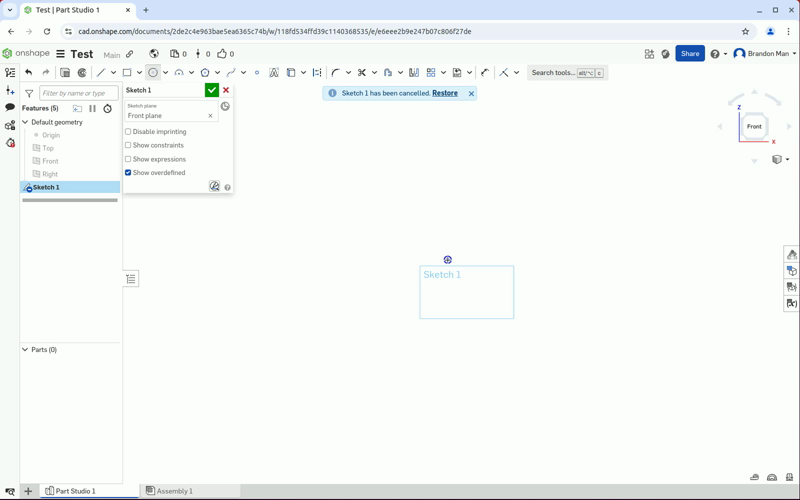
scroll(6)
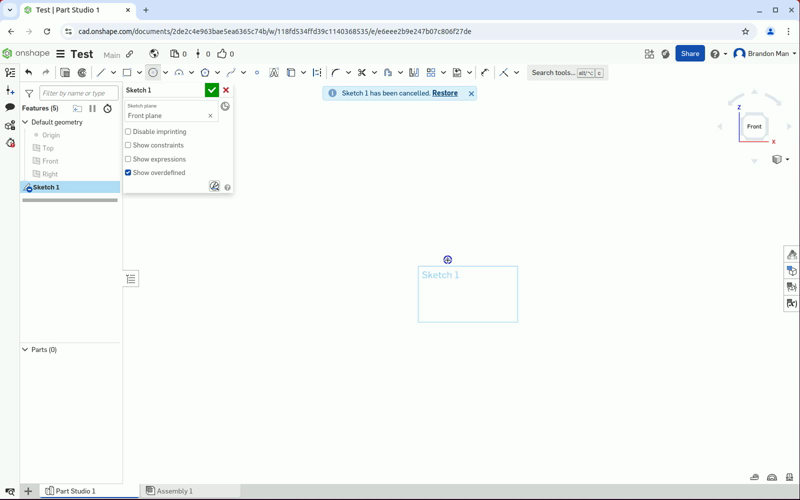
scroll(6)
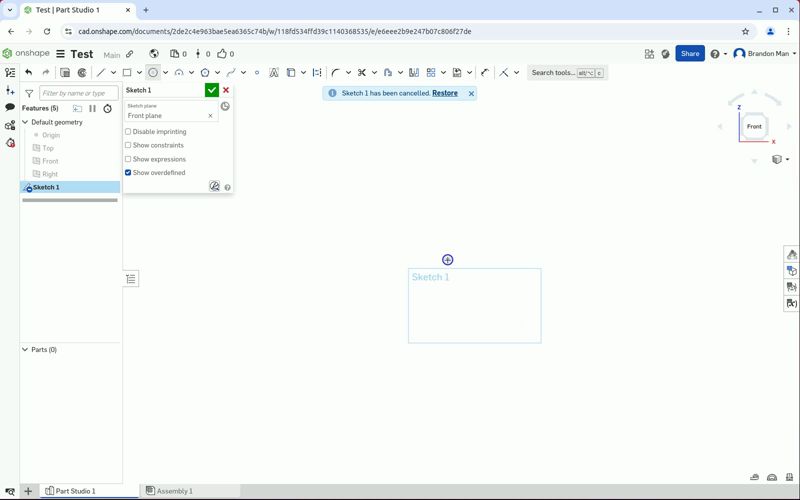
scroll(6)
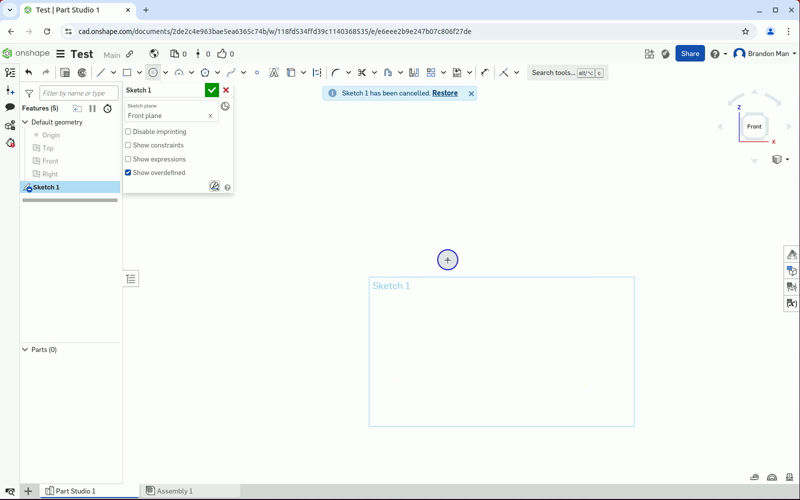
scroll(6)
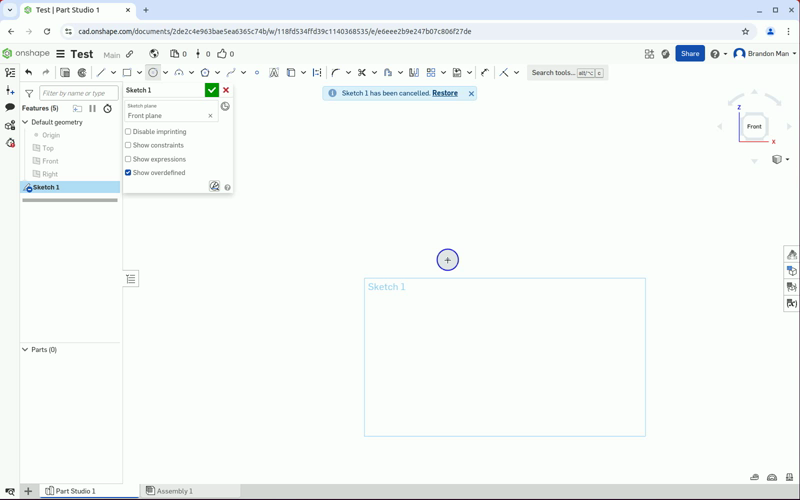
scroll(6)
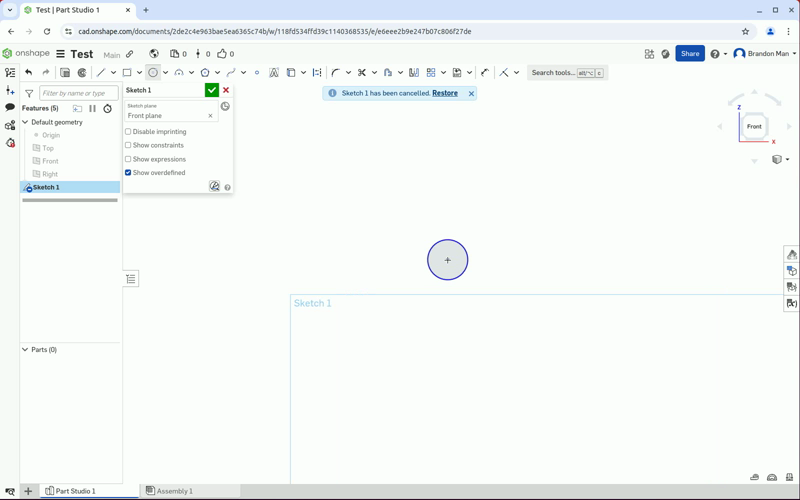
scroll(6)
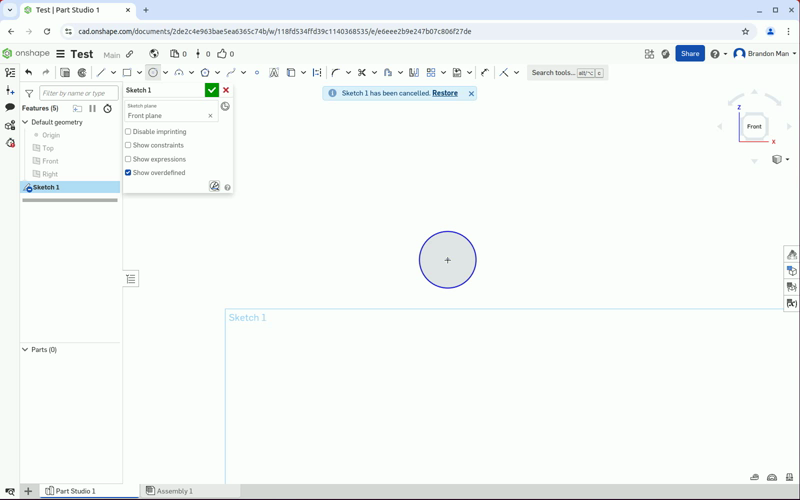
click(447, 259)
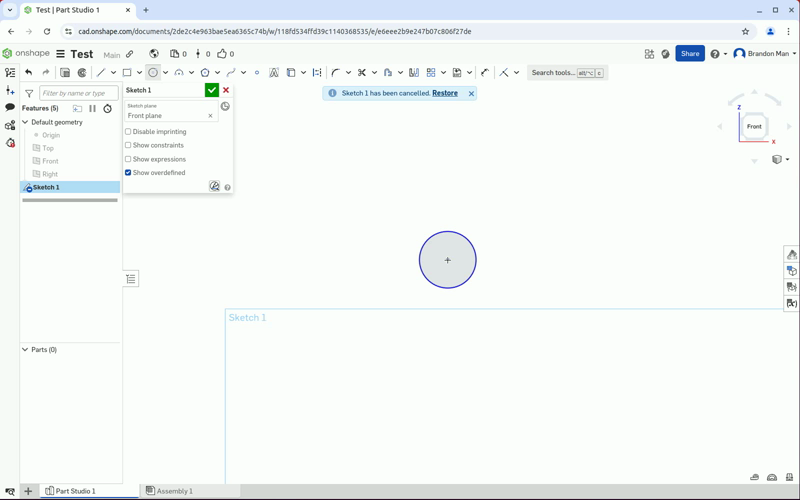
scroll(-6)
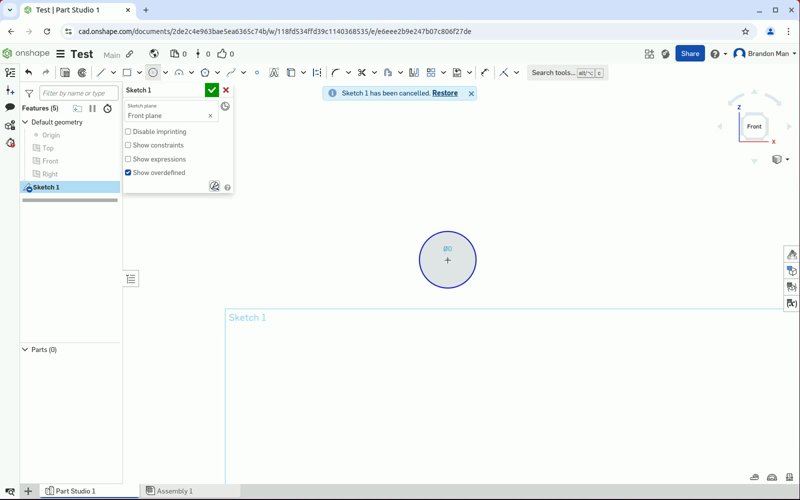
scroll(-6)
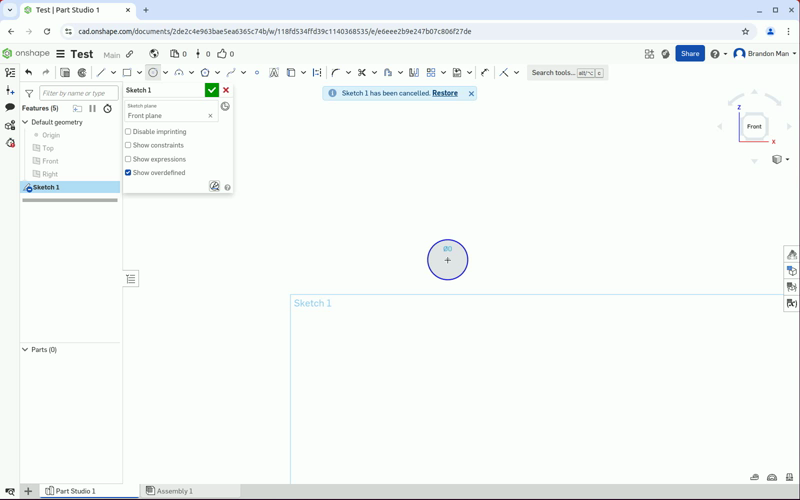
scroll(-6)
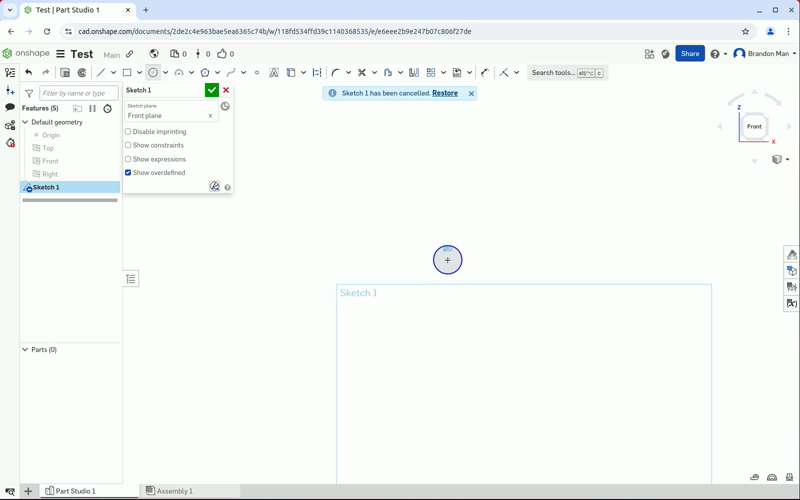
scroll(-6)
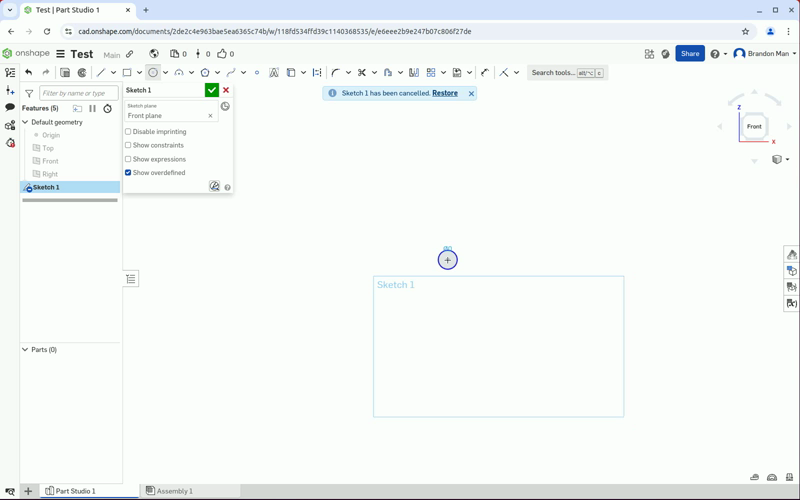
scroll(-6)
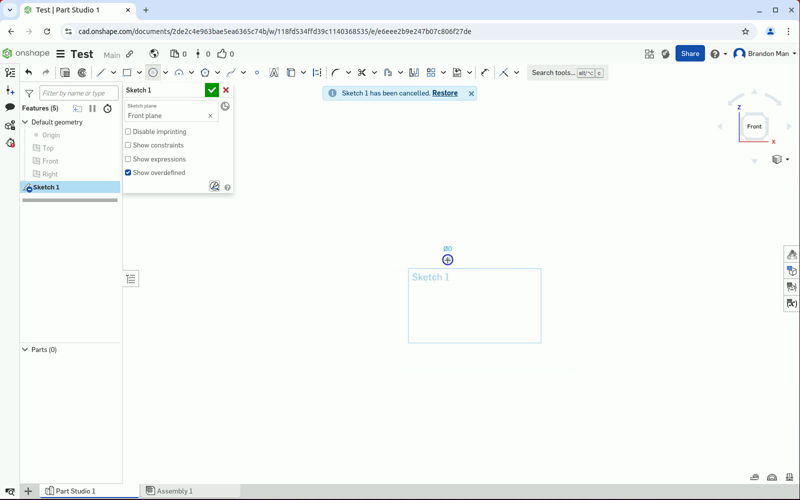
scroll(-6)
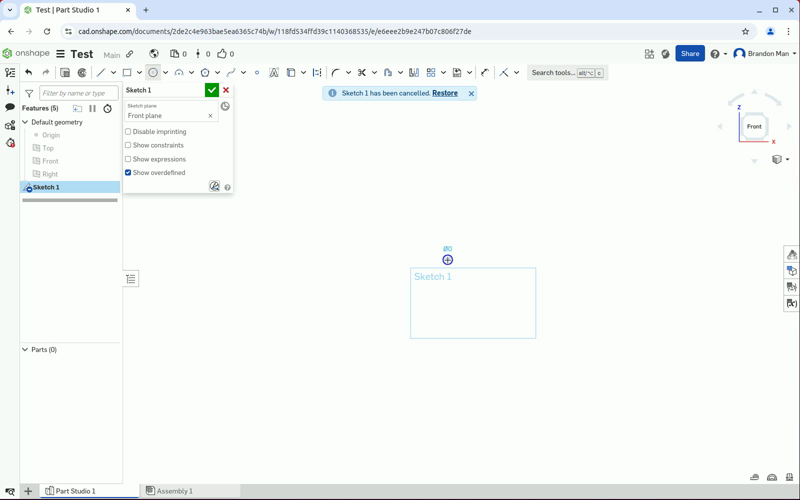
scroll(-6)
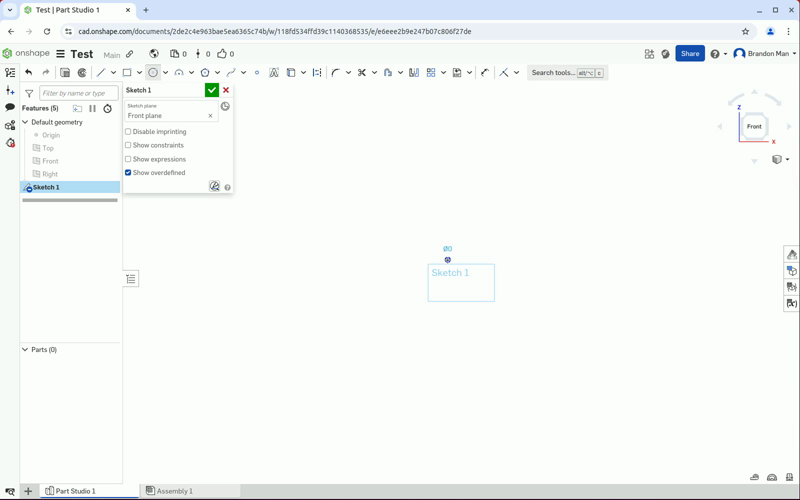
key_up(shift)
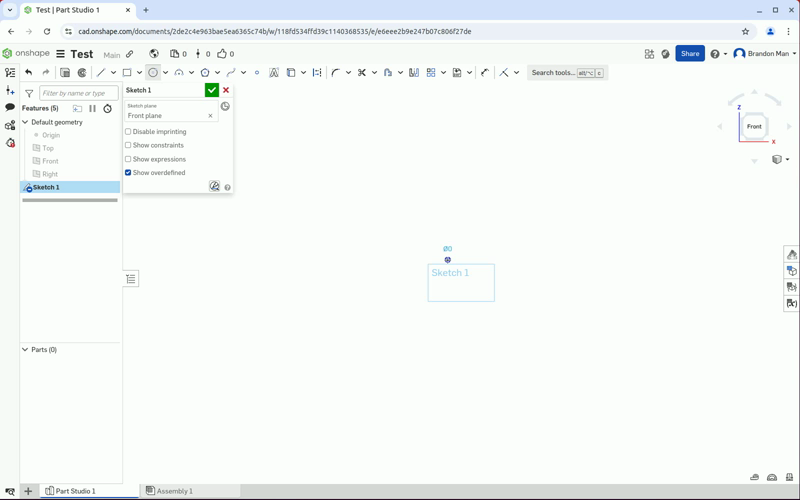
mouse_move(449, 259)
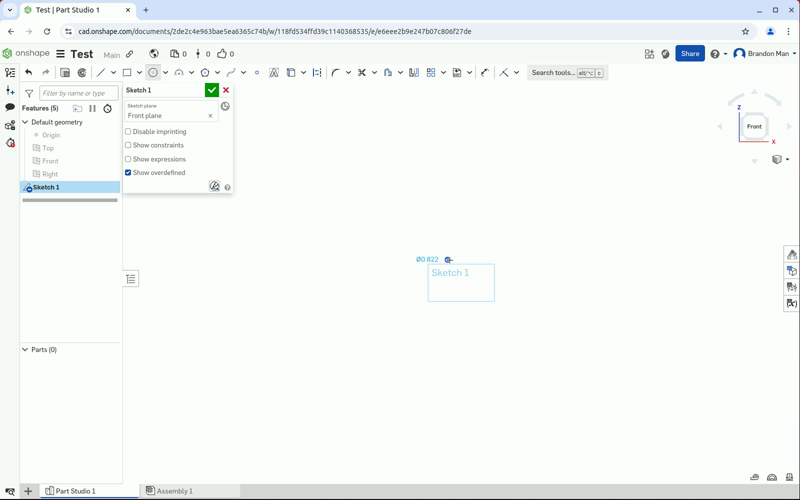
scroll(6)
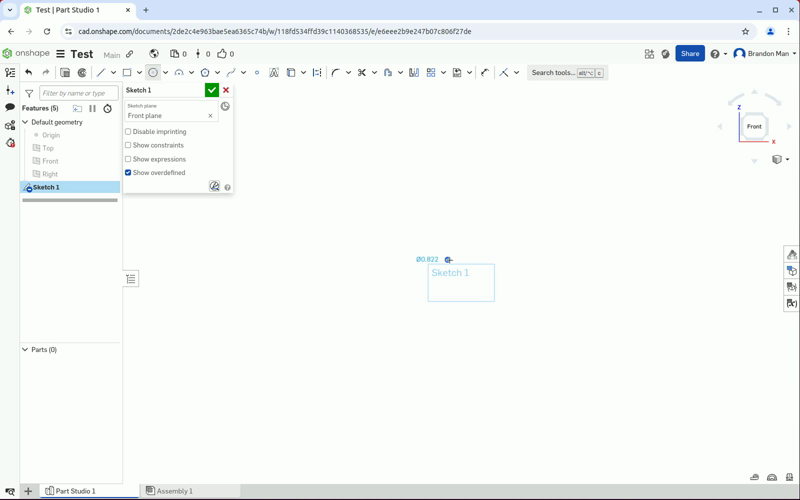
scroll(6)
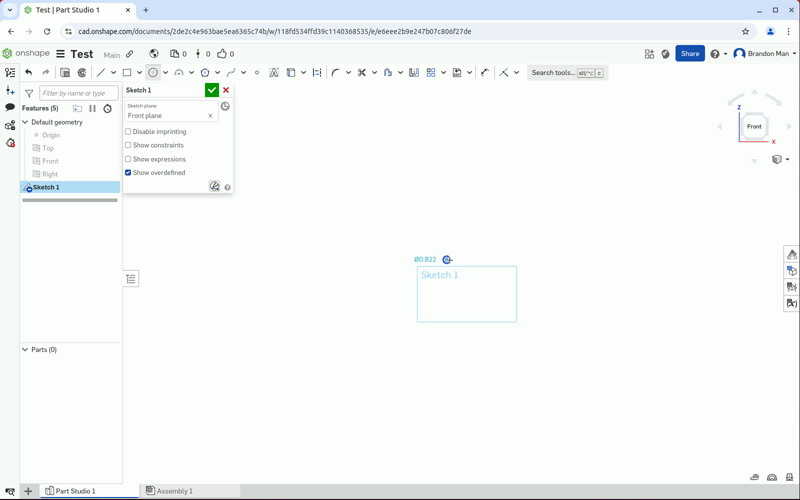
scroll(6)
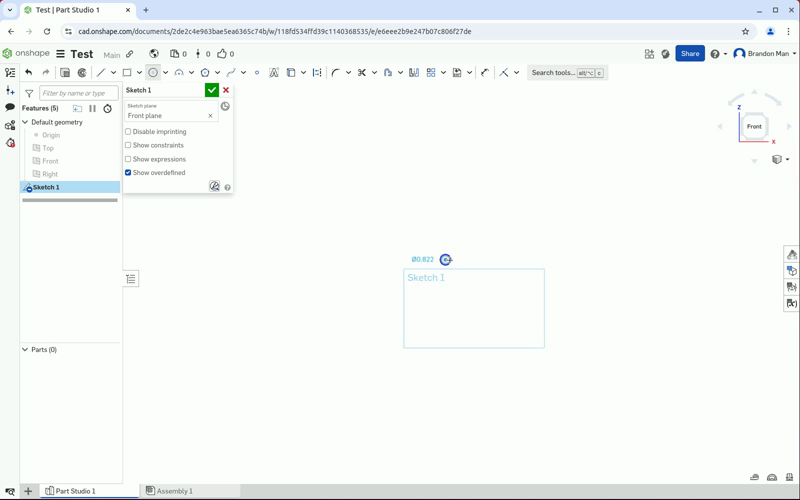
scroll(6)
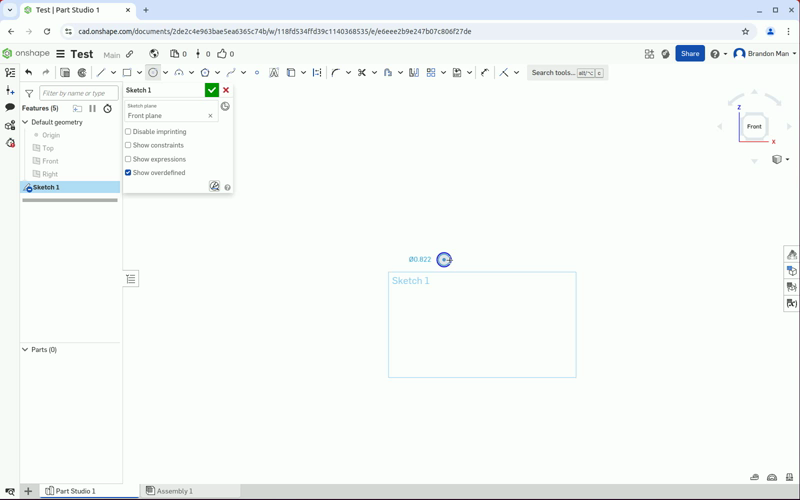
scroll(6)
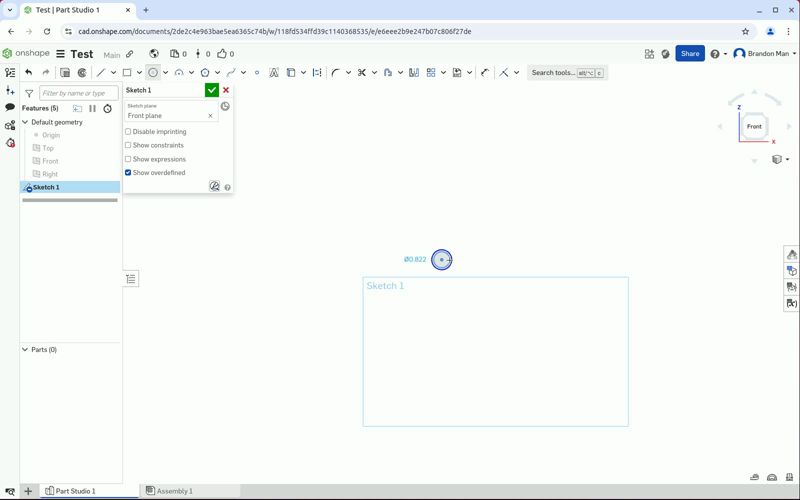
scroll(6)
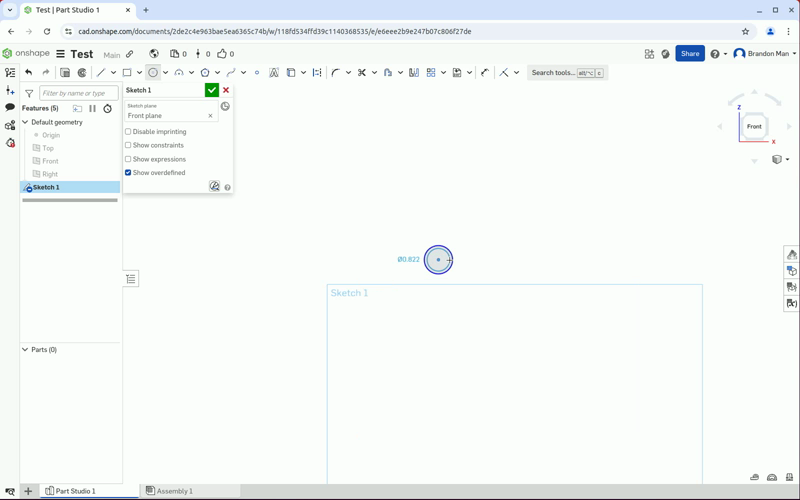
scroll(6)
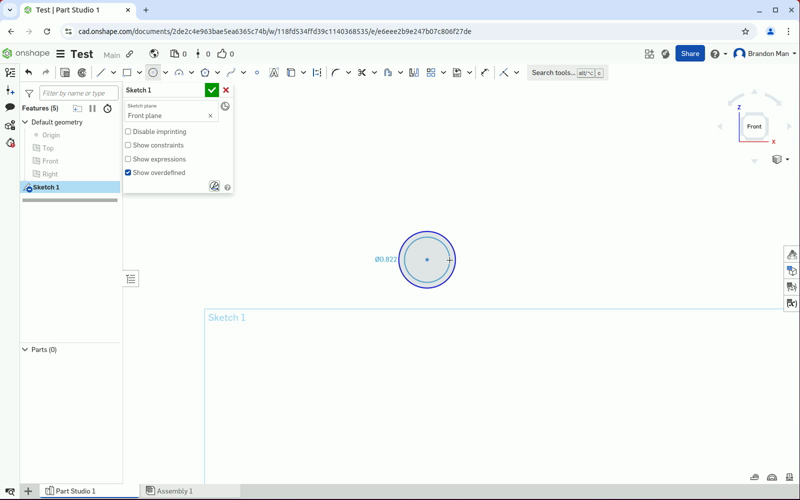
click(449, 259)
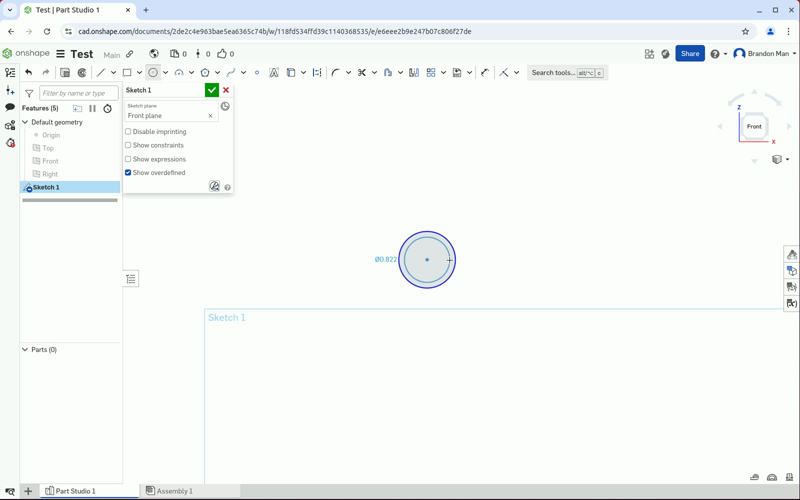
scroll(-6)
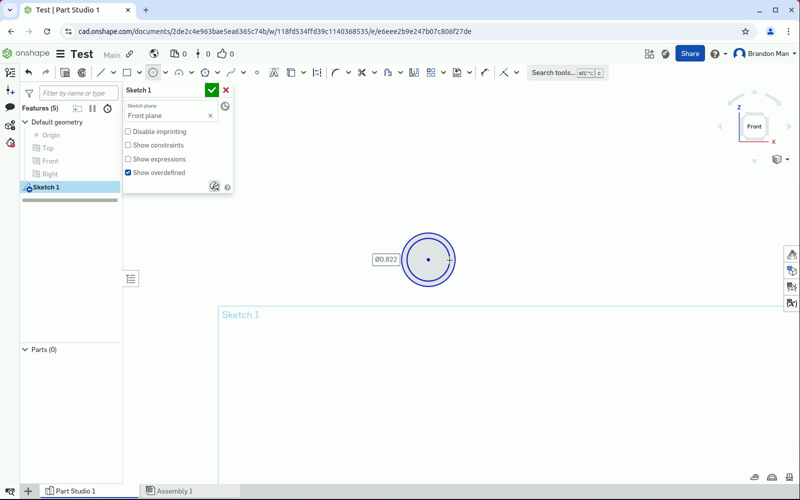
scroll(-6)
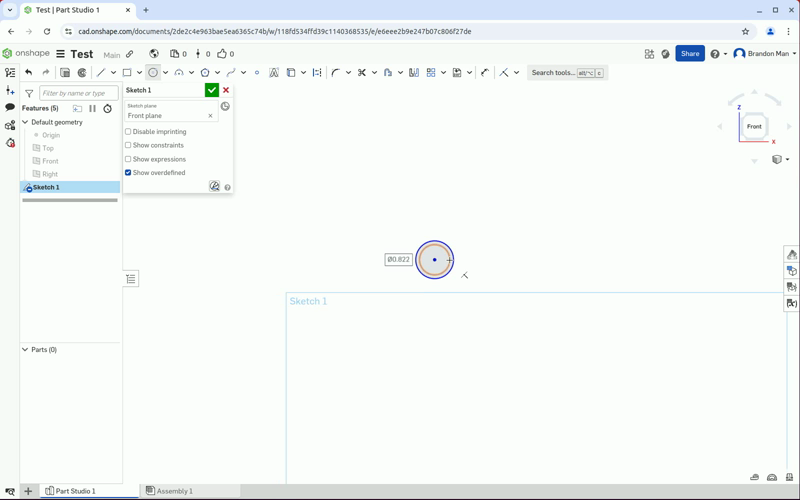
scroll(-6)
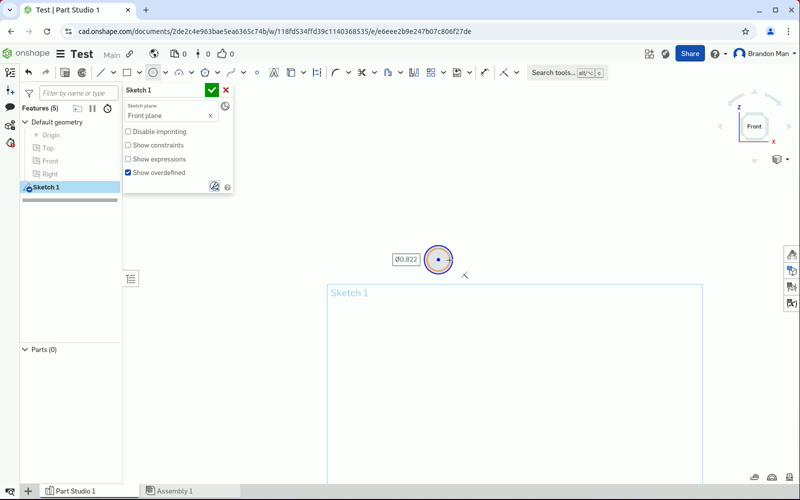
scroll(-6)
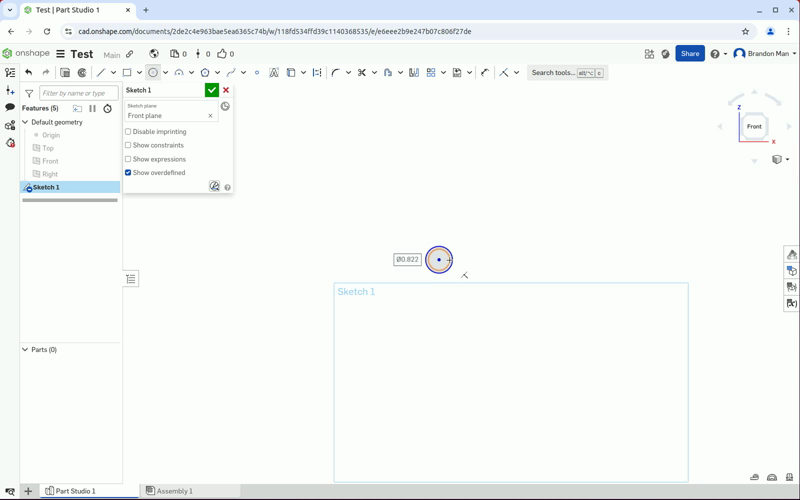
scroll(-6)
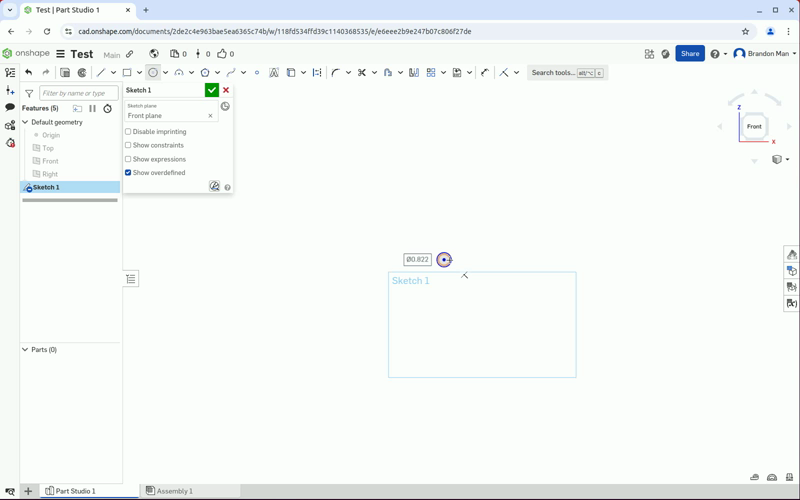
scroll(-6)
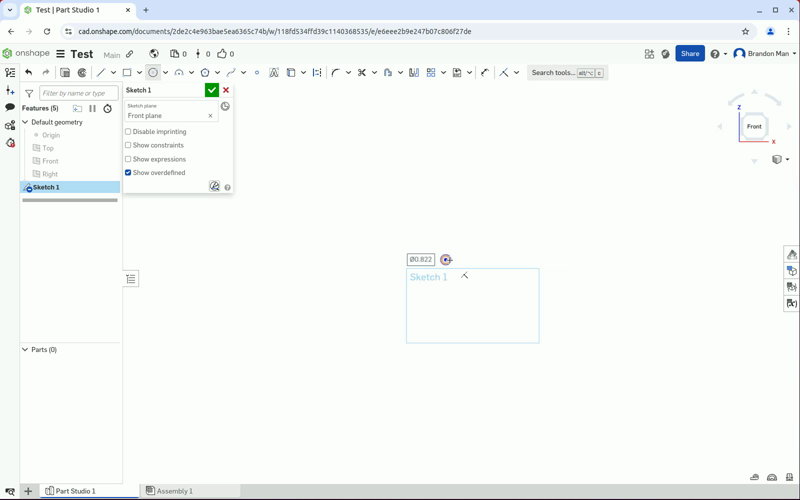
scroll(-6)
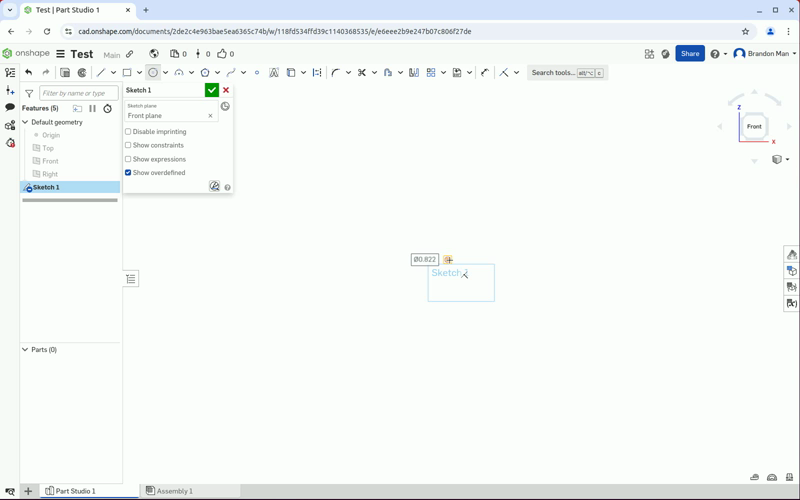
key(esc)
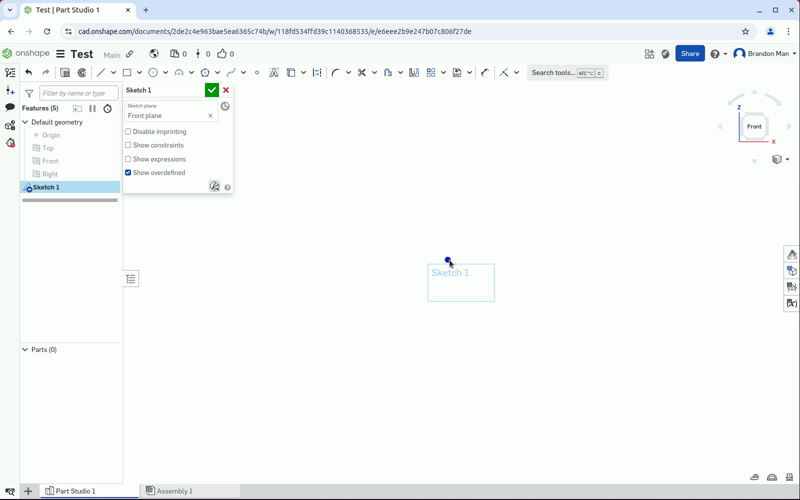
mouse_move(447, 257)
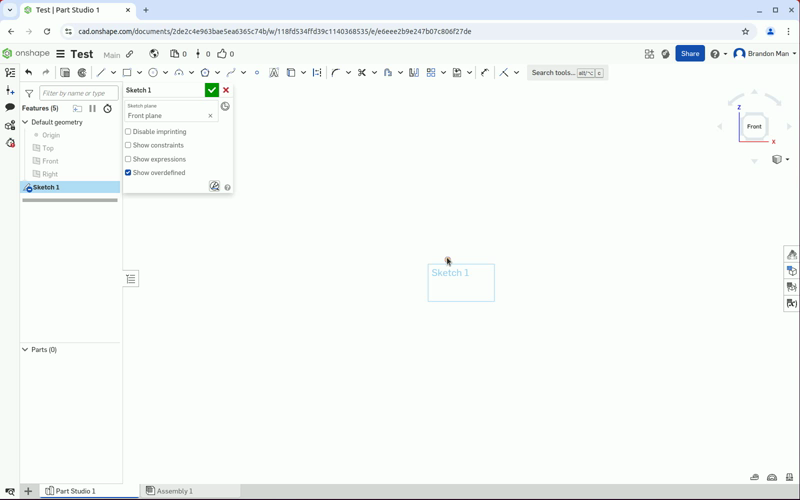
scroll(6)
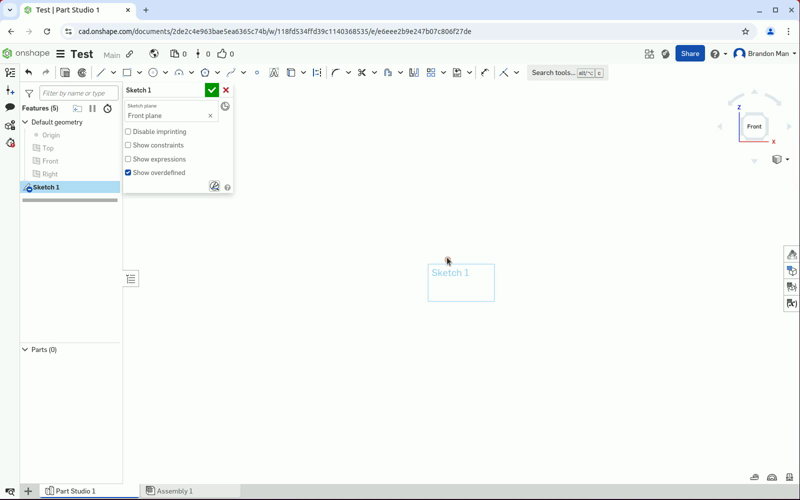
scroll(6)
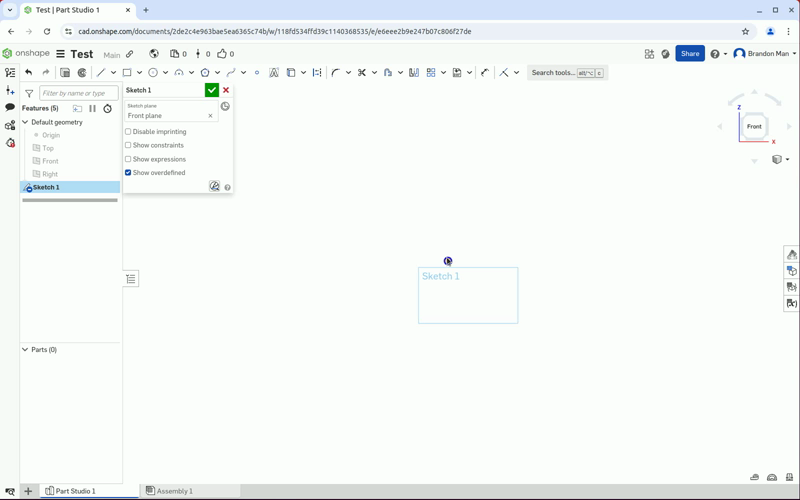
scroll(6)
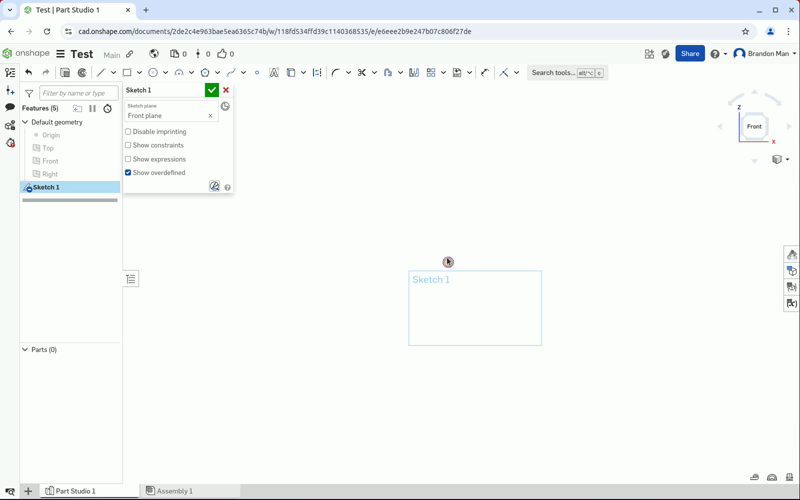
scroll(6)
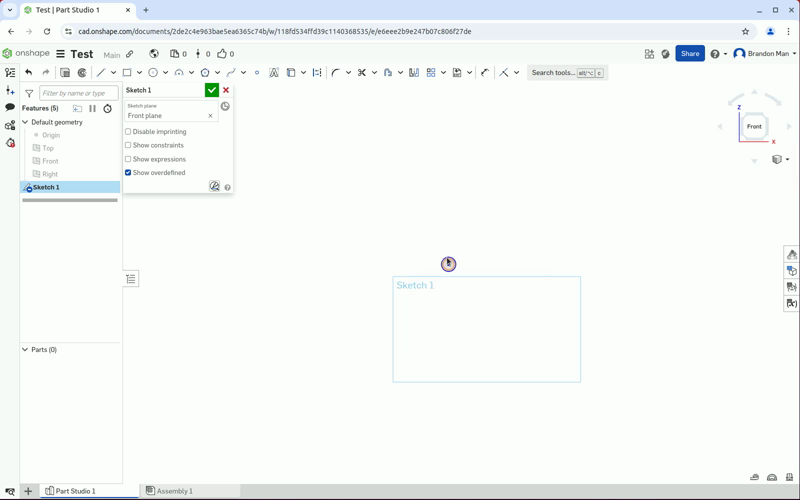
scroll(6)
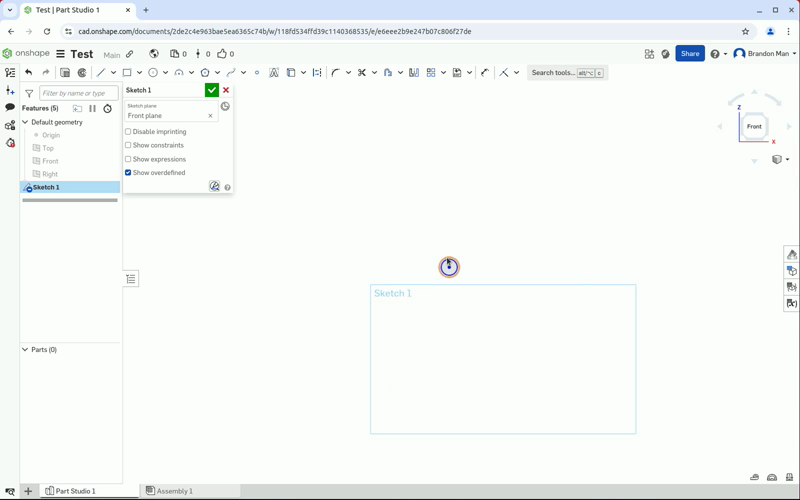
scroll(6)
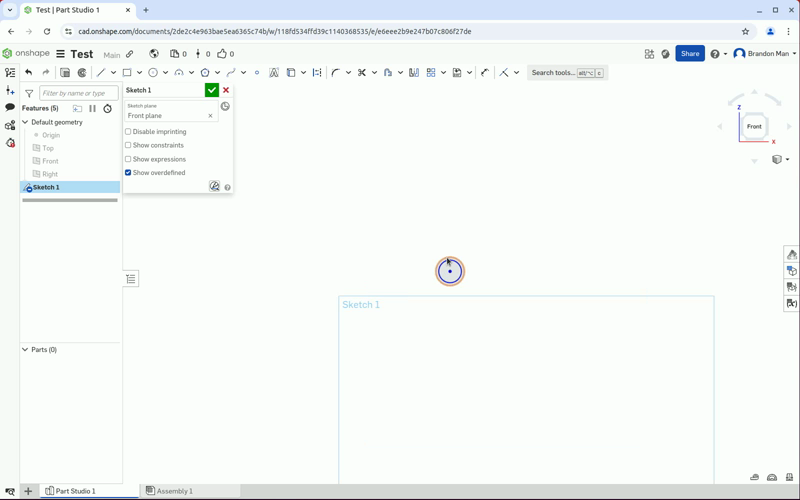
scroll(6)
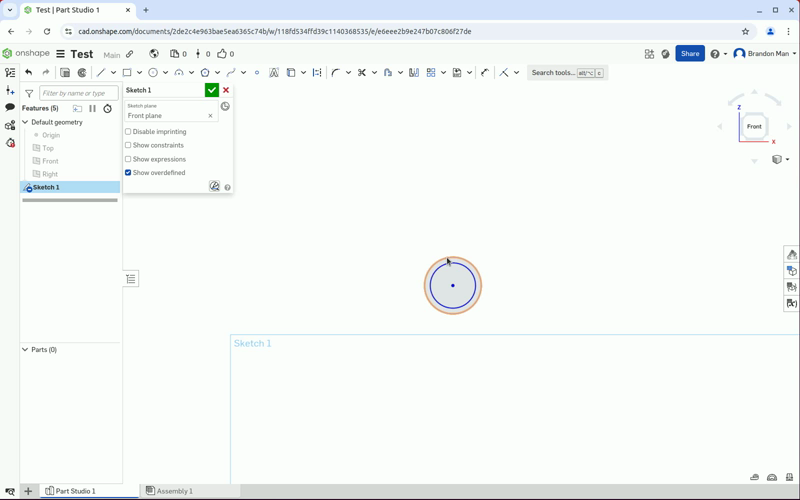
click(447, 257)
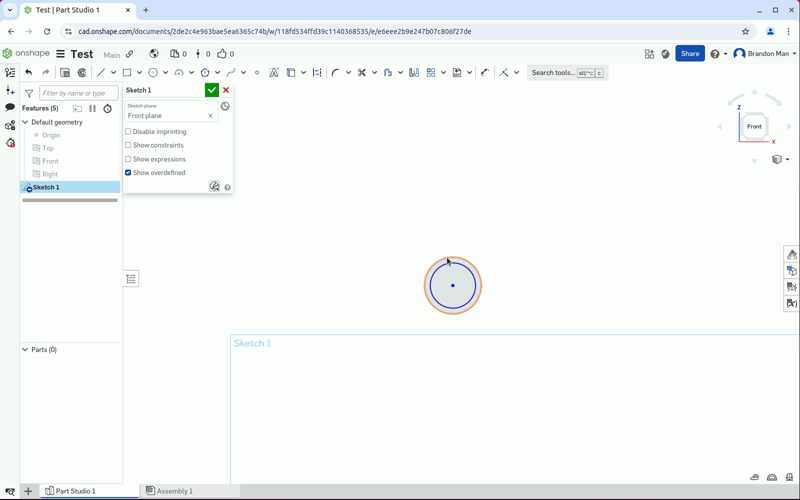
scroll(-6)
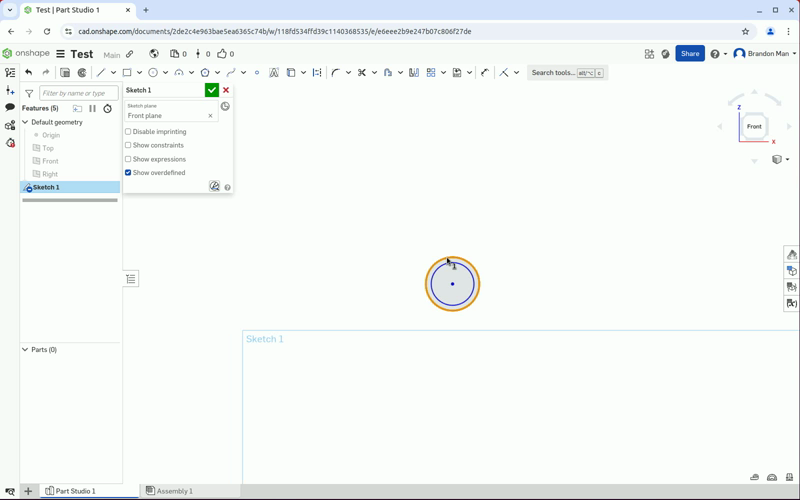
scroll(-6)
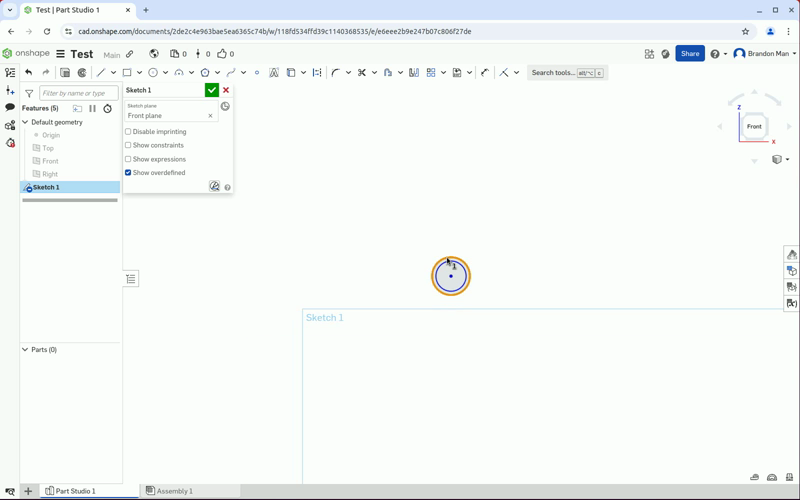
scroll(-6)
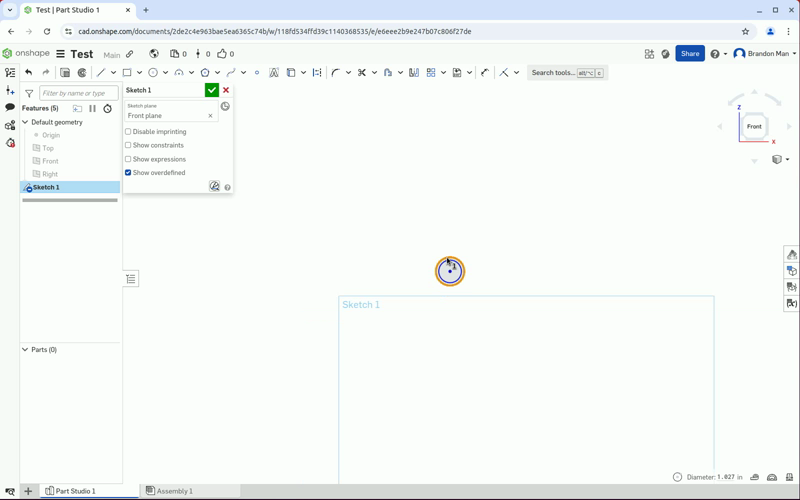
scroll(-6)
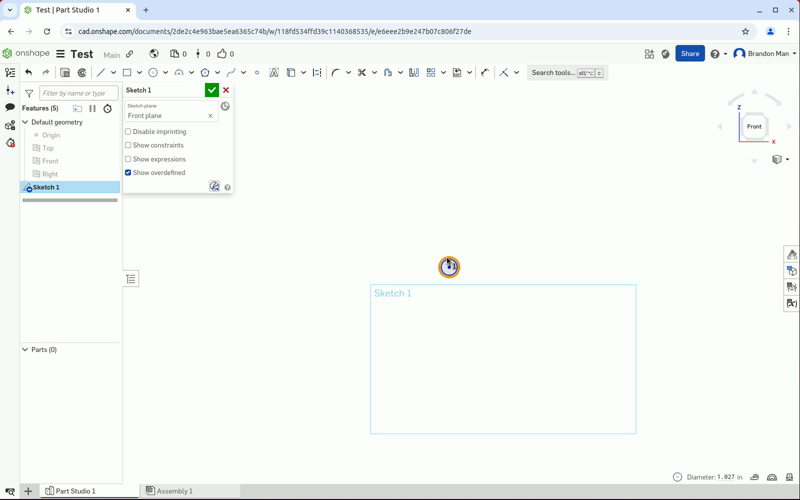
scroll(-6)
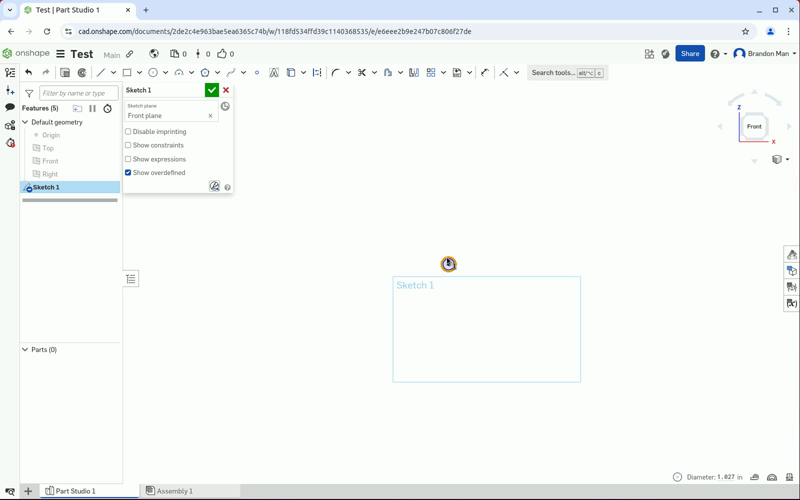
scroll(-6)
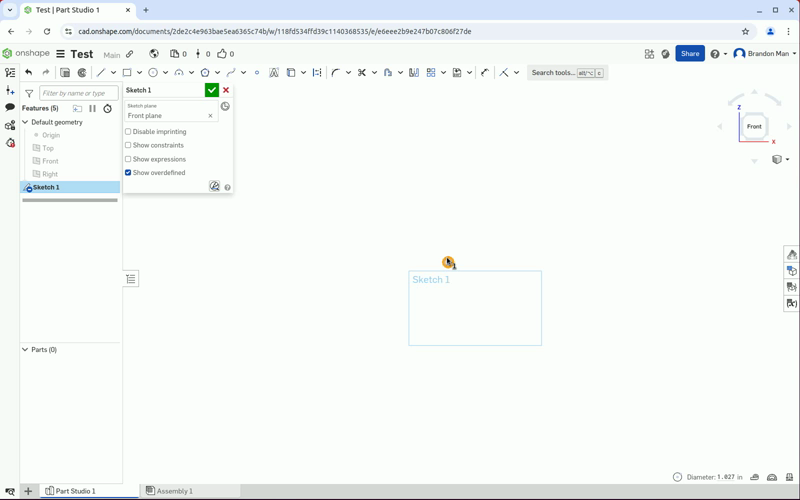
scroll(-6)
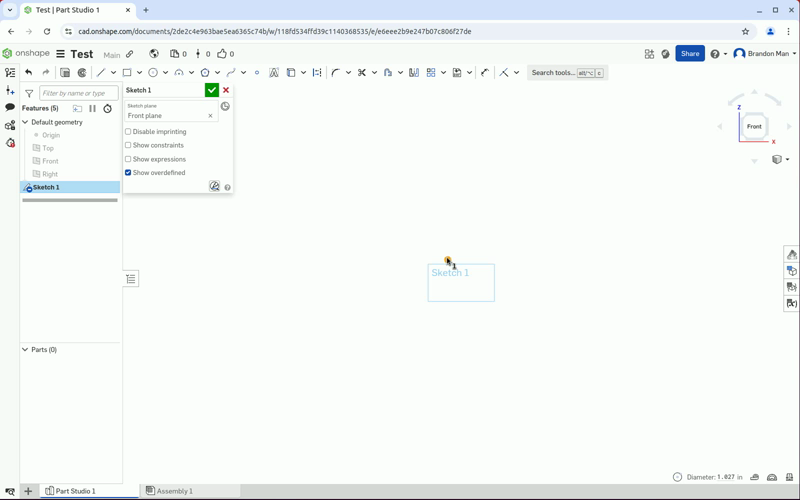
mouse_move(73, 352)
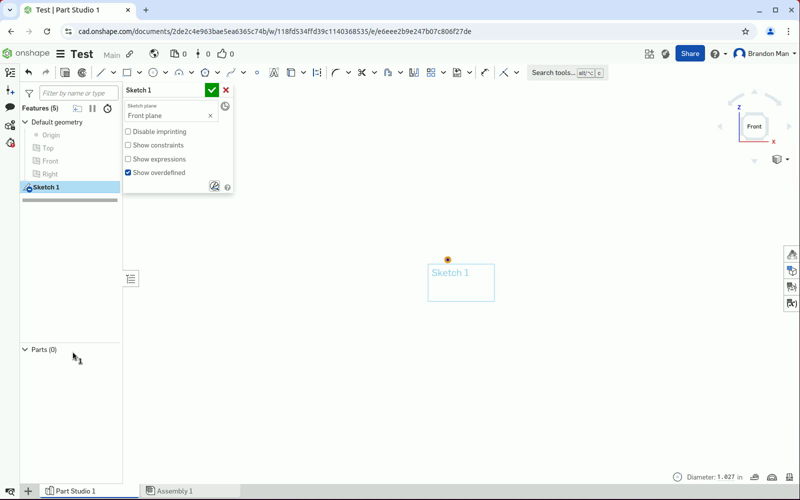
key(shift+y)
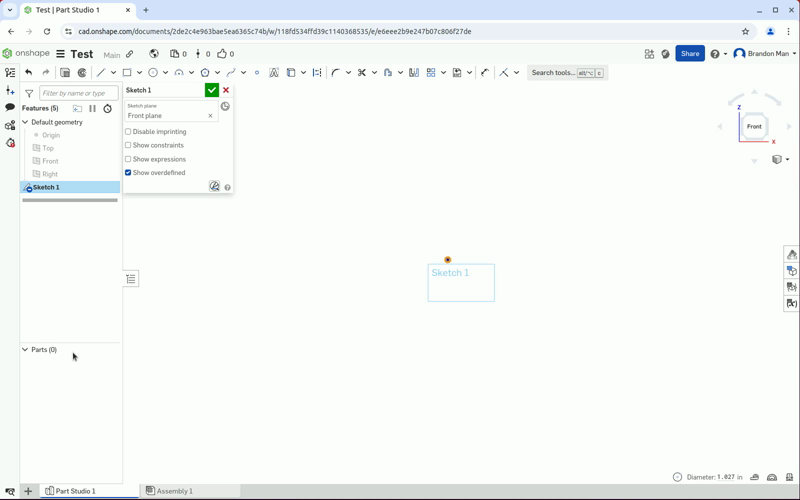
key(shift+e)
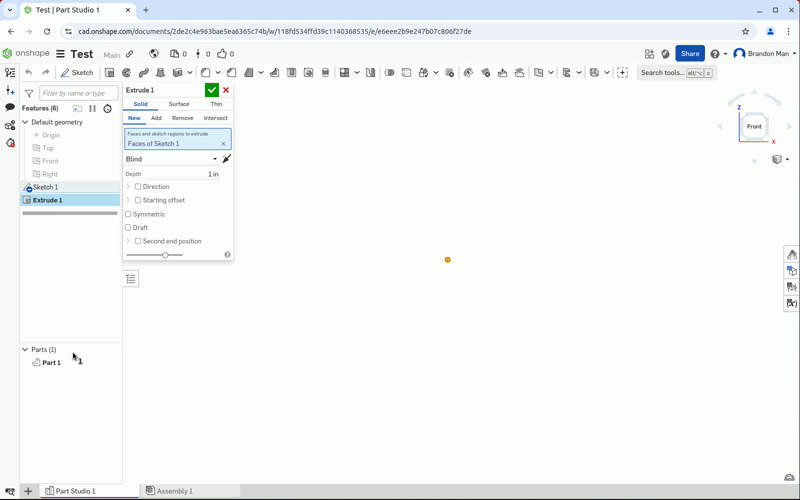
mouse_move(143, 106)
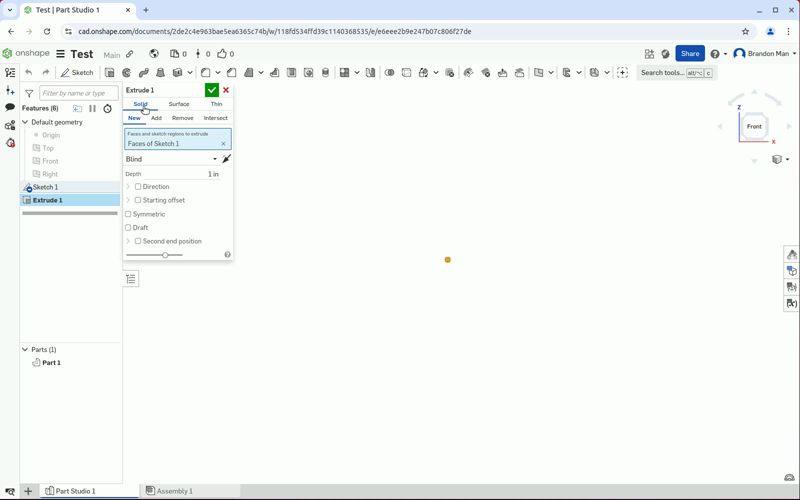
click(143, 106)
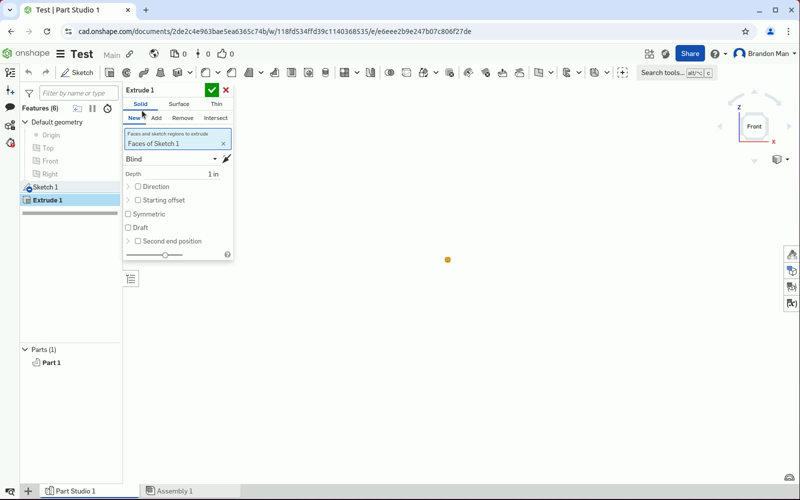
mouse_move(137, 120)
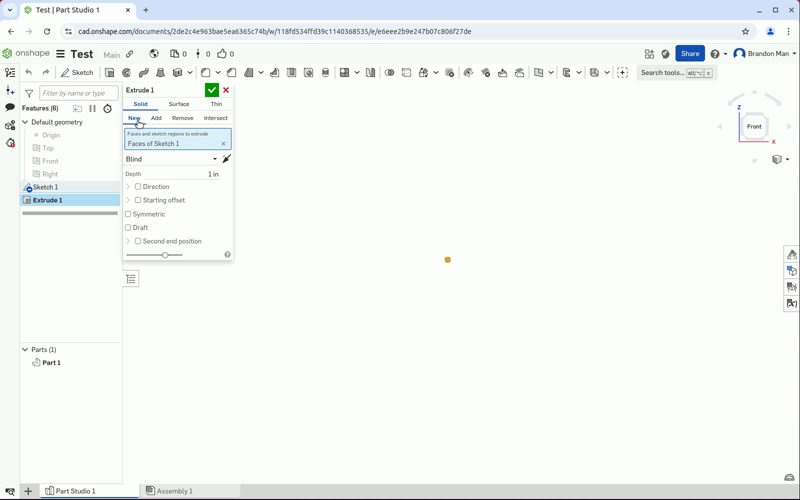
click(137, 120)
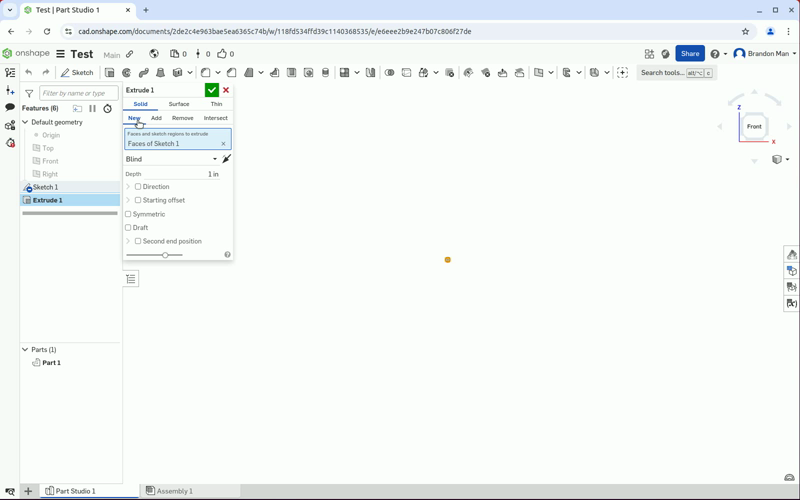
key(tab, 4)
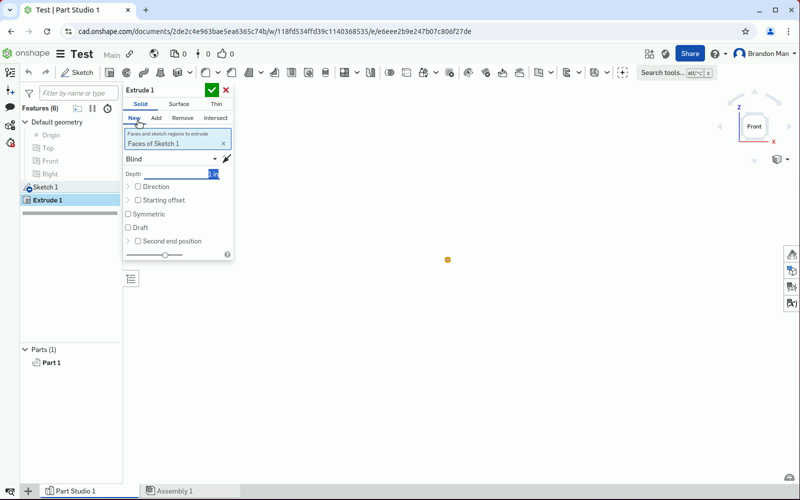
text(10.592)
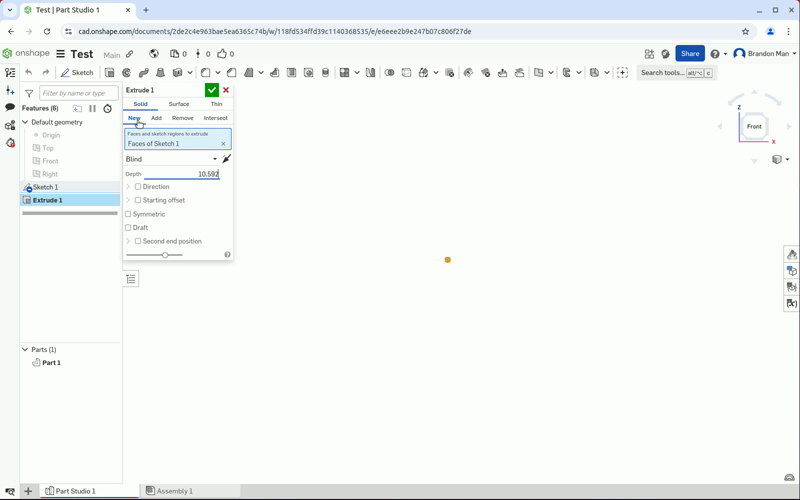
key(tab, 3)
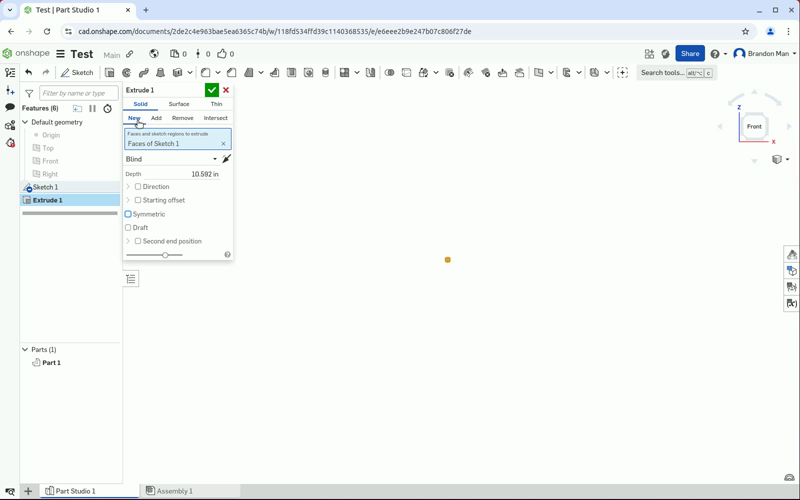
key(space)
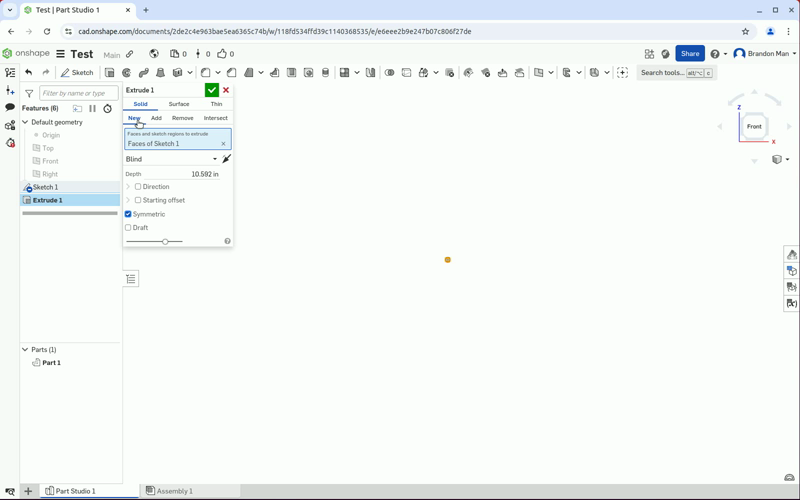
key(enter)
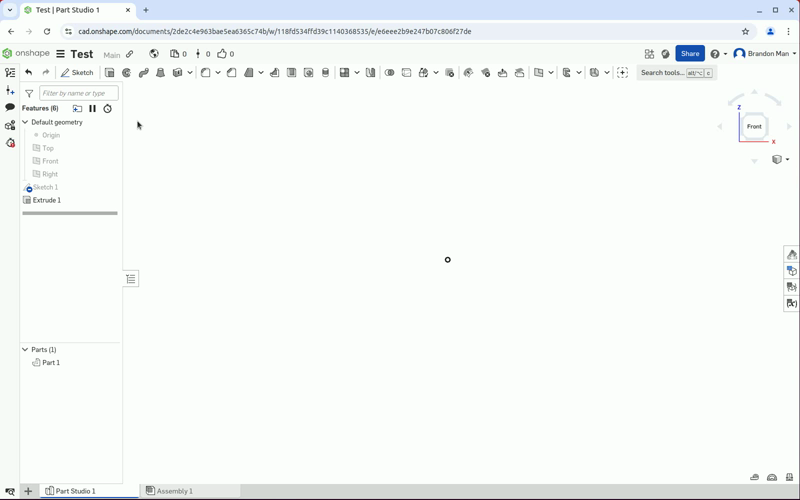
key(shift+h)
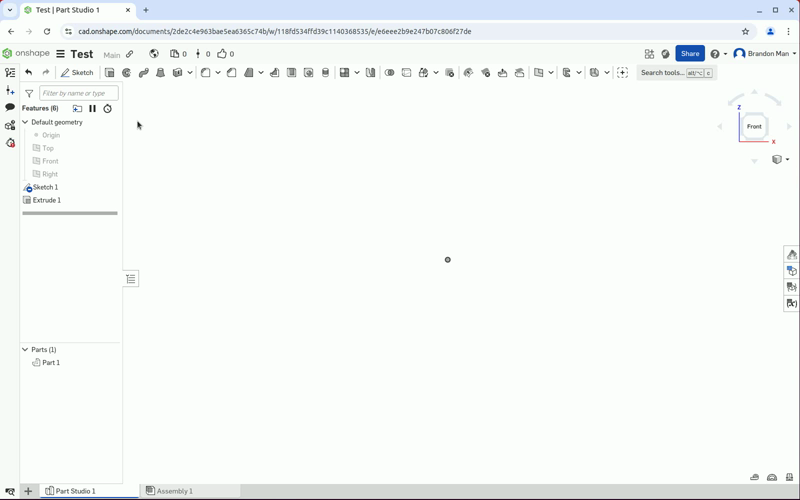
key(shift+h)
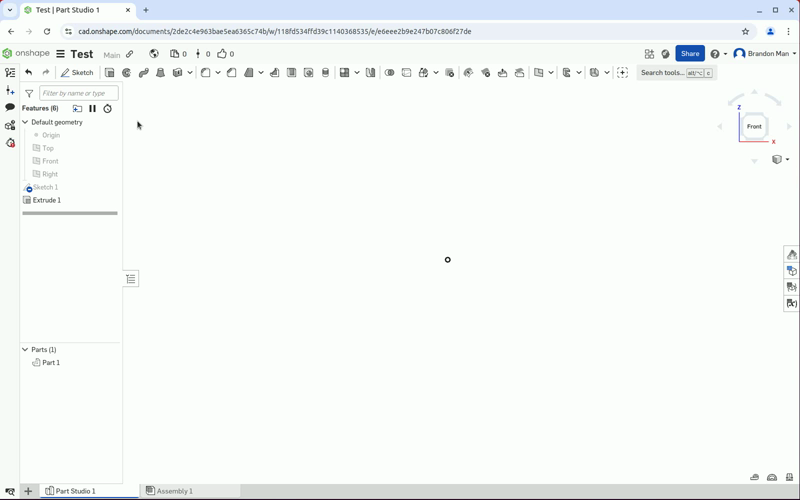
mouse_move(73, 189)
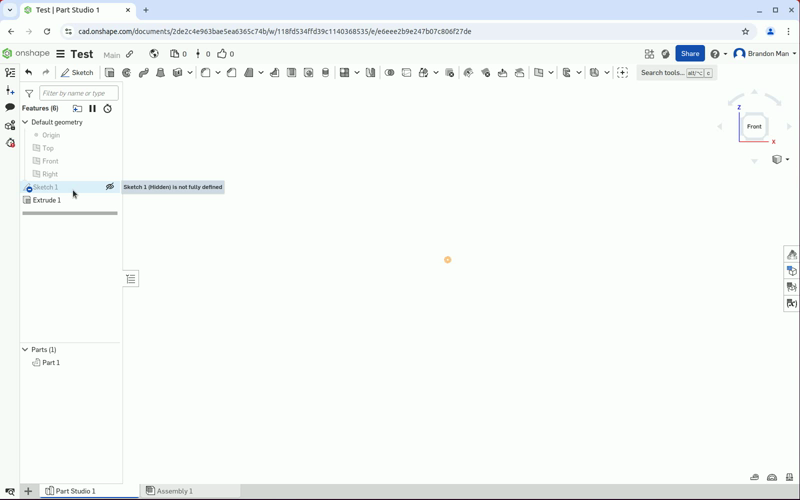
click(73, 189)
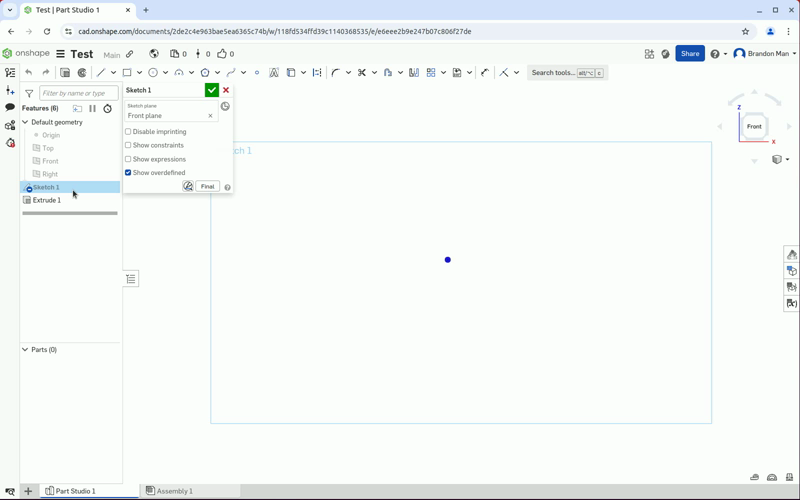
mouse_move(229, 92)
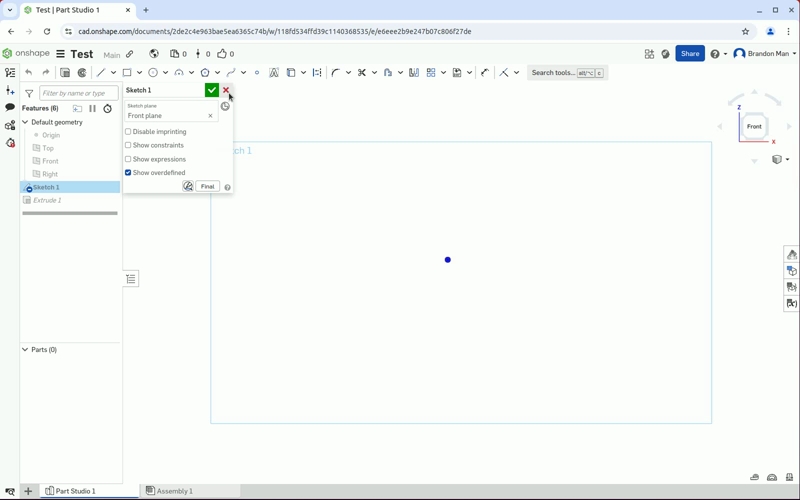
click(229, 92)
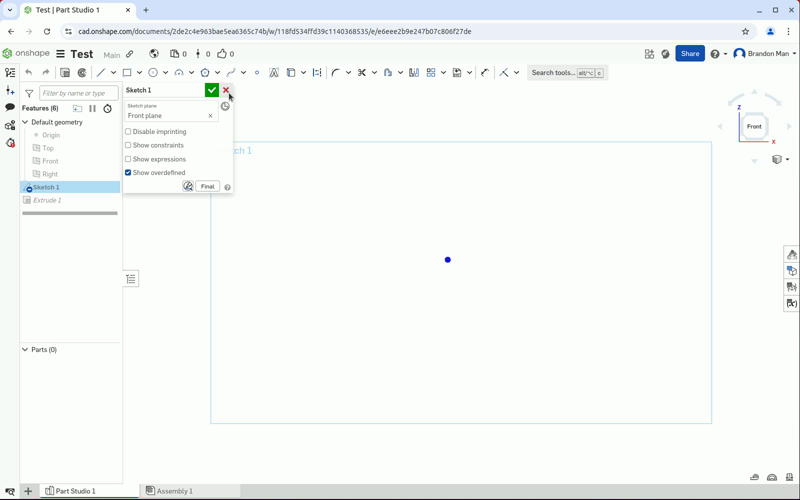
key(shift+s)
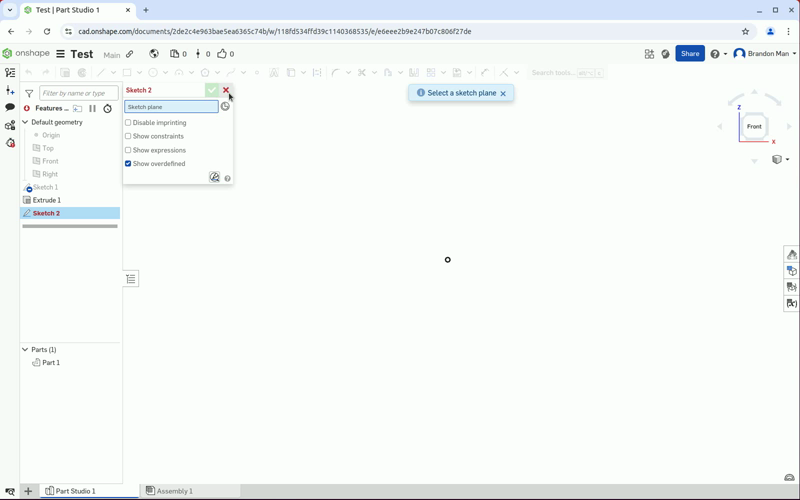
mouse_move(73, 163)
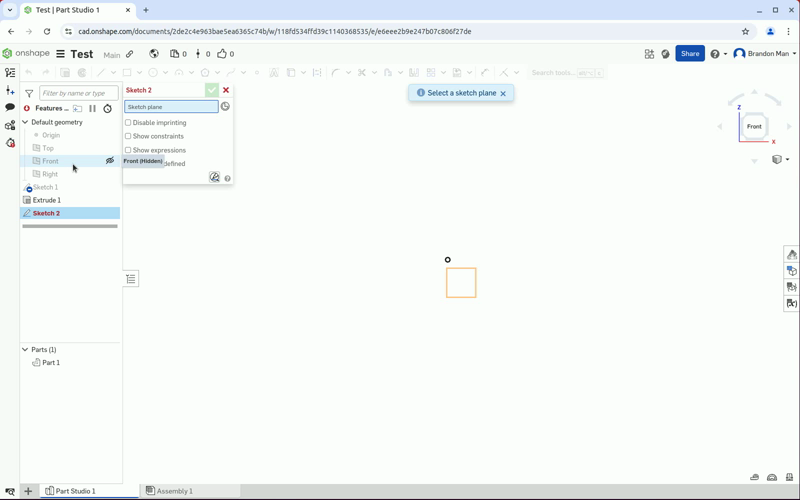
click(73, 163)
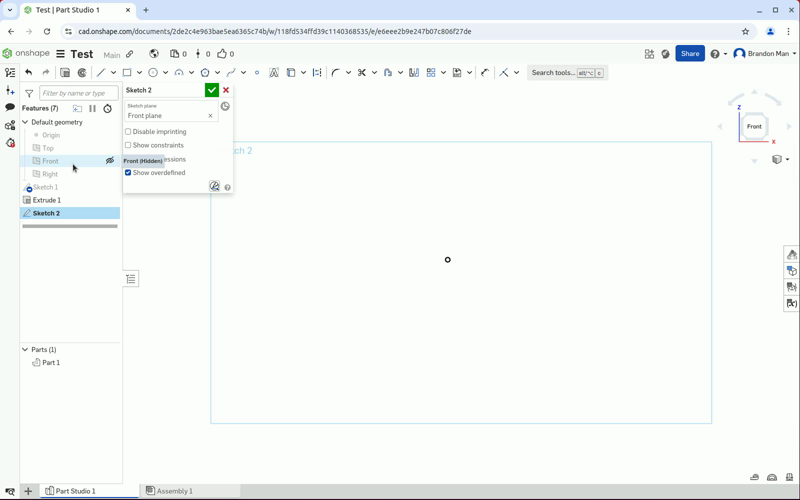
mouse_move(73, 352)
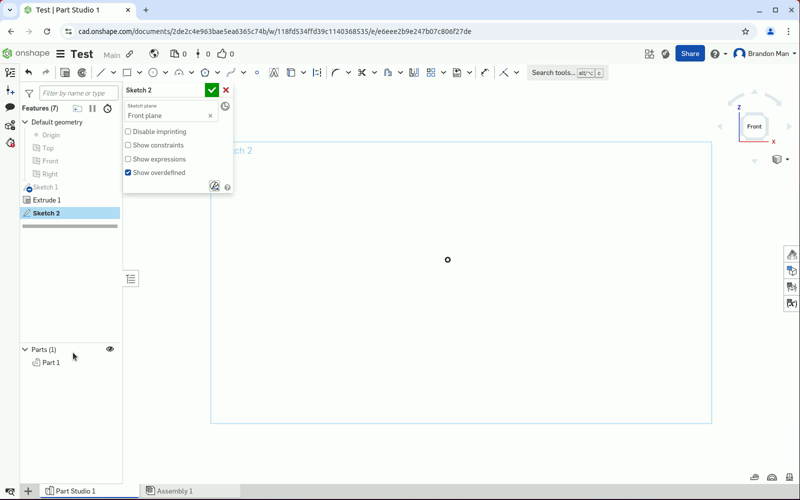
key(y)
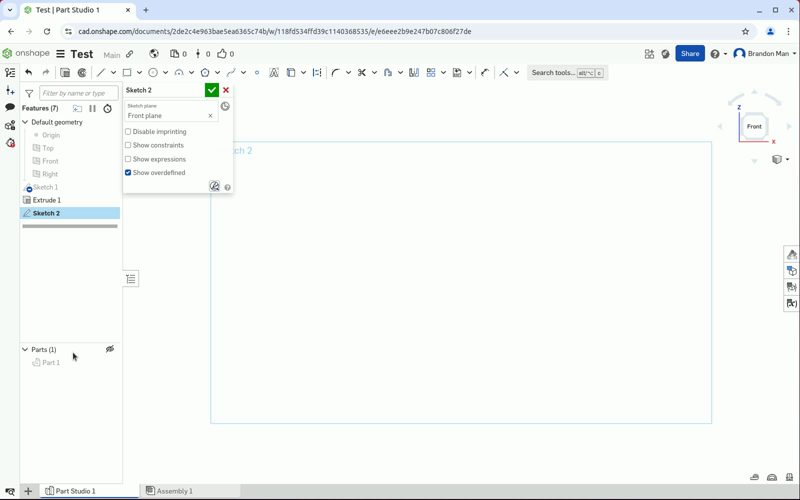
key(c)
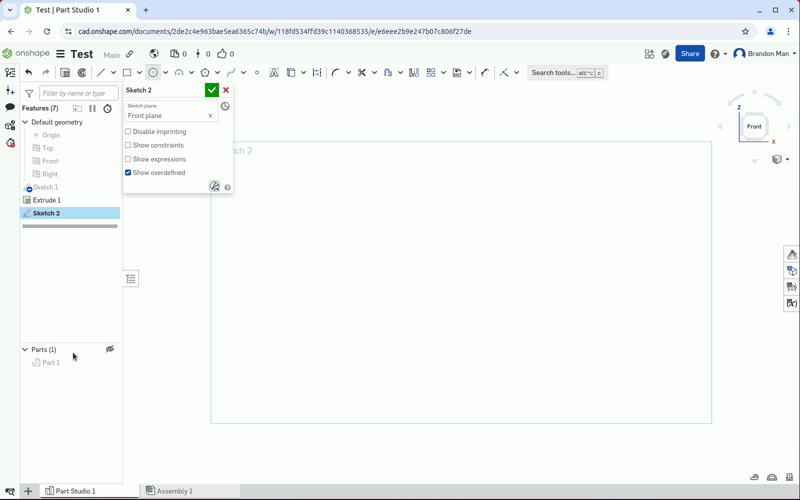
key_down(shift)
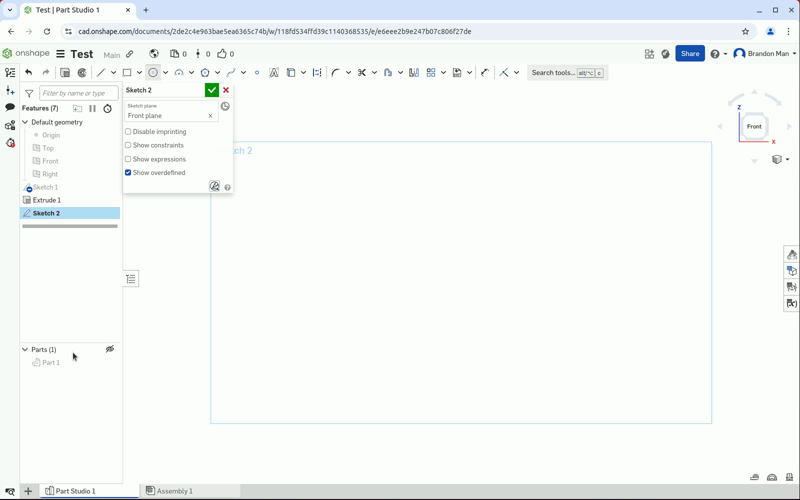
mouse_move(434, 259)
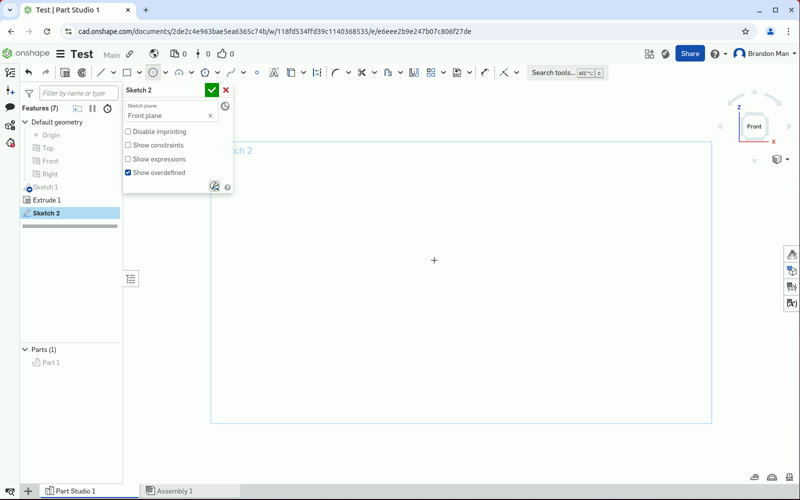
click(434, 259)
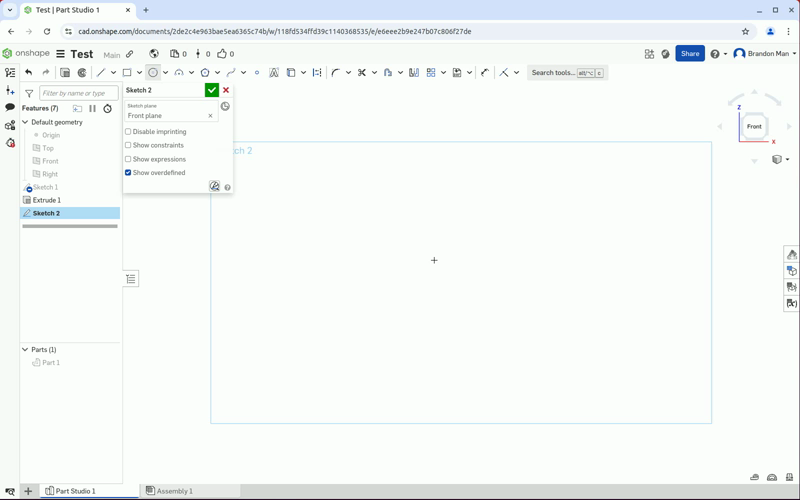
key_up(shift)
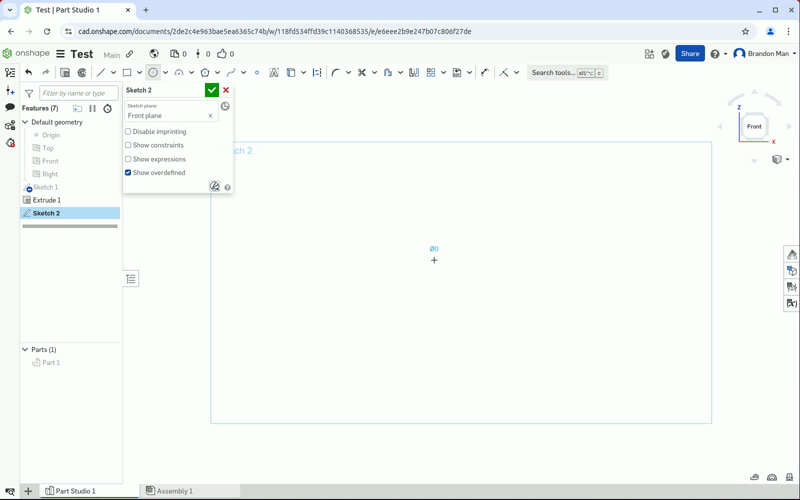
mouse_move(437, 259)
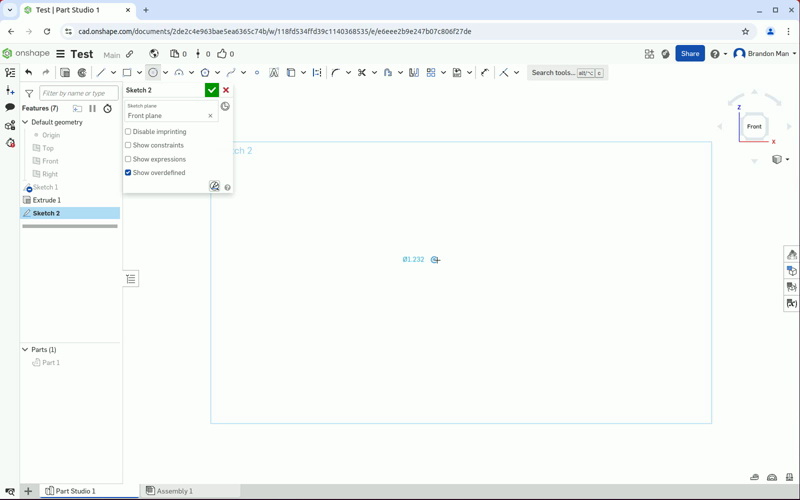
click(437, 259)
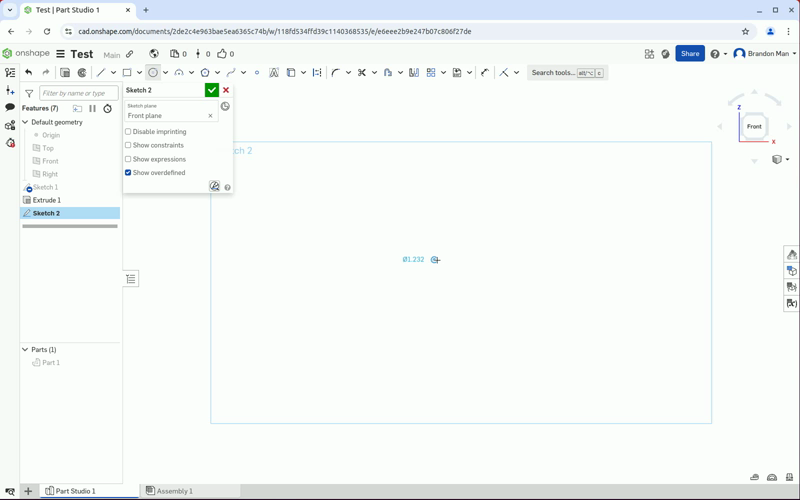
key(esc)
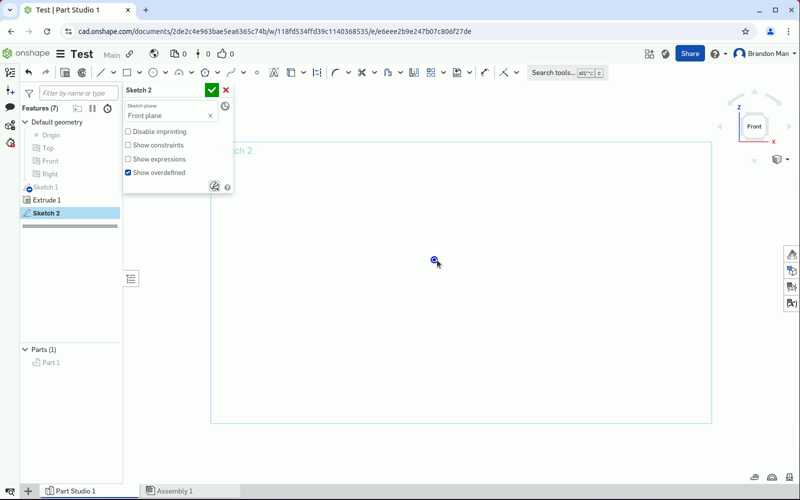
key(c)
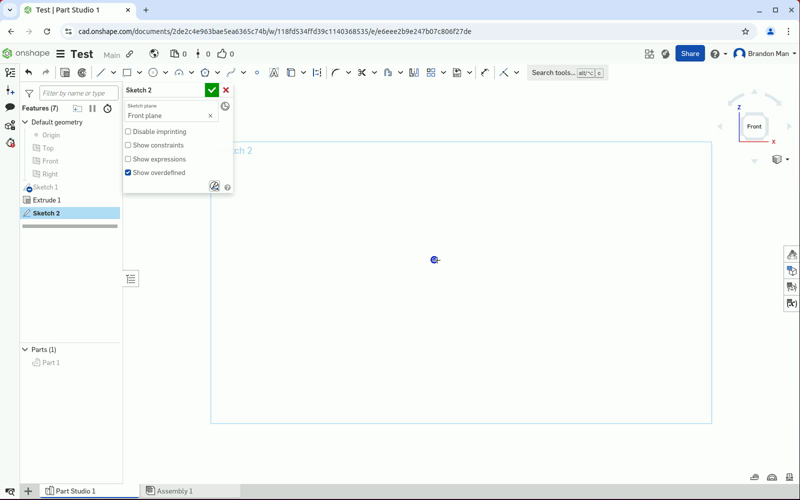
key_down(shift)
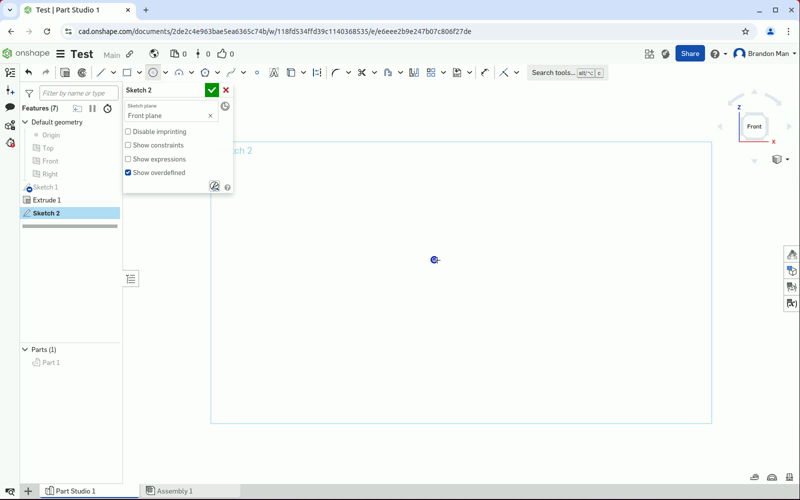
mouse_move(434, 259)
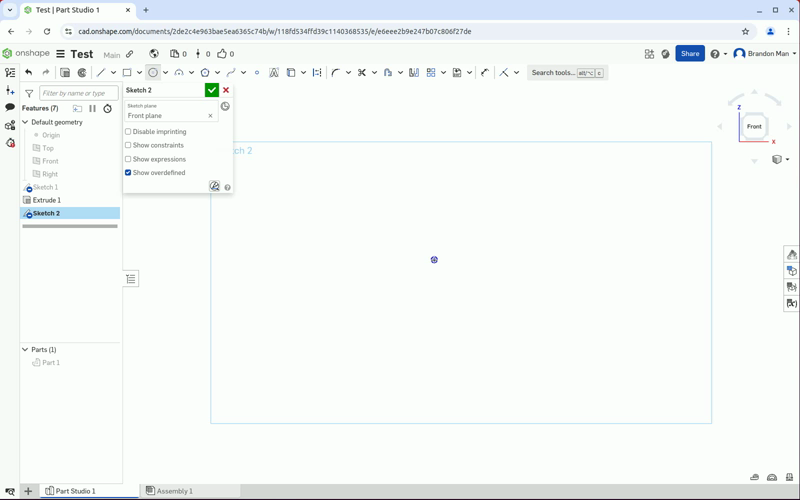
scroll(6)
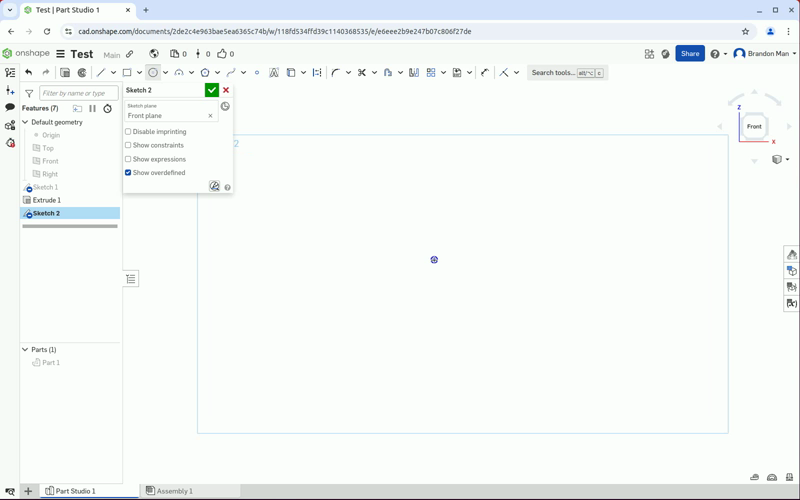
scroll(6)
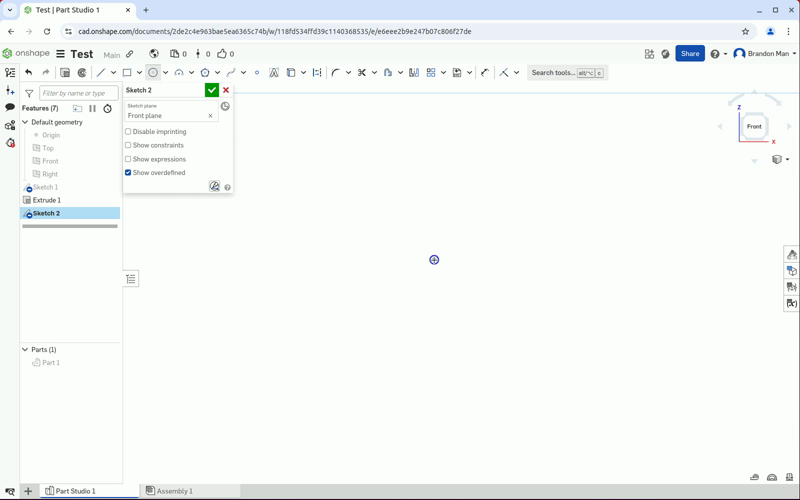
scroll(6)
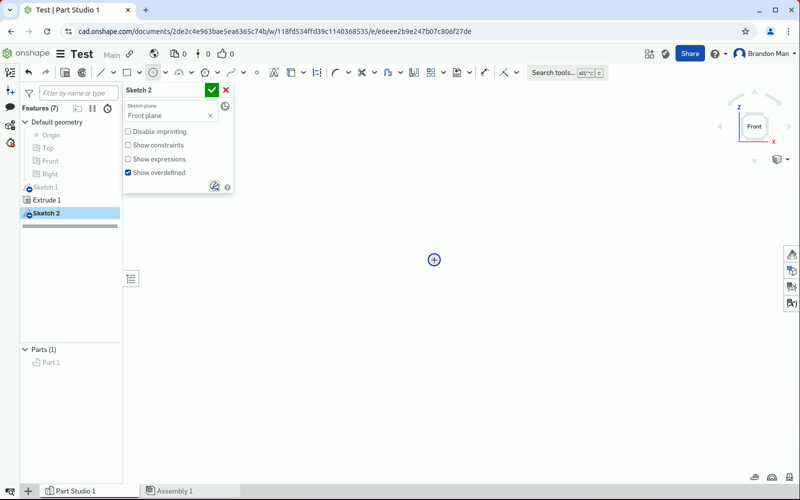
scroll(6)
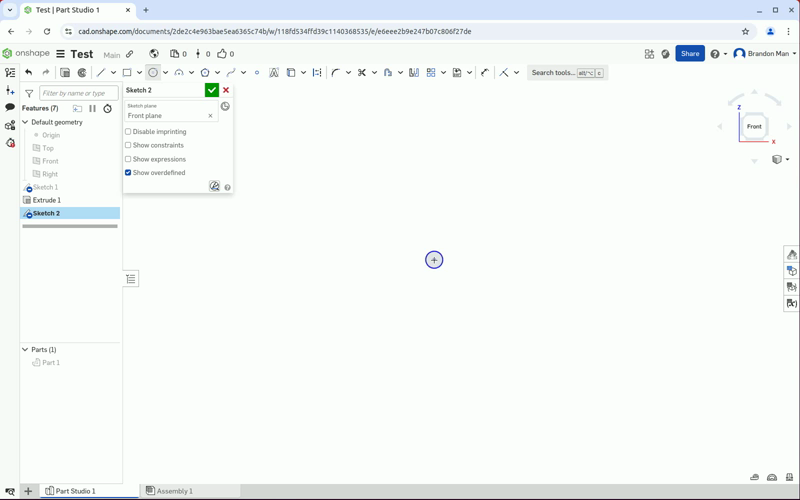
scroll(6)
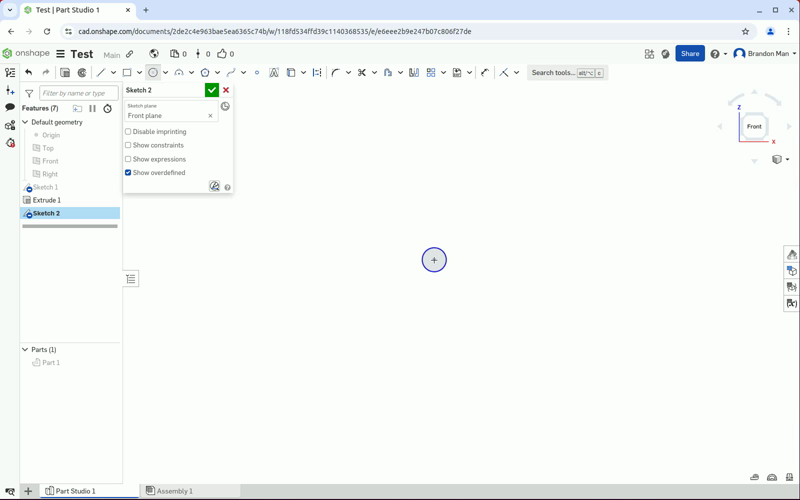
scroll(6)
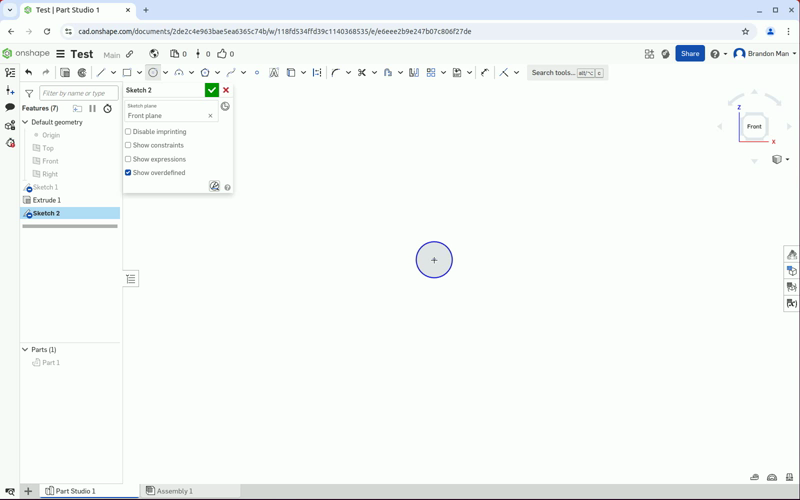
scroll(6)
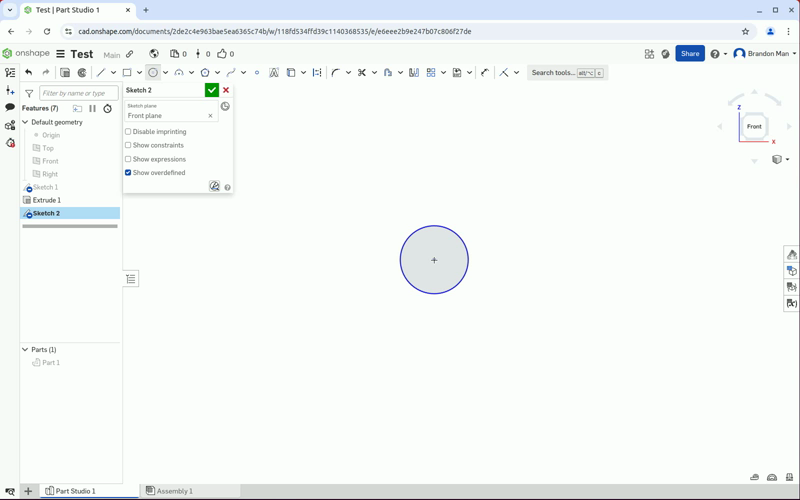
click(434, 259)
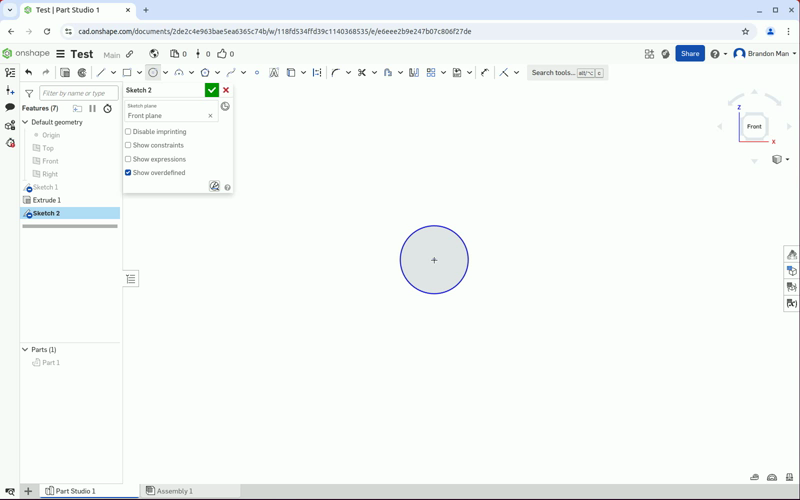
scroll(-6)
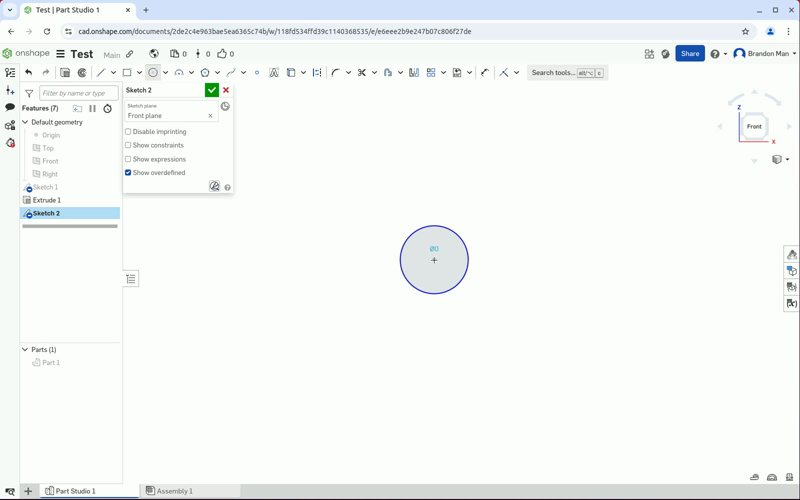
scroll(-6)
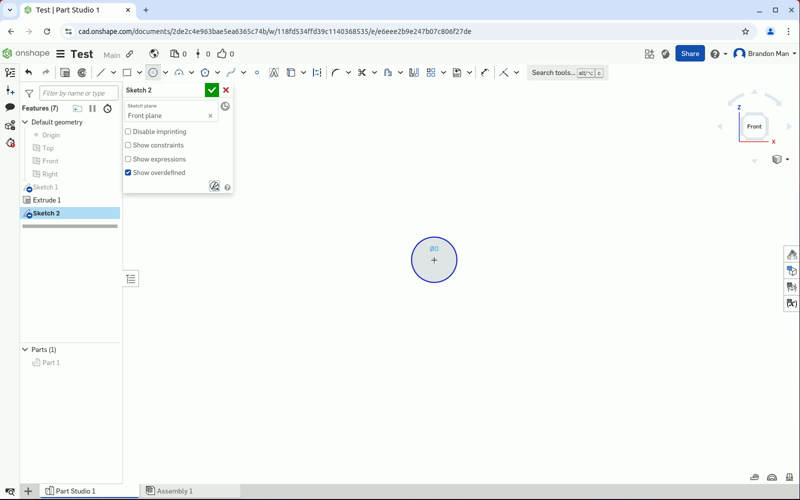
scroll(-6)
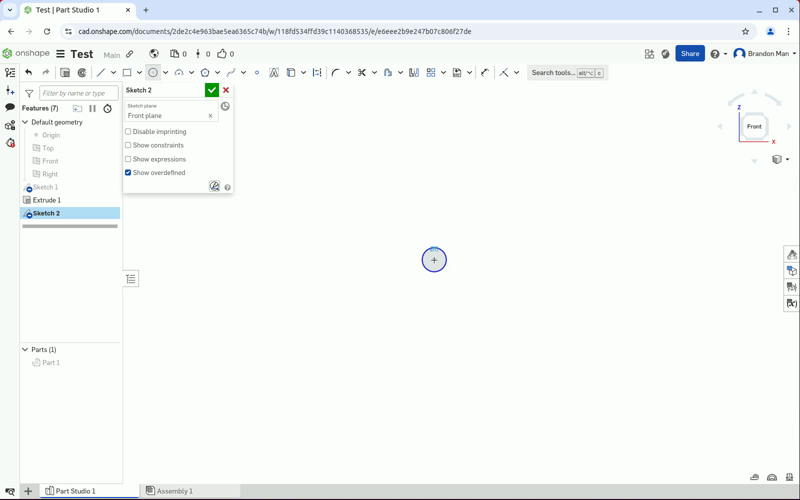
scroll(-6)
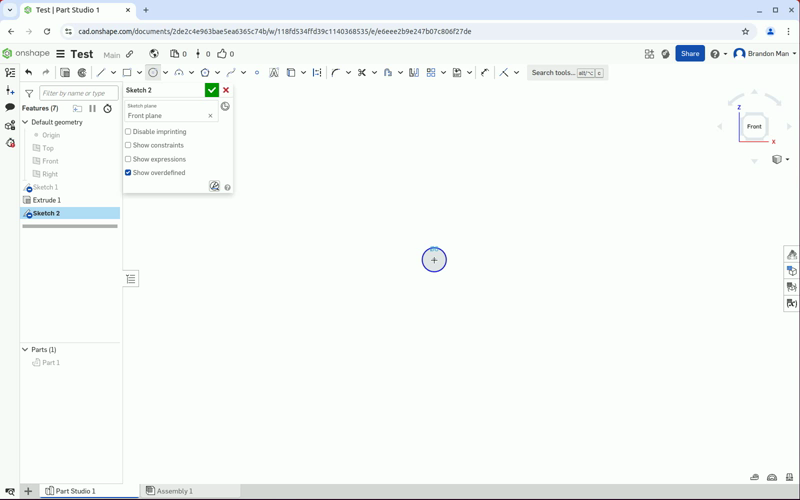
scroll(-6)
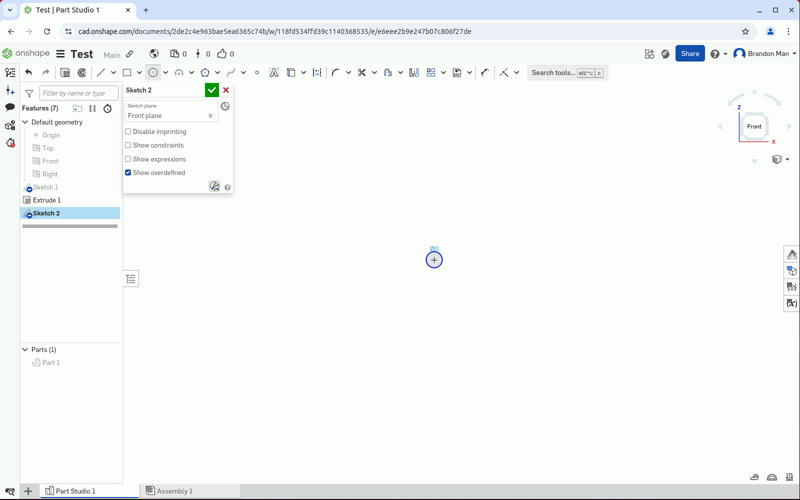
scroll(-6)
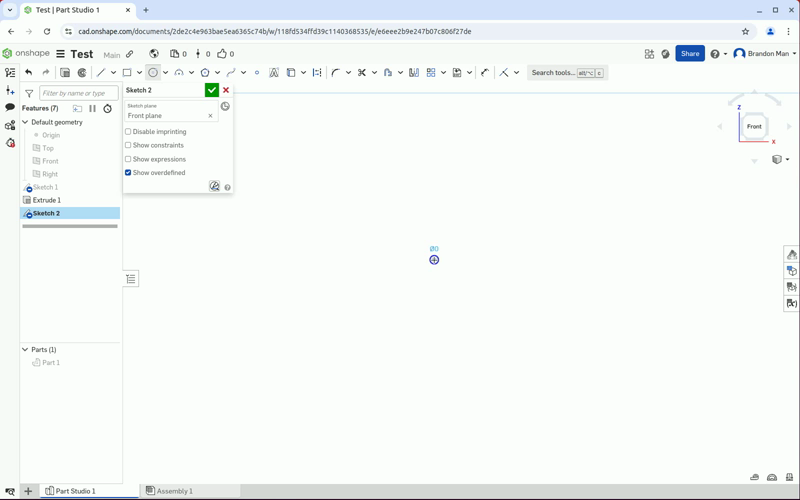
scroll(-6)
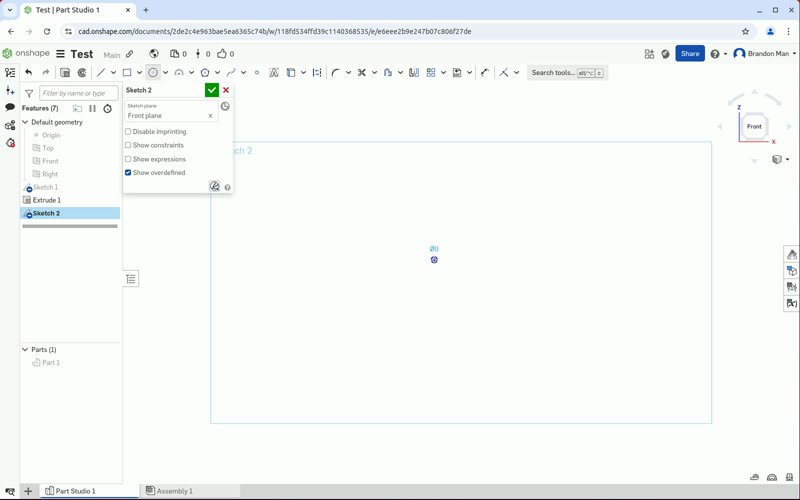
key_up(shift)
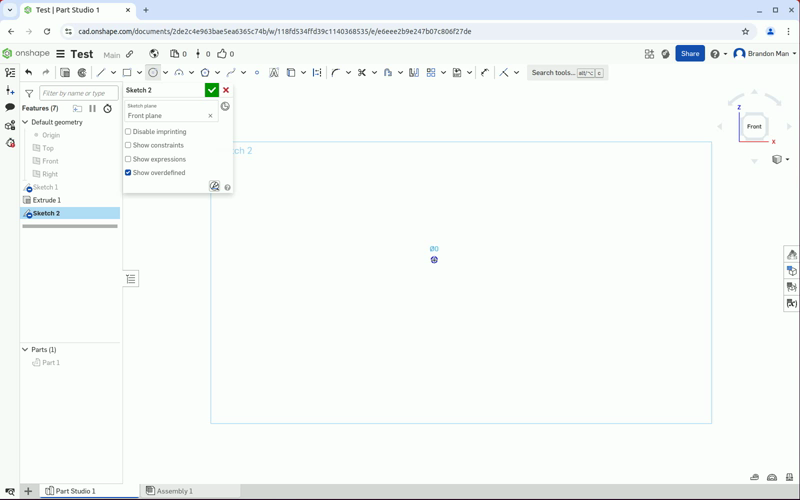
mouse_move(436, 259)
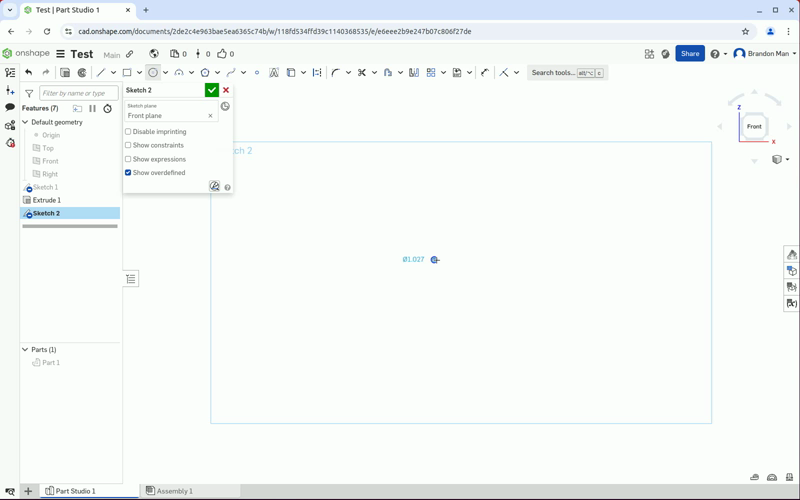
scroll(6)
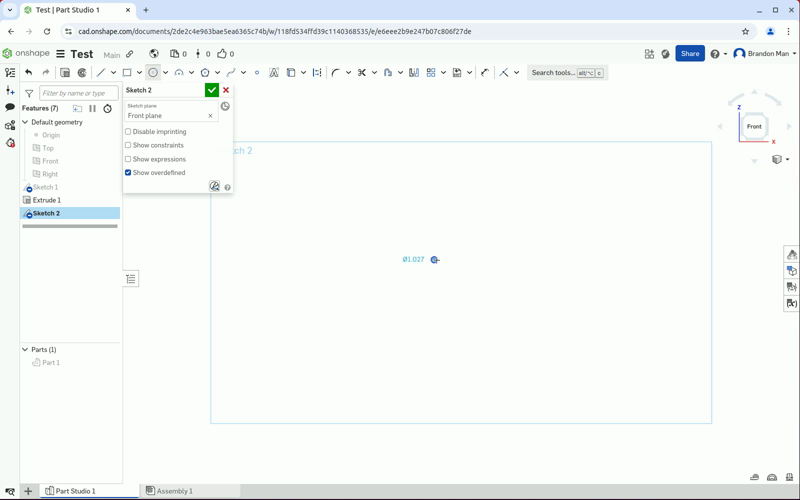
scroll(6)
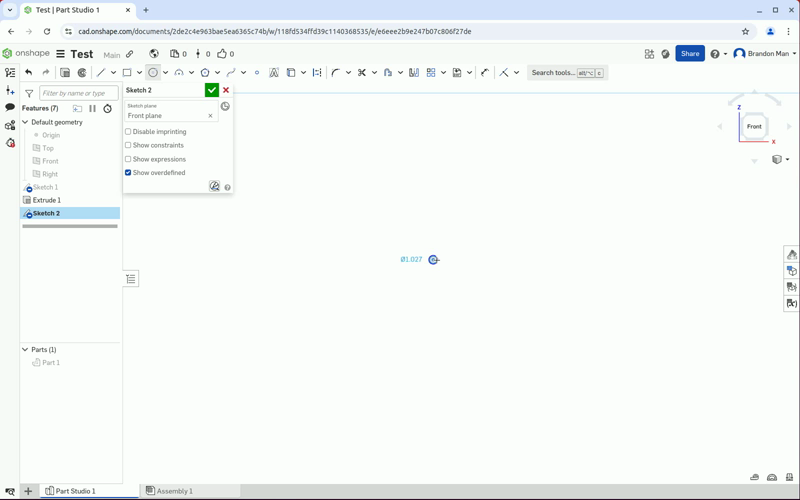
scroll(6)
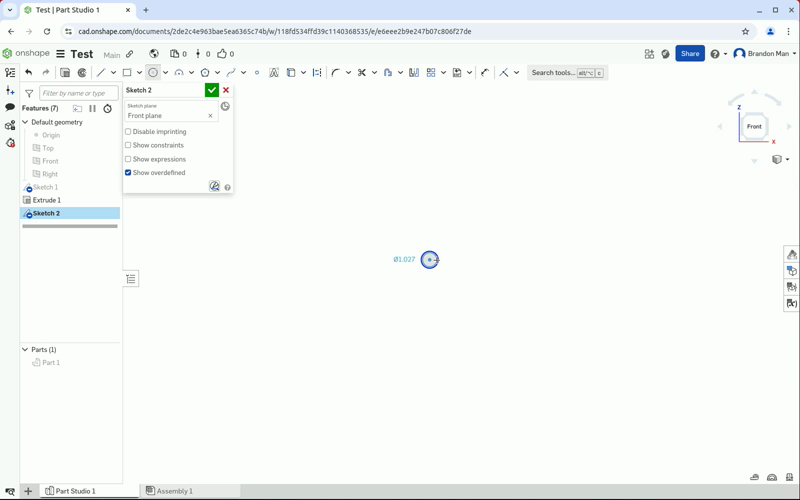
scroll(6)
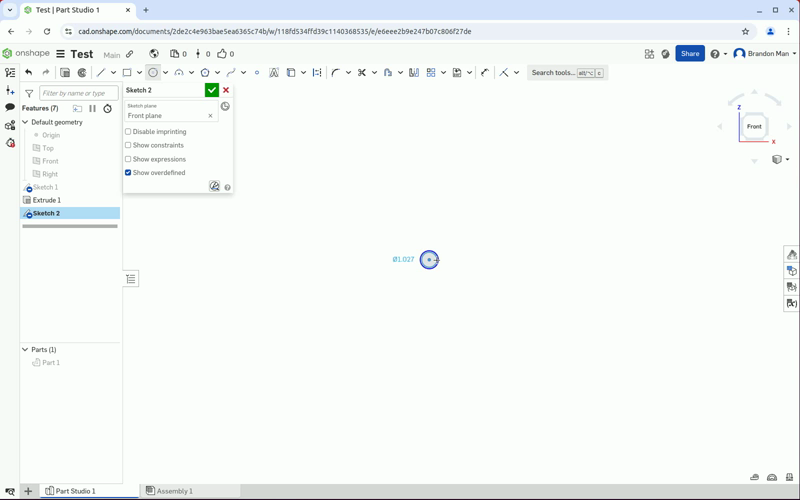
scroll(6)
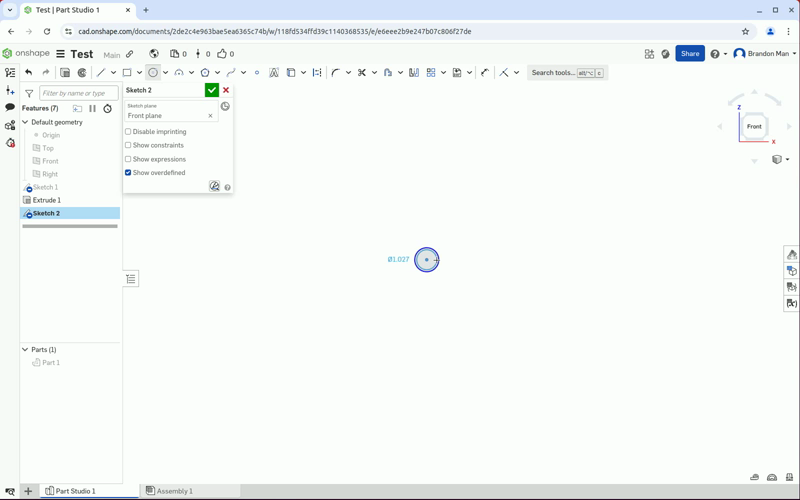
scroll(6)
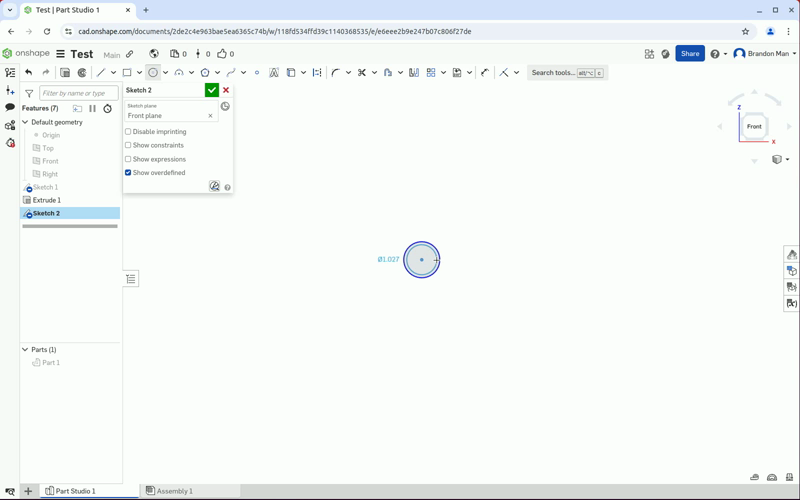
scroll(6)
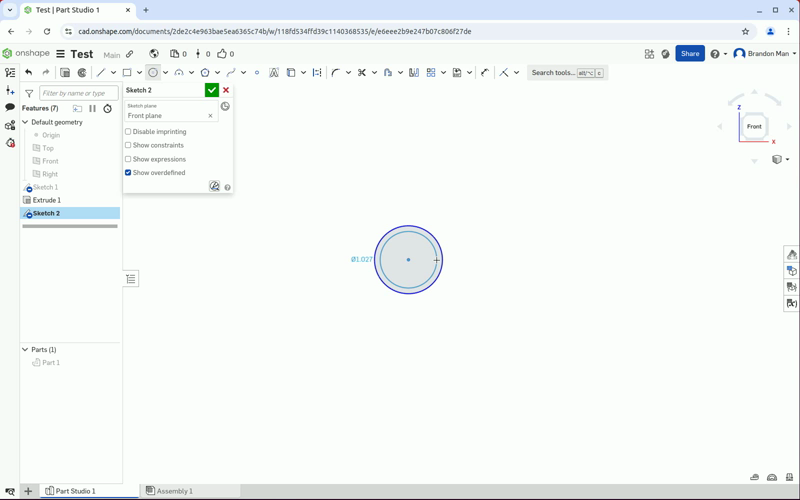
click(436, 259)
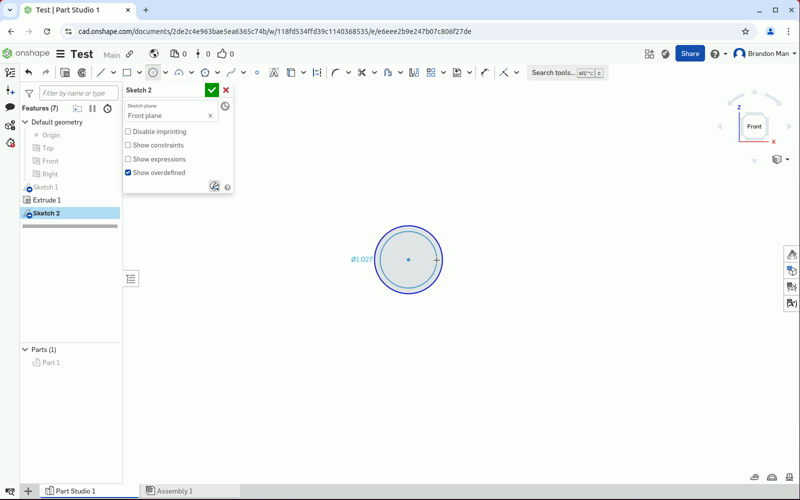
scroll(-6)
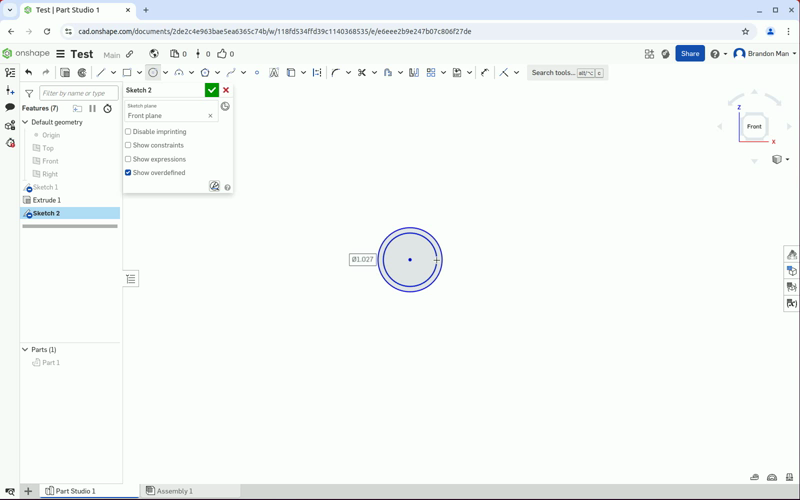
scroll(-6)
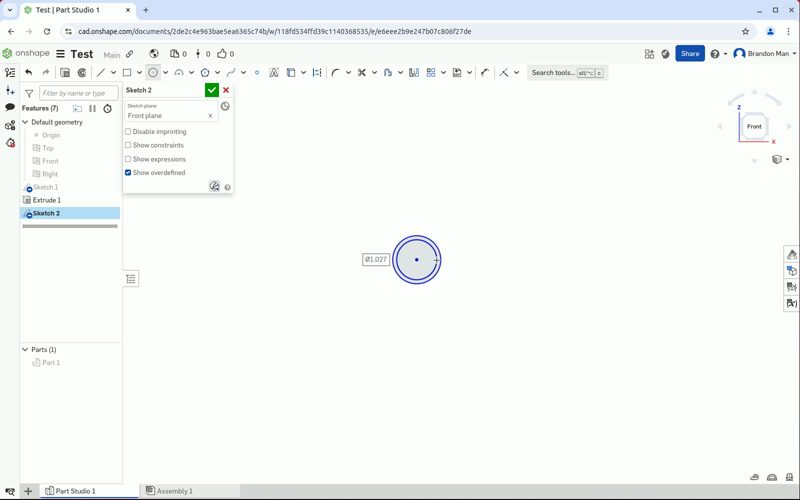
scroll(-6)
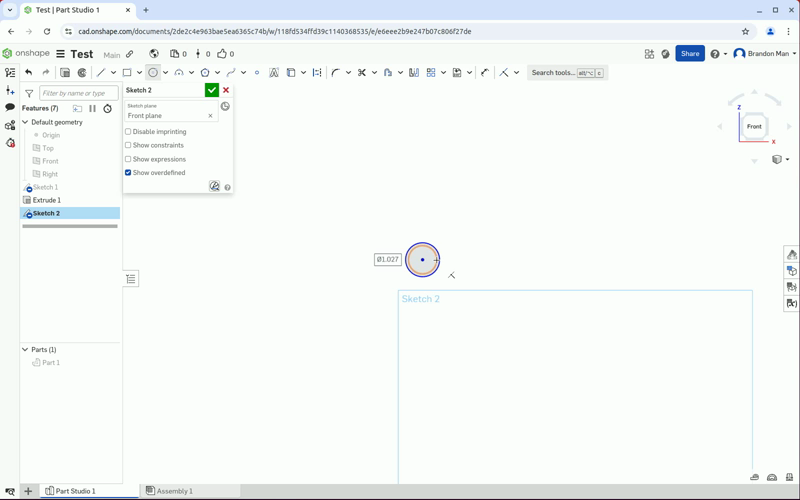
scroll(-6)
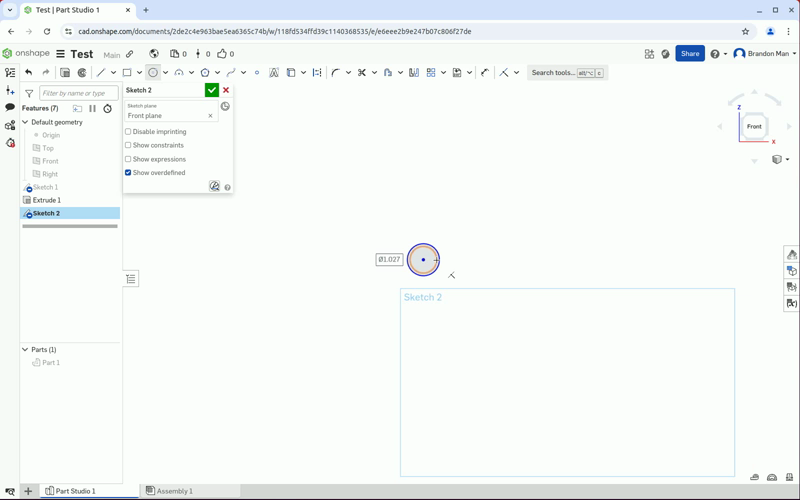
scroll(-6)
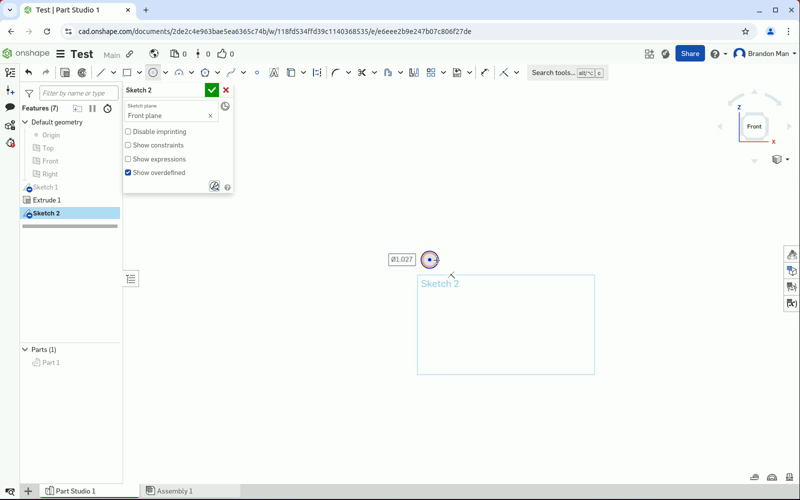
scroll(-6)
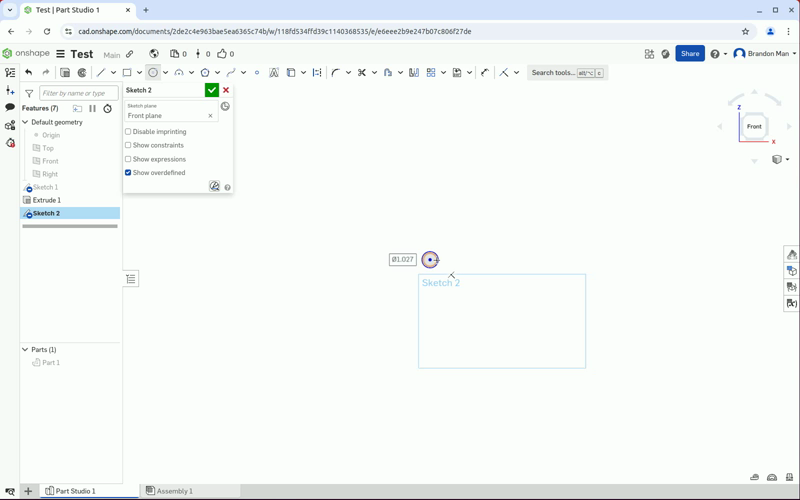
scroll(-6)
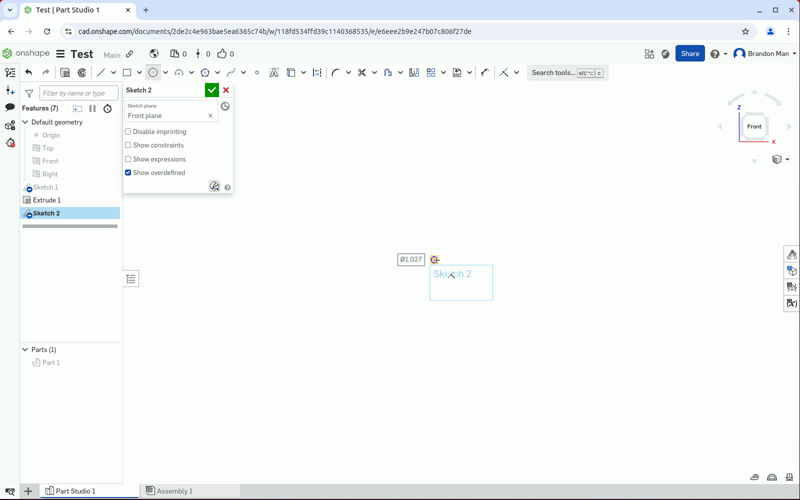
key(esc)
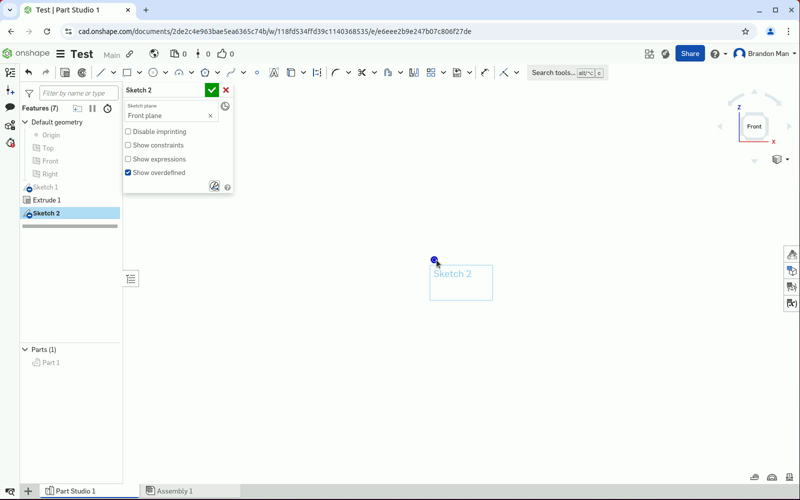
mouse_move(431, 258)
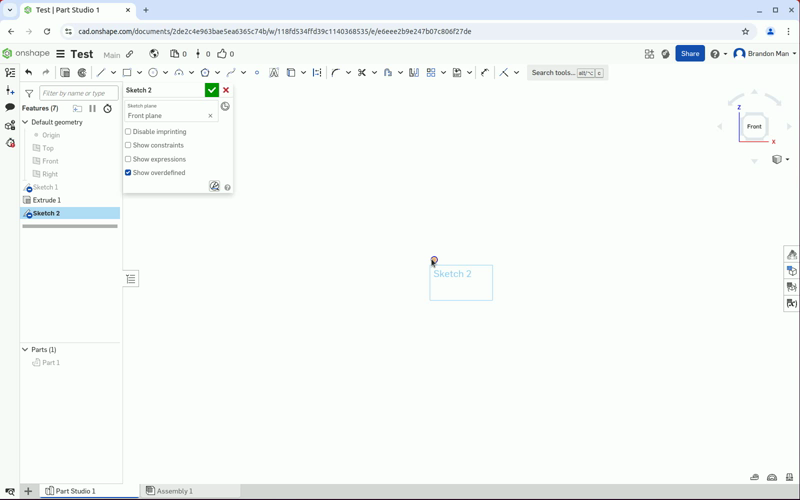
scroll(6)
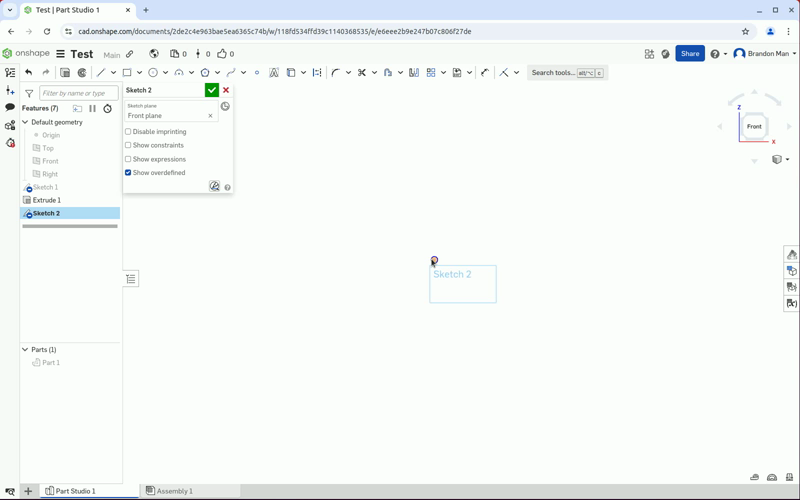
scroll(6)
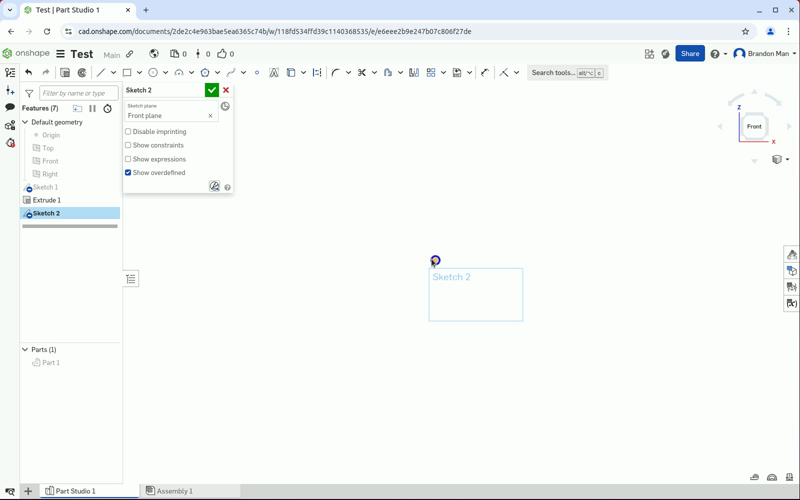
scroll(6)
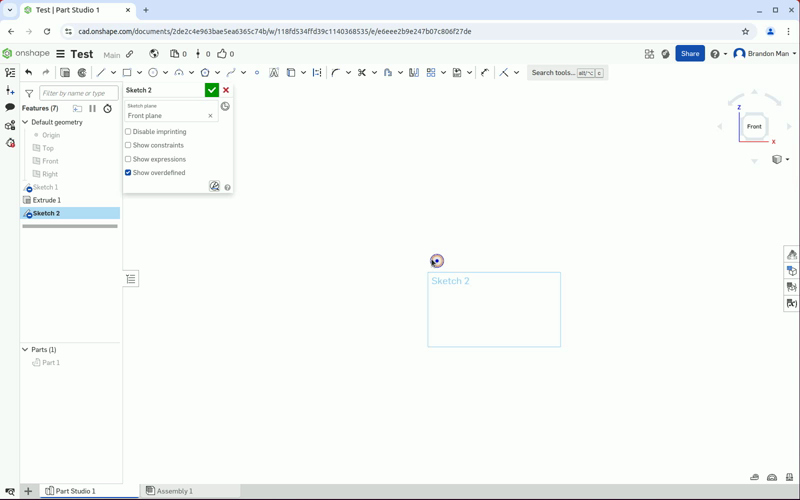
scroll(6)
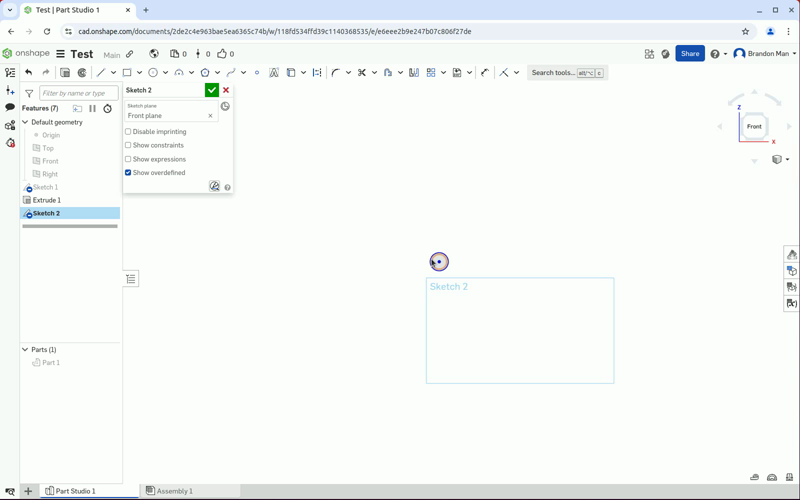
scroll(6)
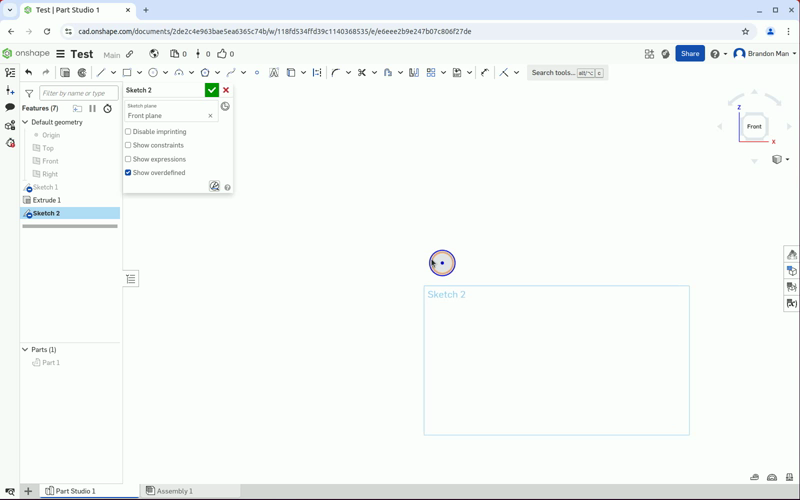
scroll(6)
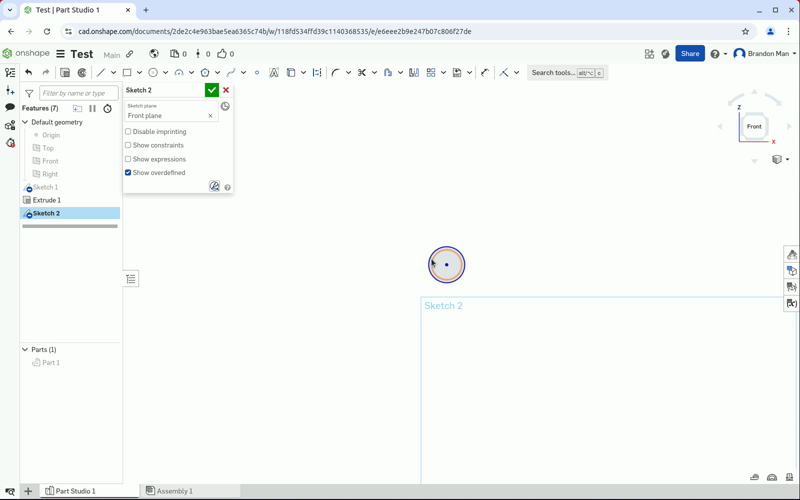
scroll(6)
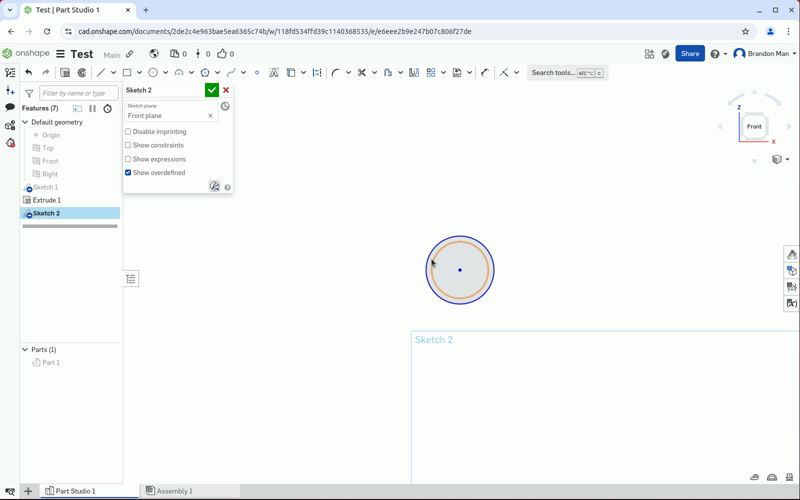
click(431, 258)
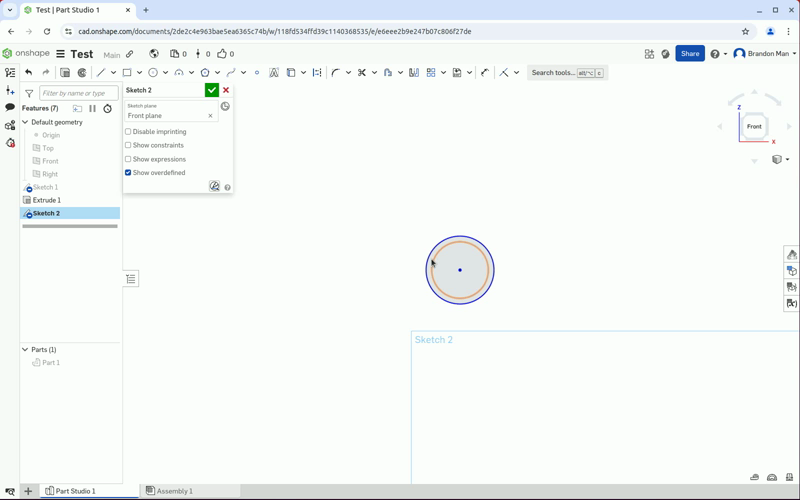
scroll(-6)
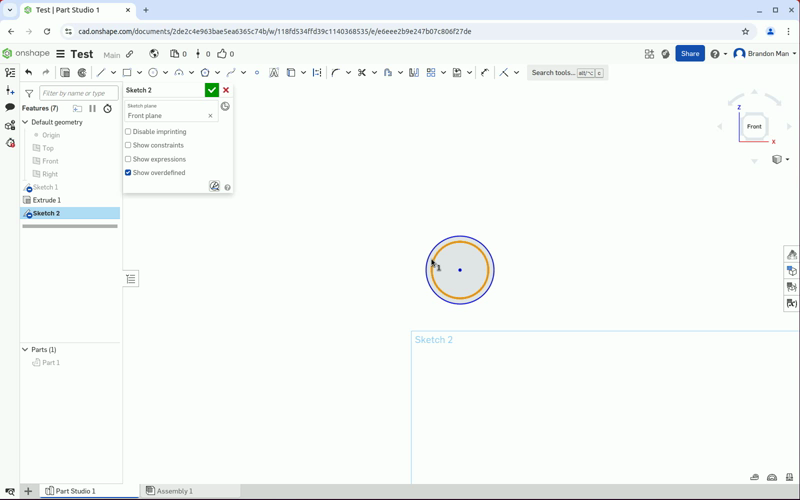
scroll(-6)
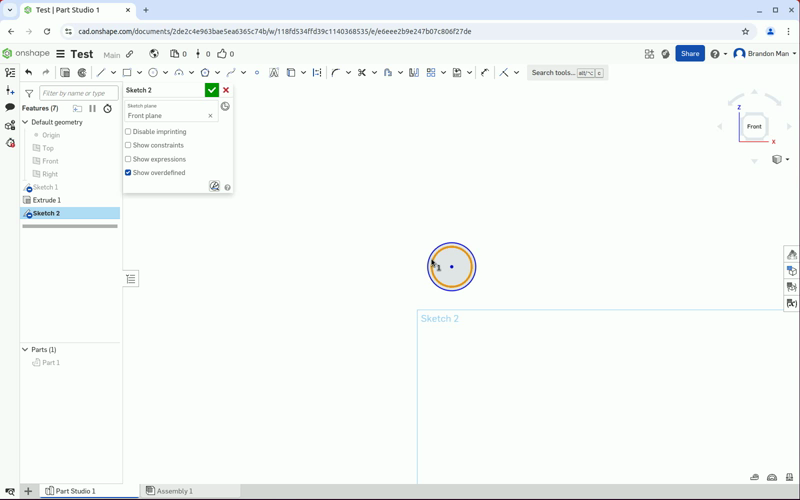
scroll(-6)
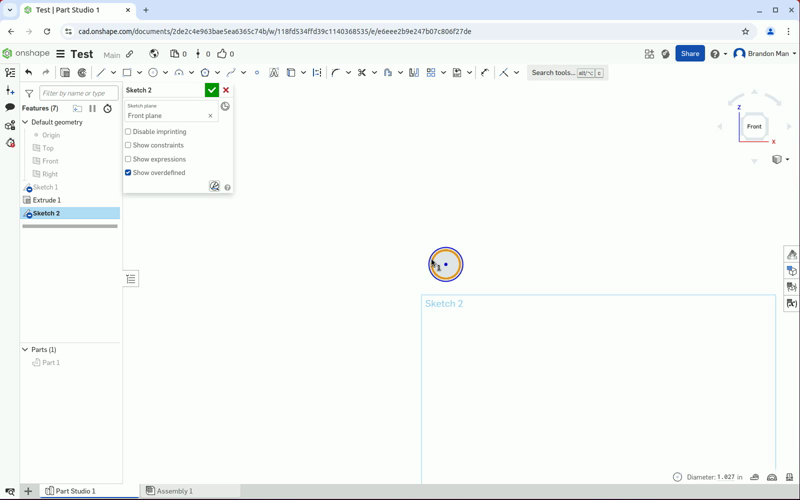
scroll(-6)
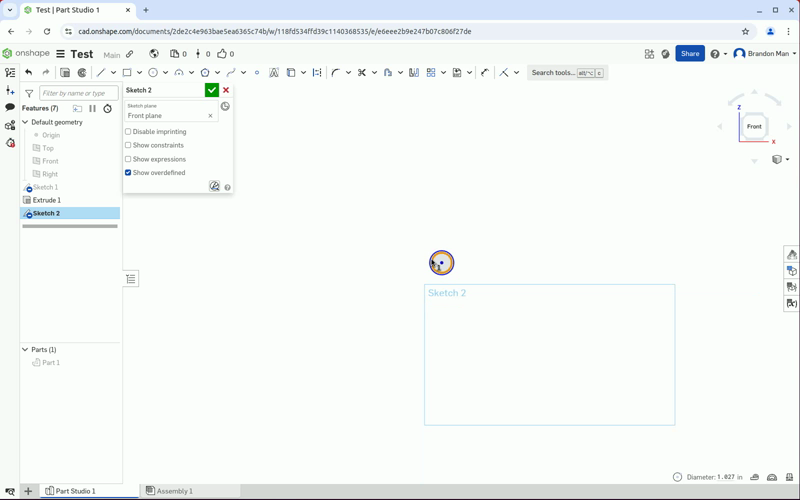
scroll(-6)
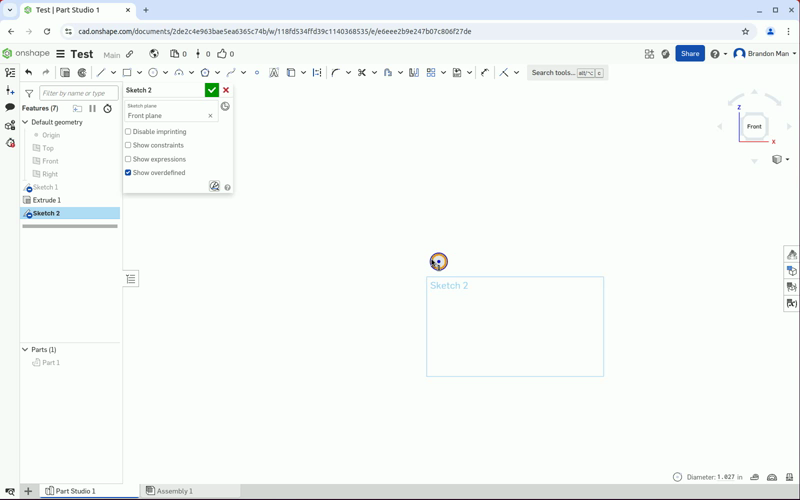
scroll(-6)
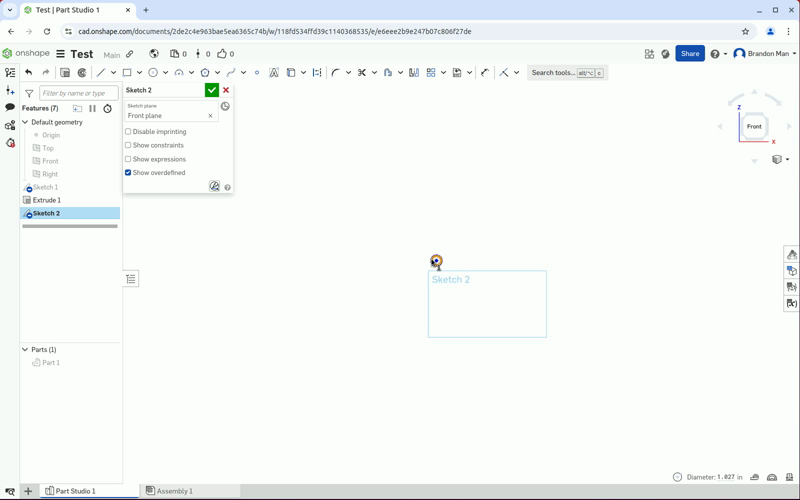
scroll(-6)
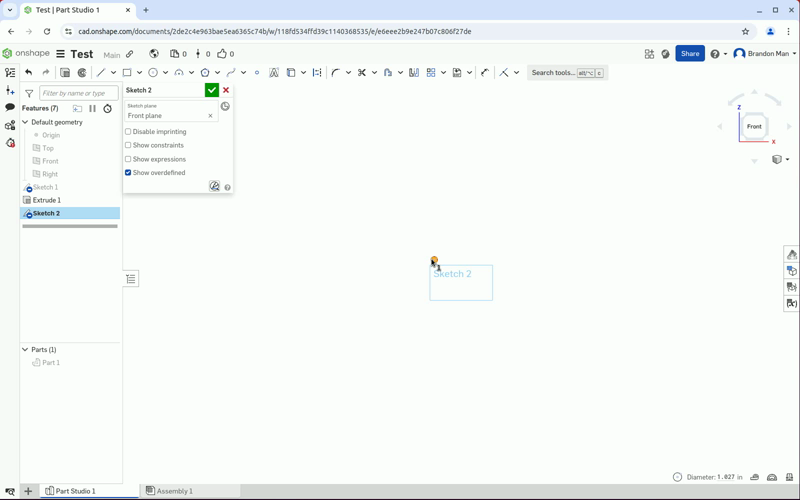
mouse_move(73, 352)
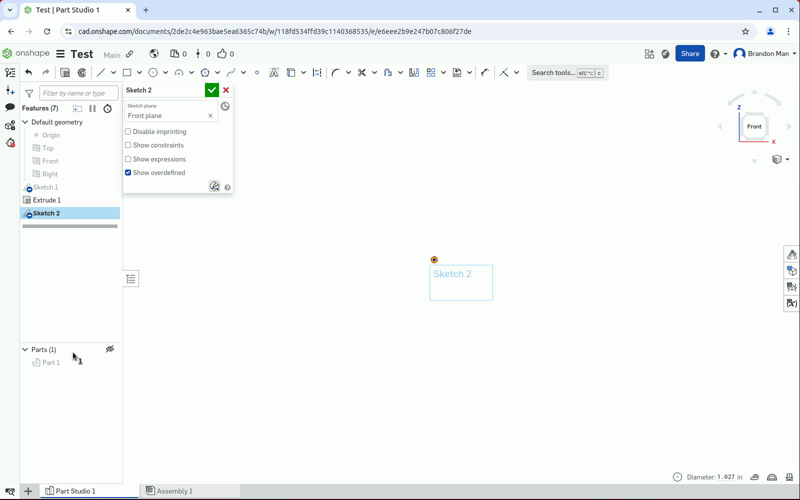
key(shift+y)
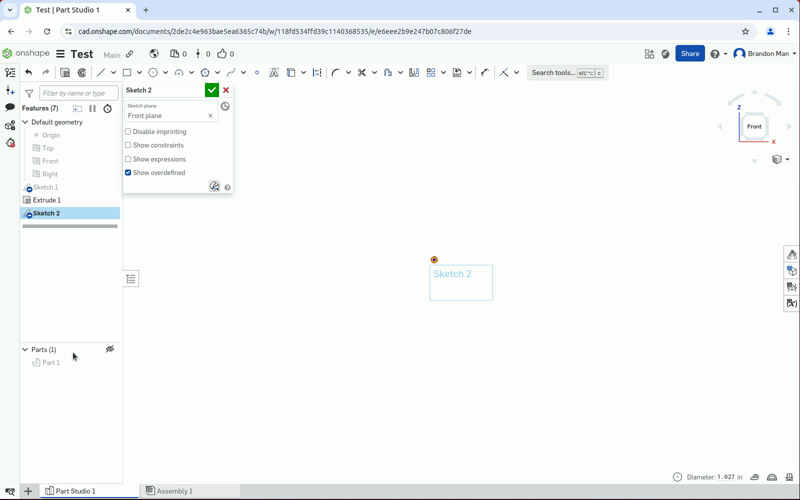
key(shift+e)
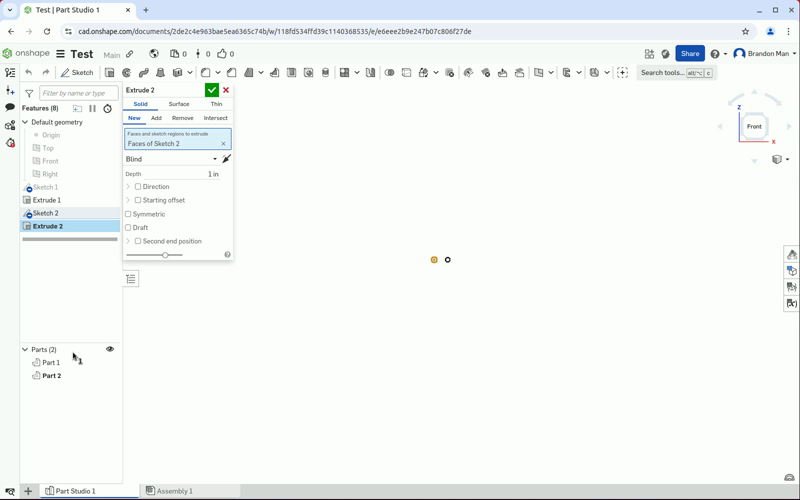
mouse_move(143, 106)
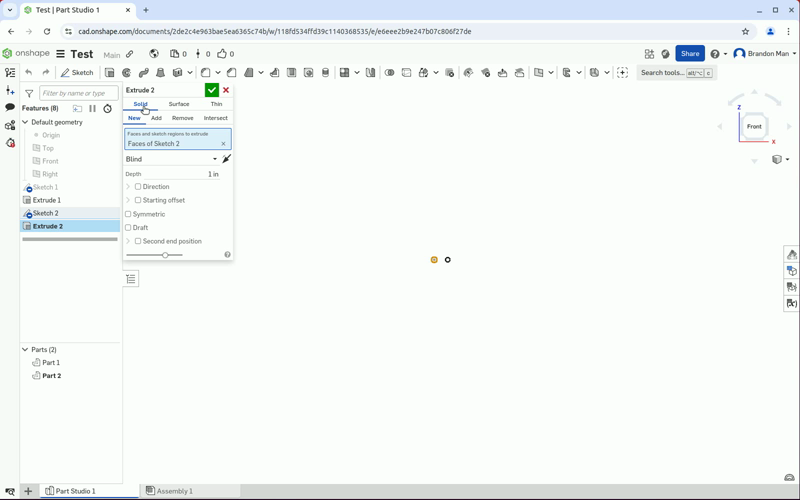
click(143, 106)
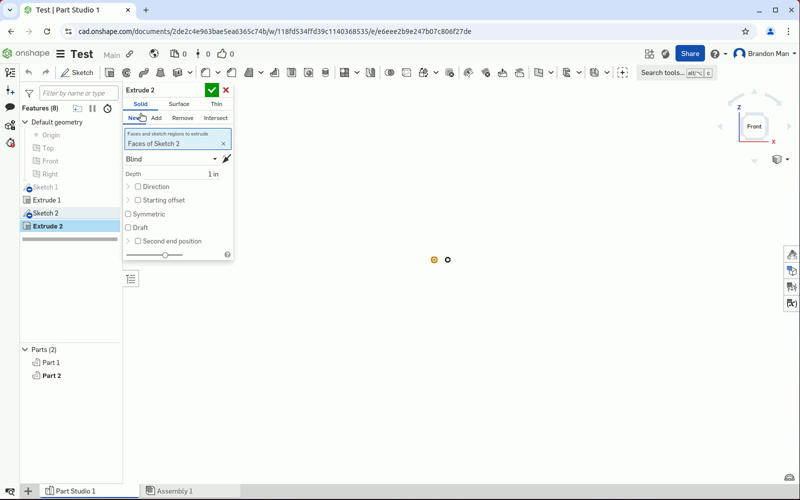
mouse_move(137, 120)
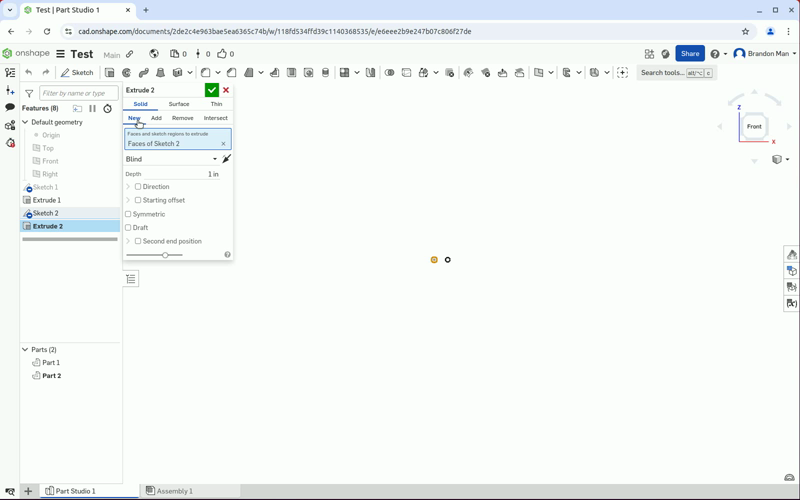
click(137, 120)
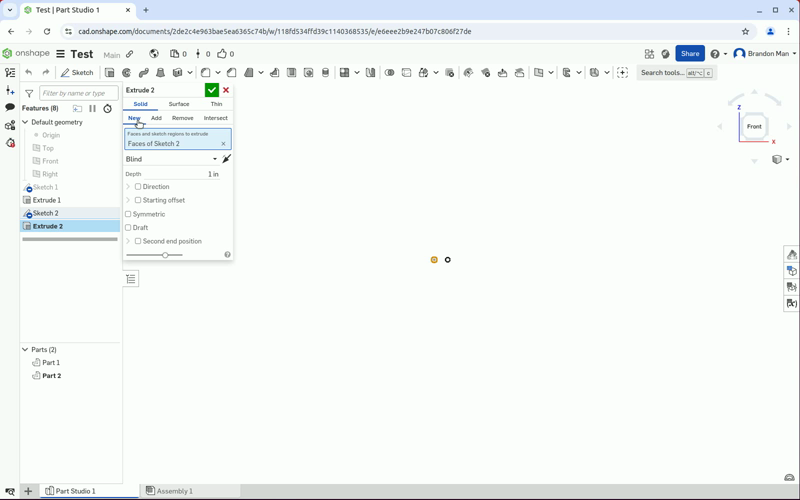
key(tab, 4)
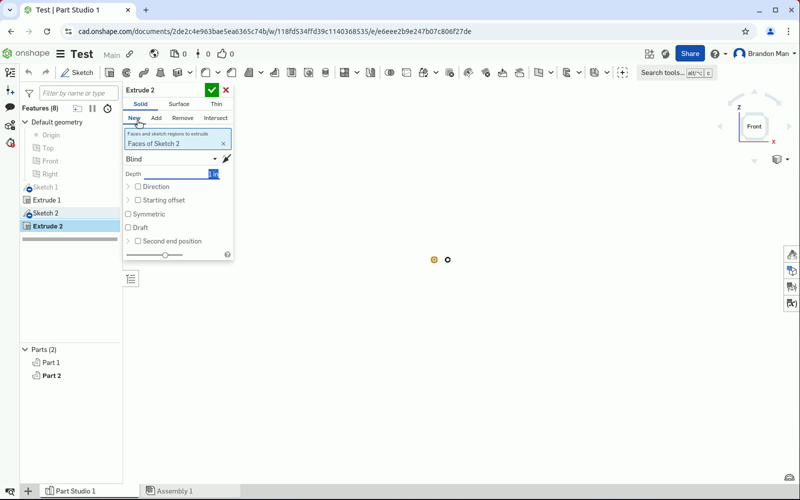
text(46.216)
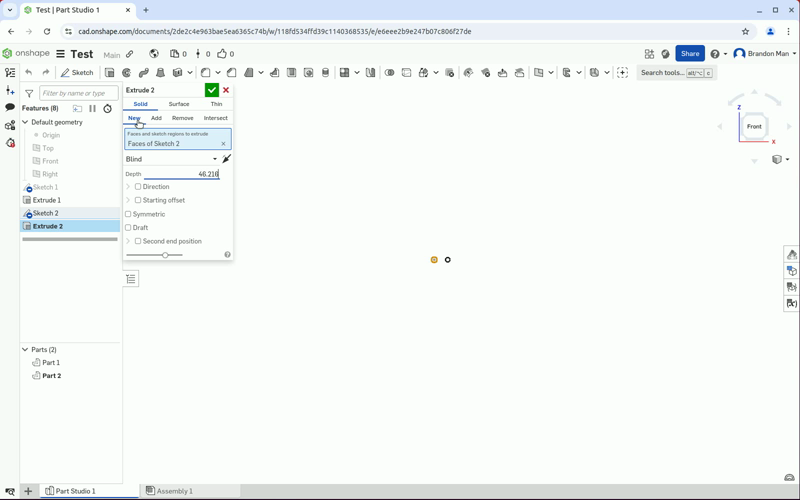
key(tab, 3)
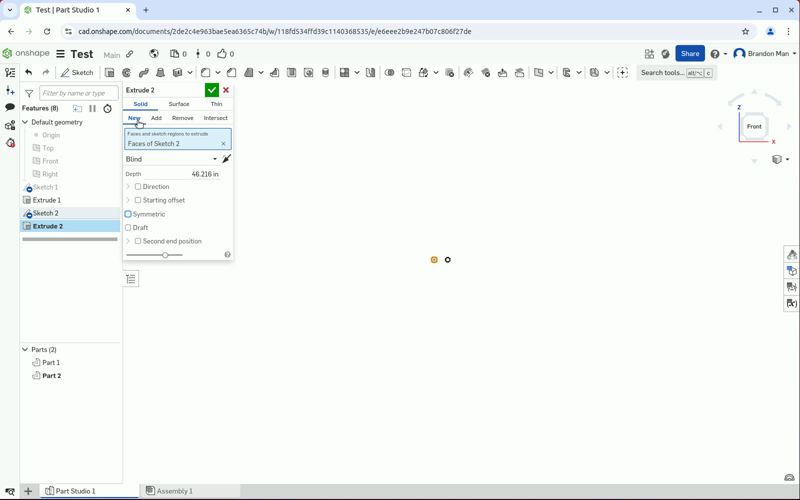
key(space)
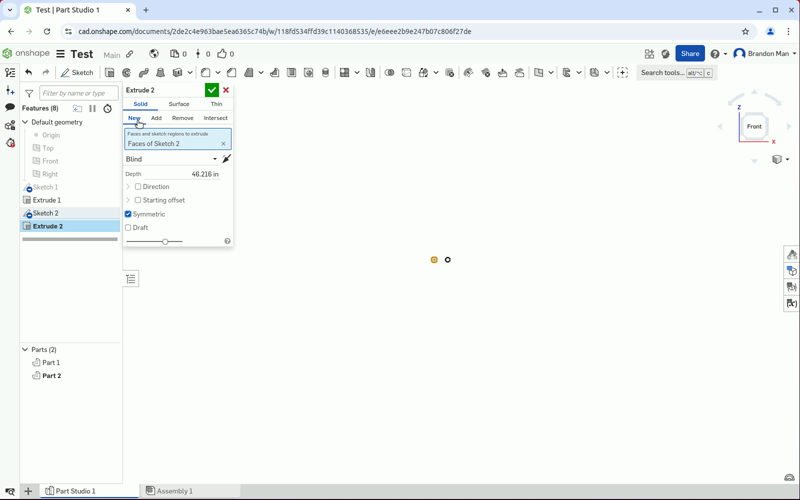
key(enter)
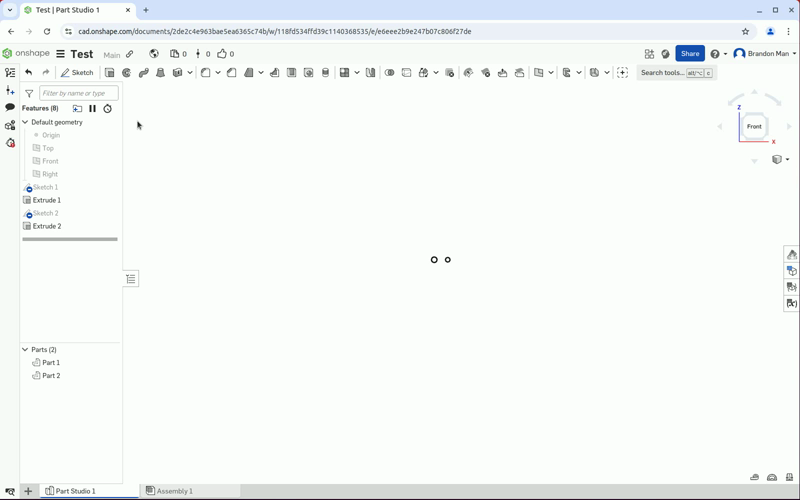
key(shift+h)
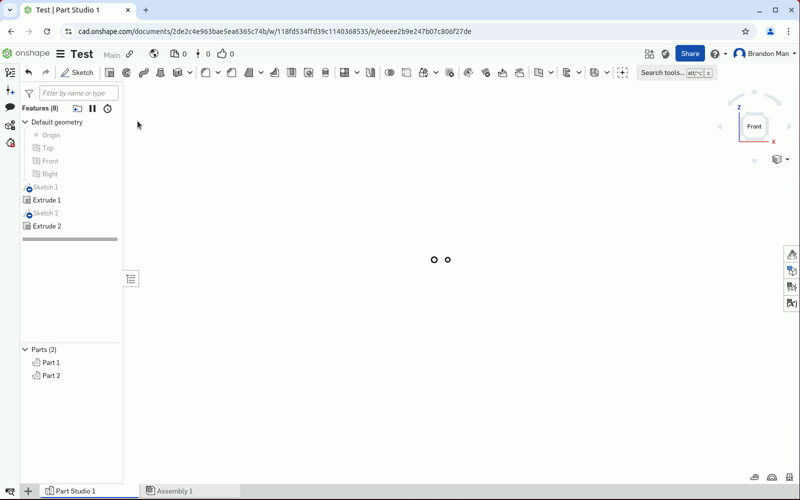
key(shift+h)
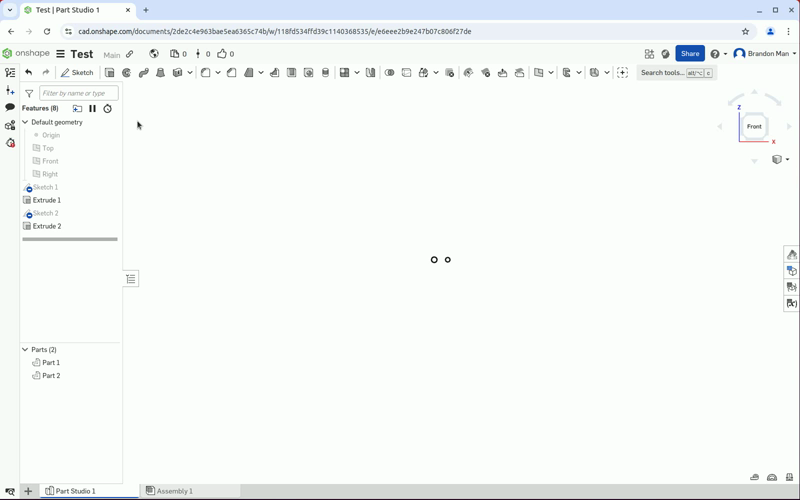
mouse_move(73, 189)
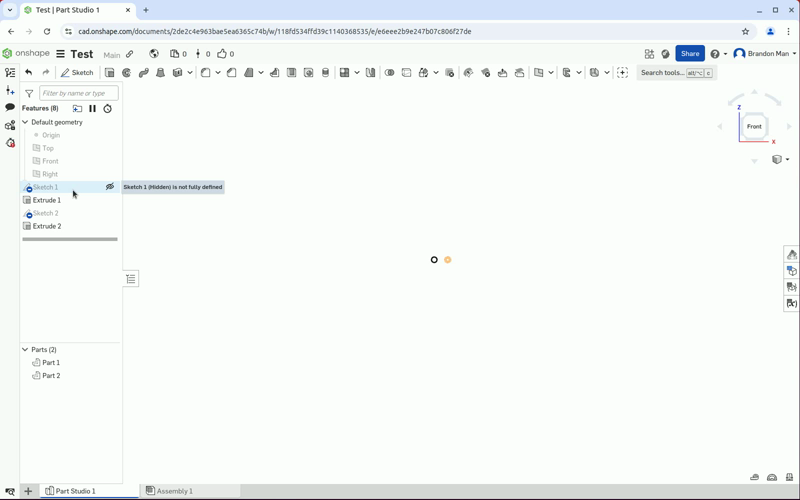
click(73, 189)
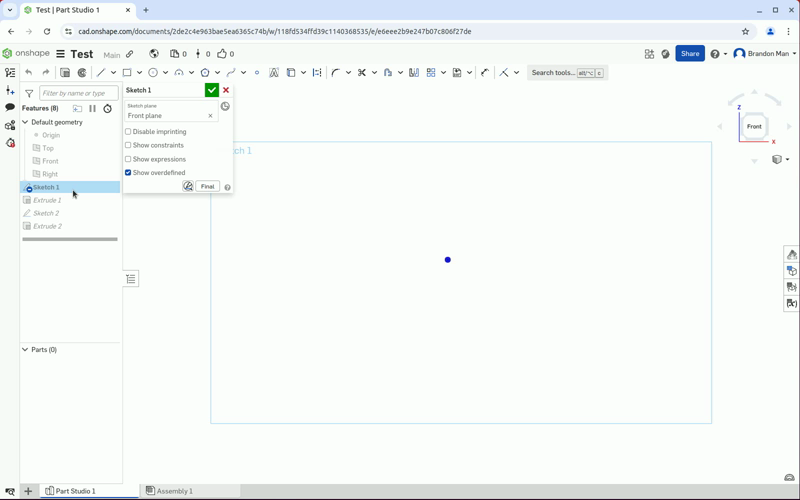
mouse_move(229, 92)
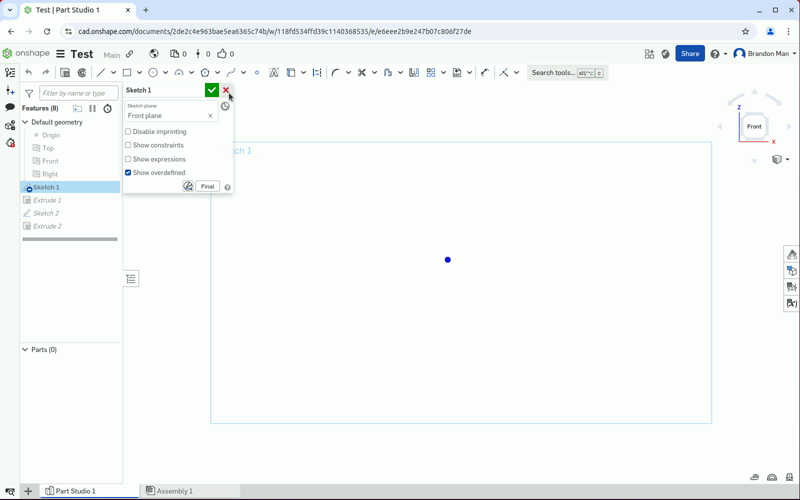
click(229, 92)
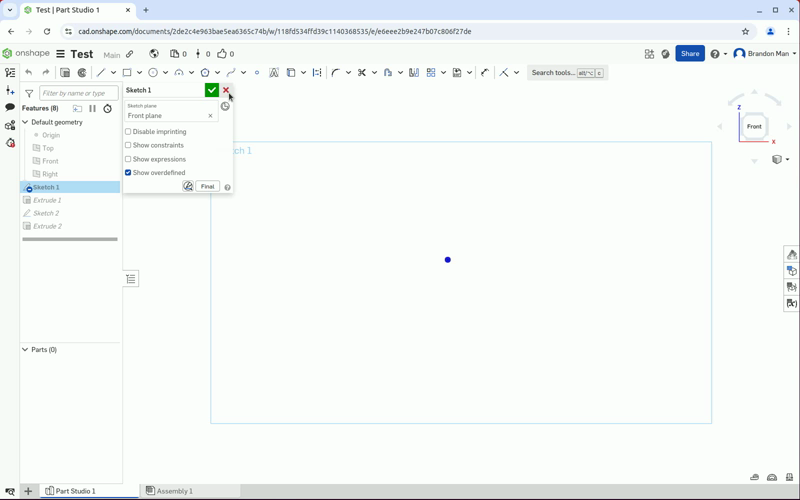
key(shift+s)
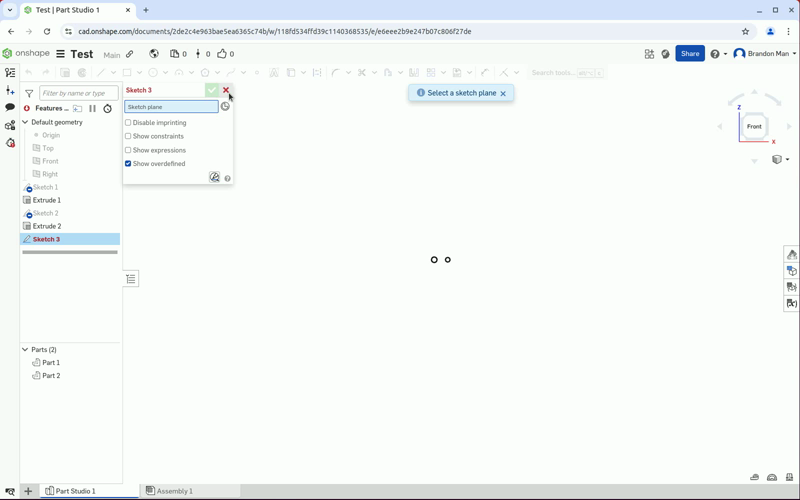
mouse_move(73, 163)
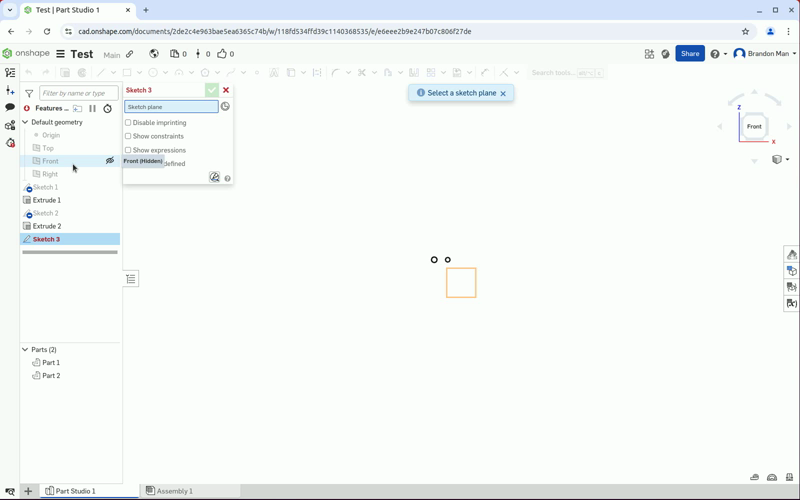
click(73, 163)
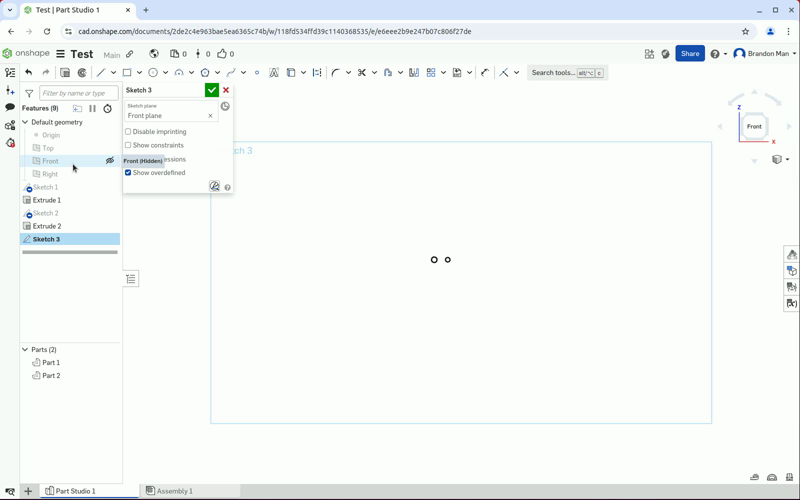
mouse_move(73, 352)
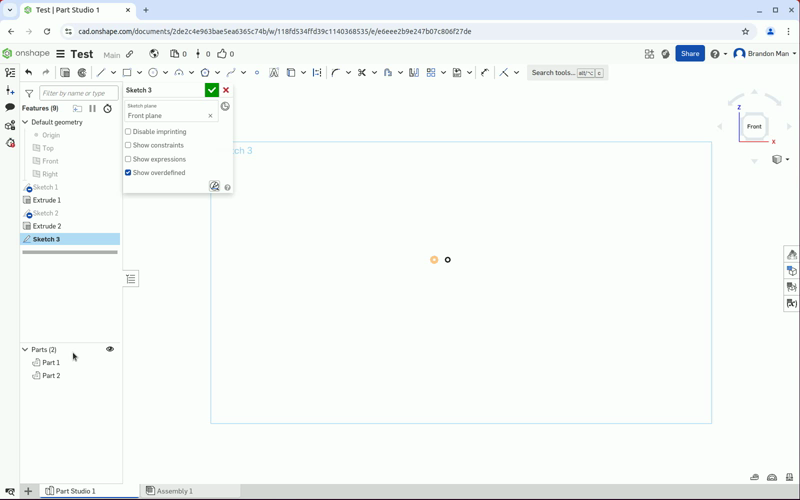
key(y)
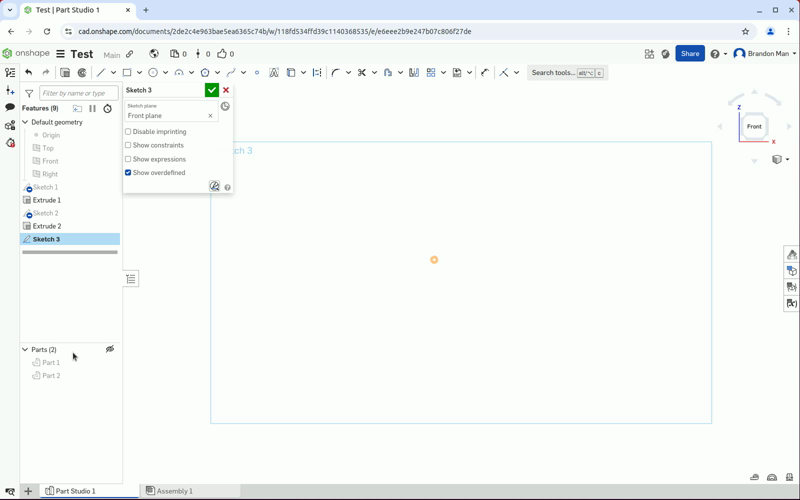
key(c)
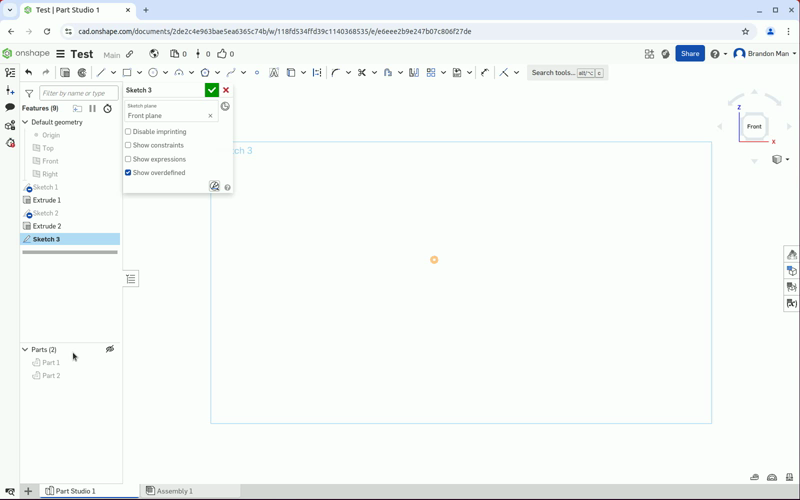
key_down(shift)
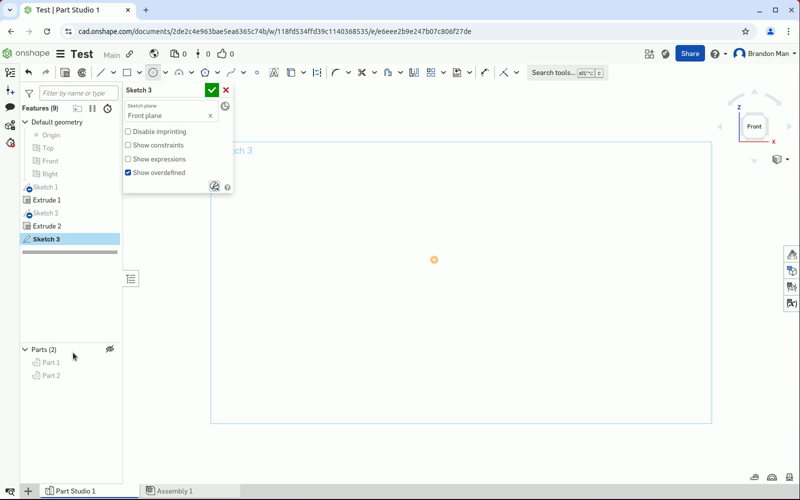
mouse_move(420, 259)
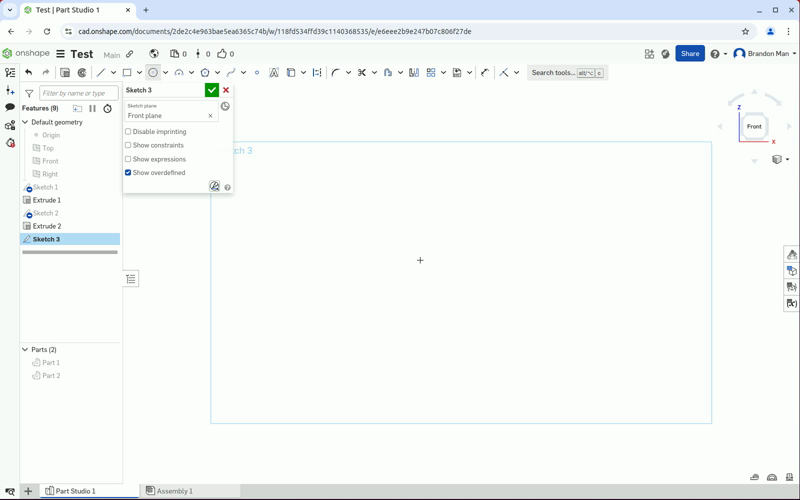
click(420, 259)
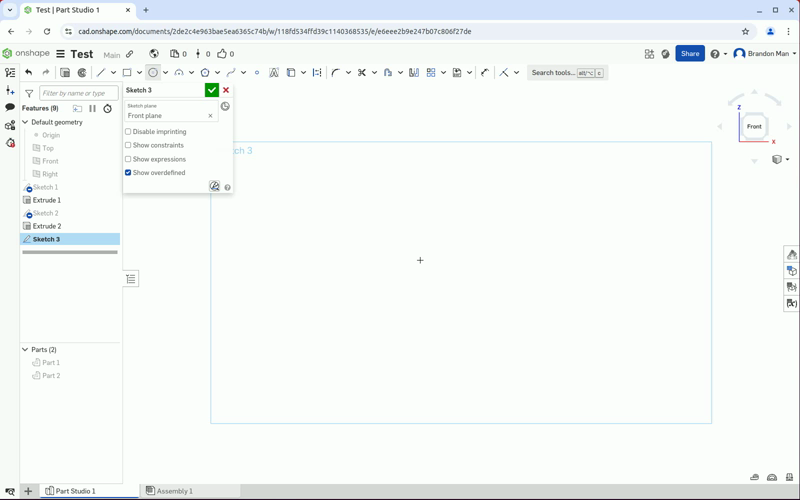
key_up(shift)
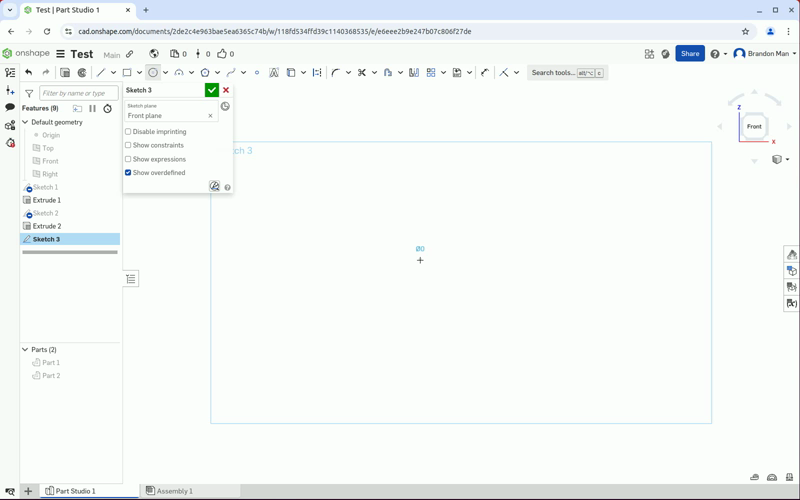
mouse_move(423, 259)
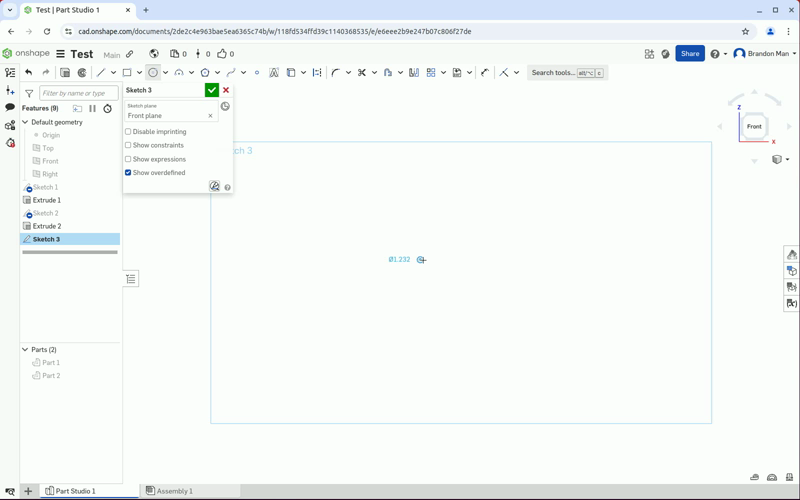
click(423, 259)
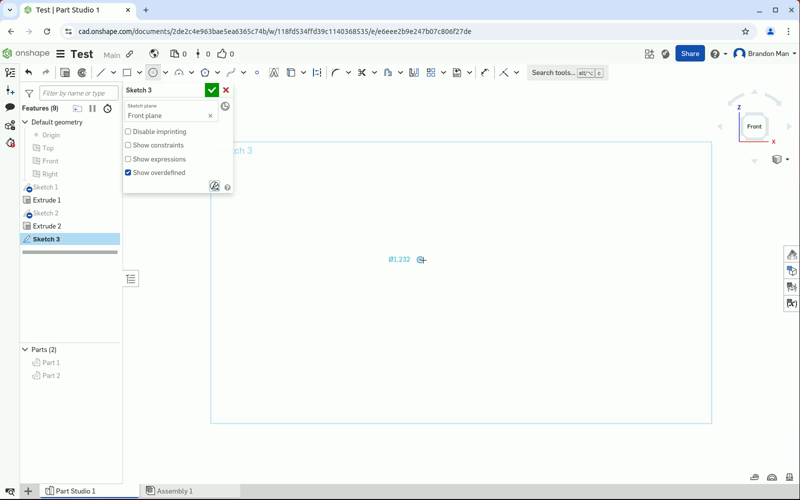
key(esc)
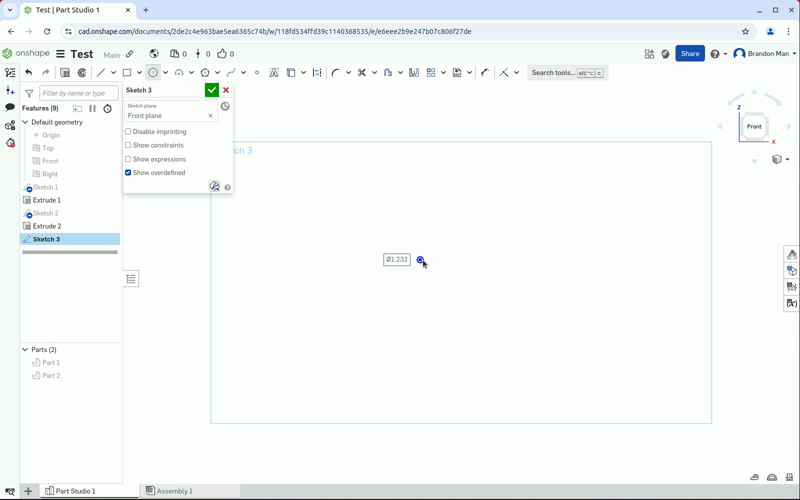
key(c)
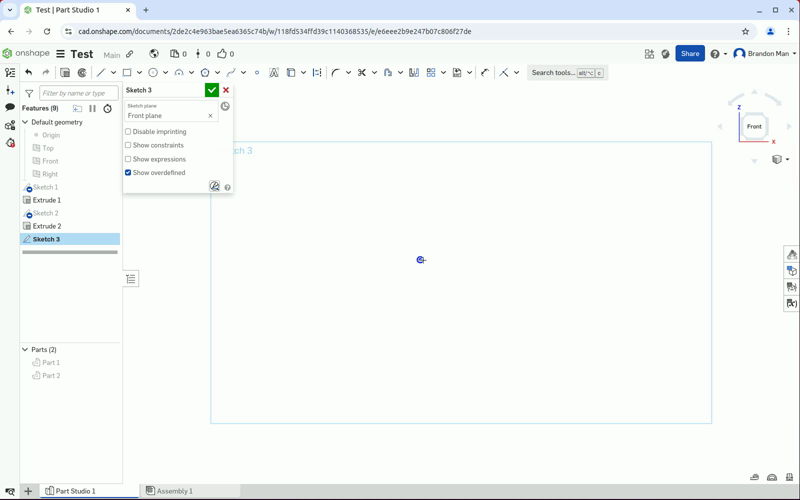
key_down(shift)
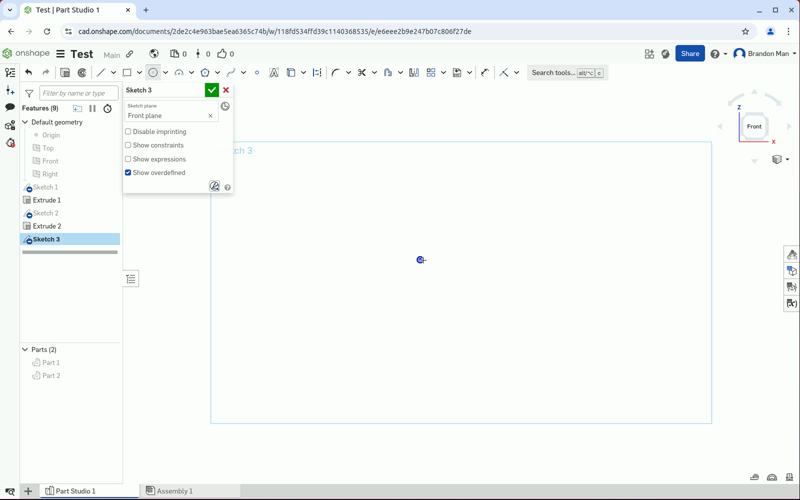
mouse_move(420, 259)
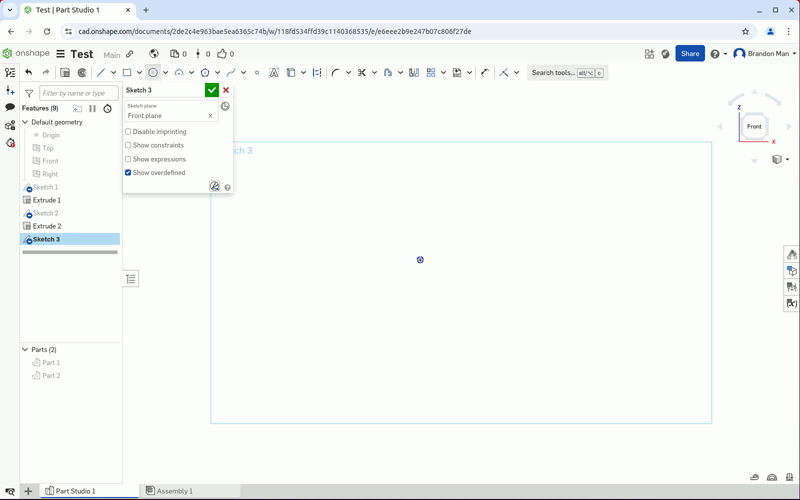
scroll(6)
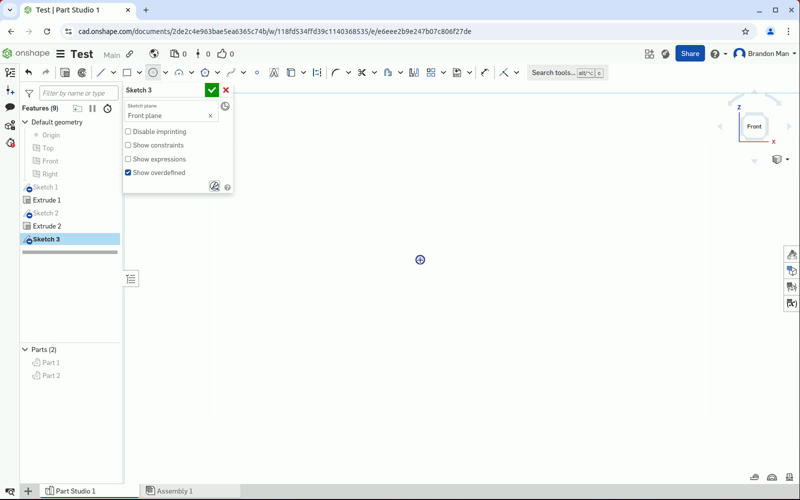
scroll(6)
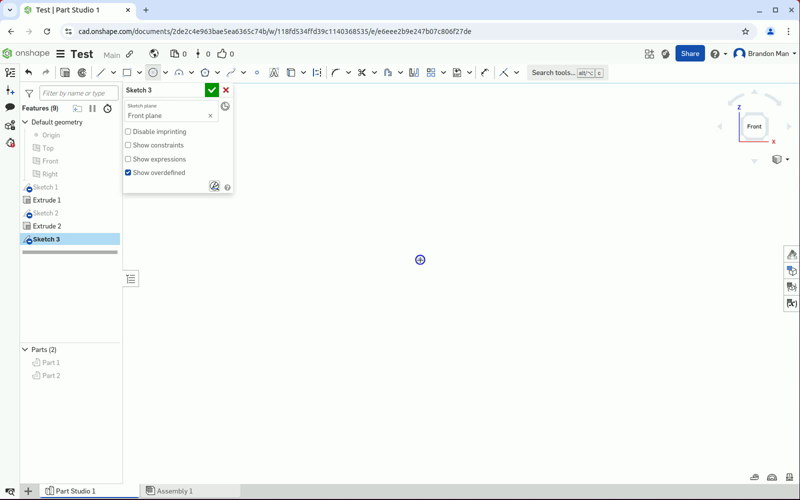
scroll(6)
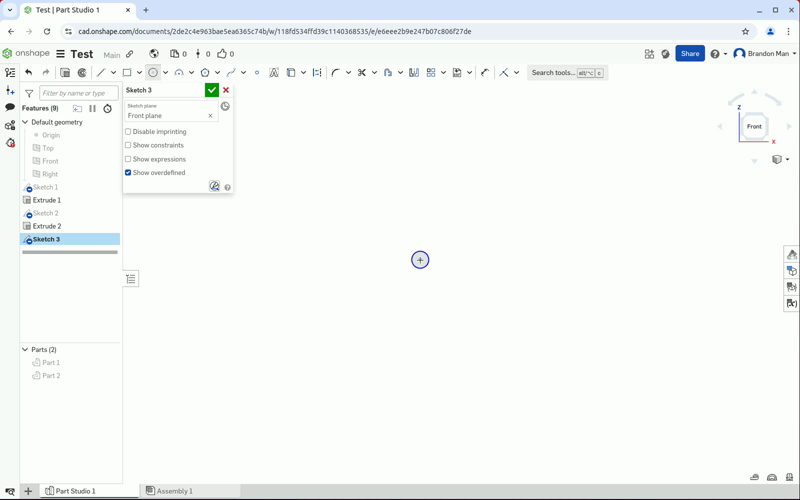
scroll(6)
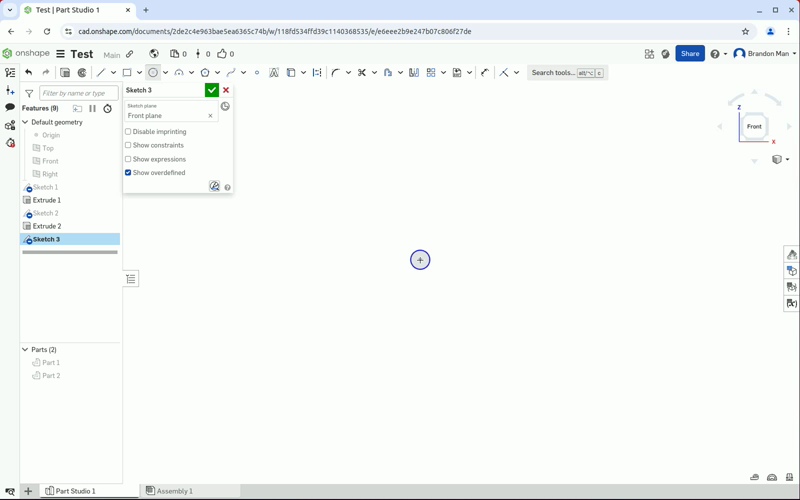
scroll(6)
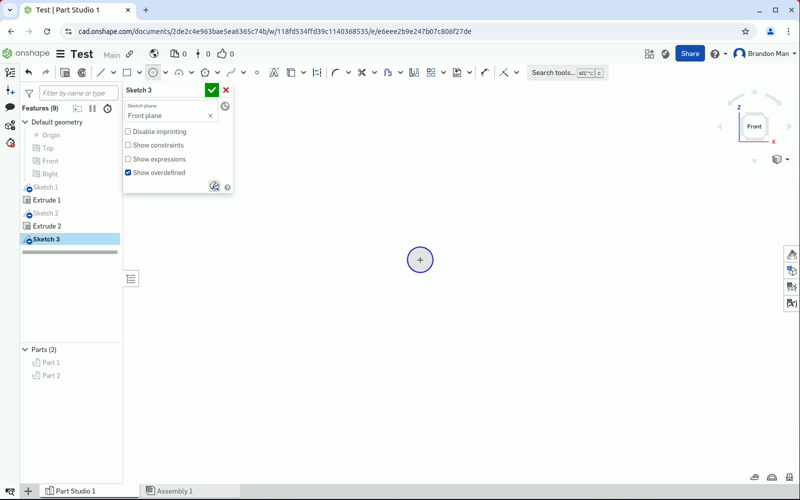
scroll(6)
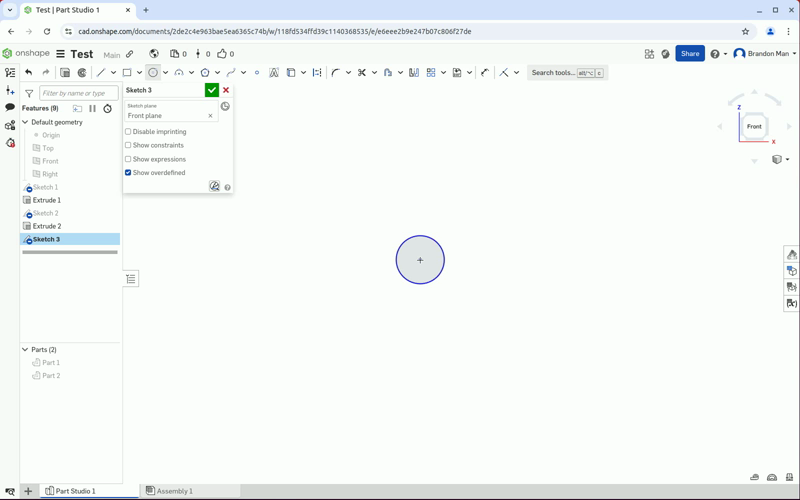
scroll(6)
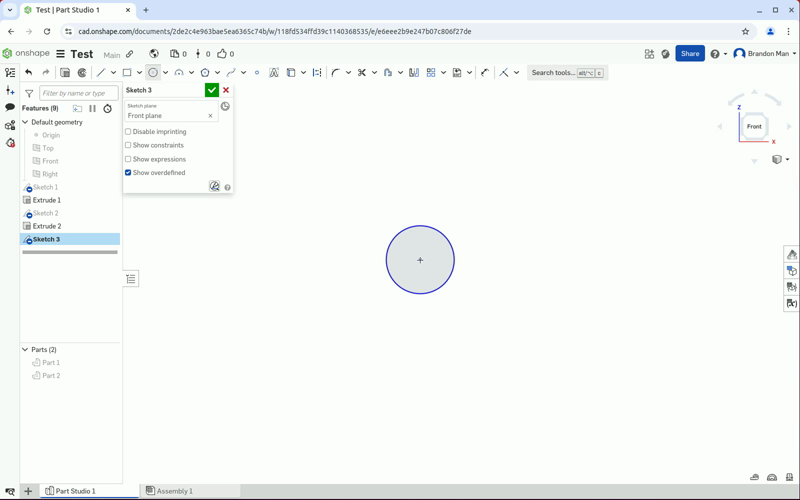
click(420, 259)
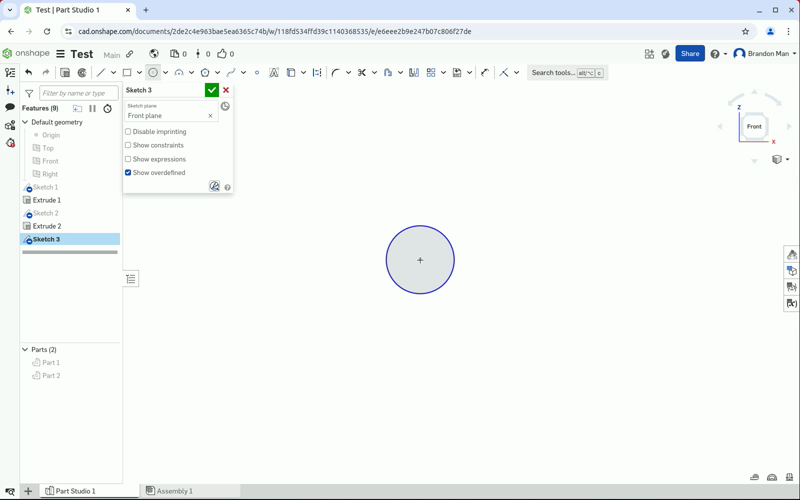
scroll(-6)
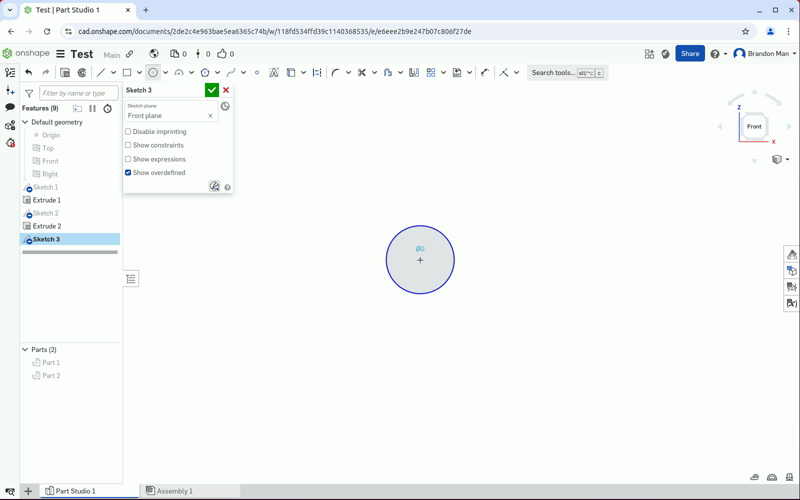
scroll(-6)
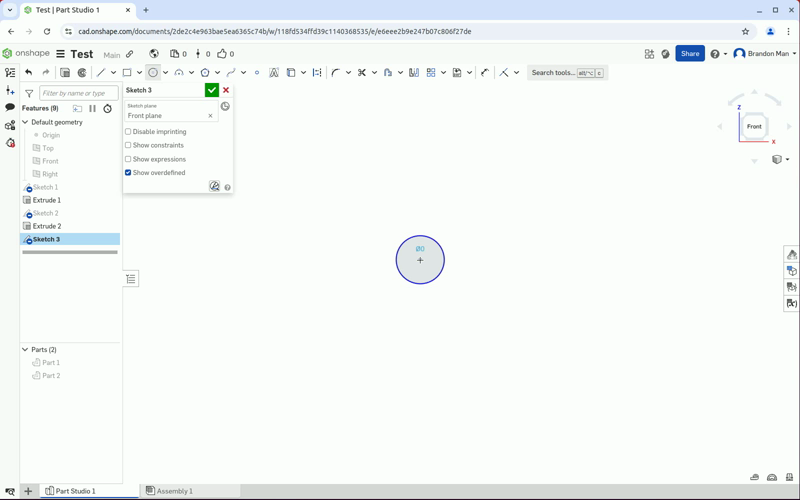
scroll(-6)
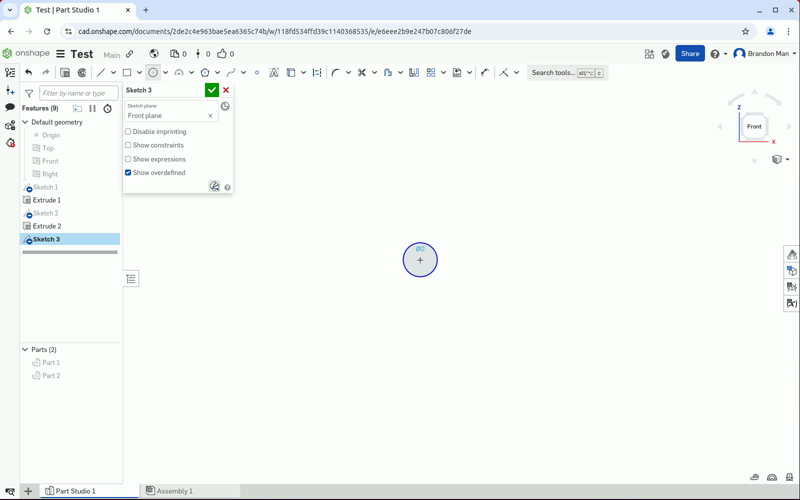
scroll(-6)
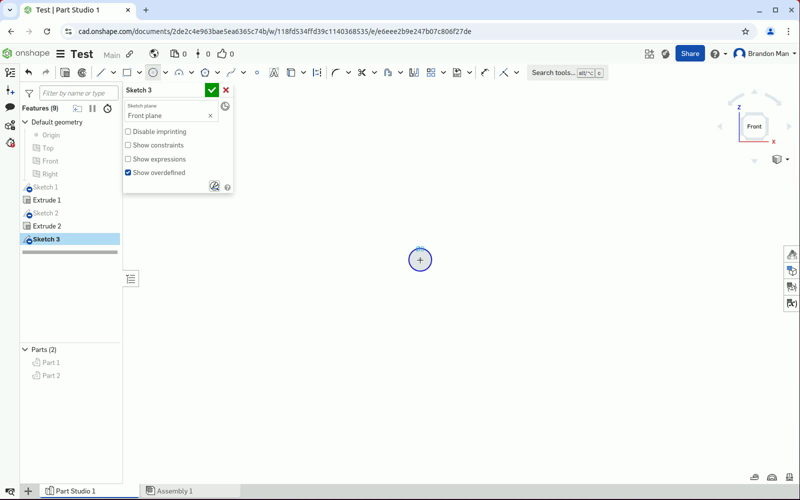
scroll(-6)
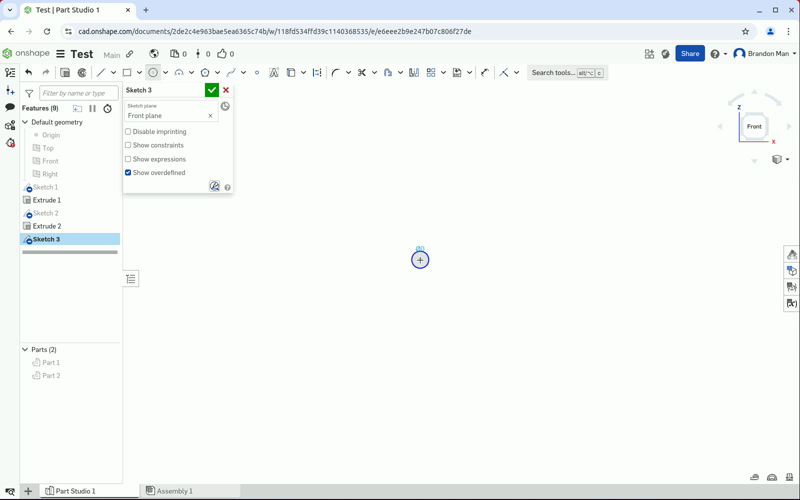
scroll(-6)
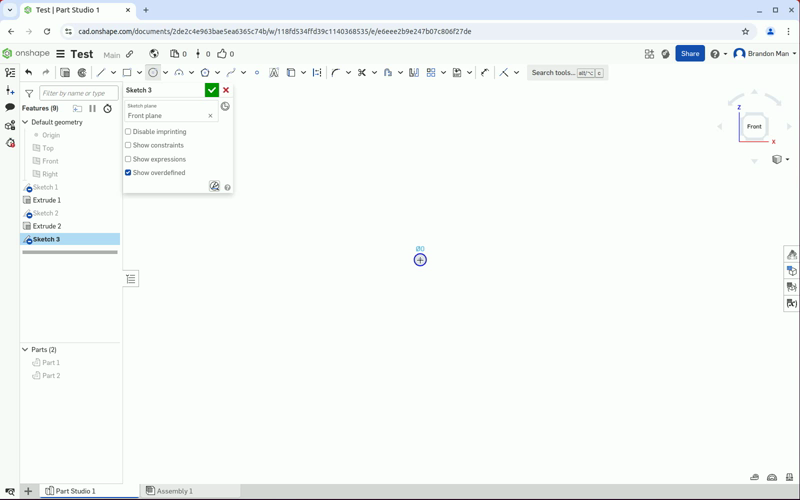
scroll(-6)
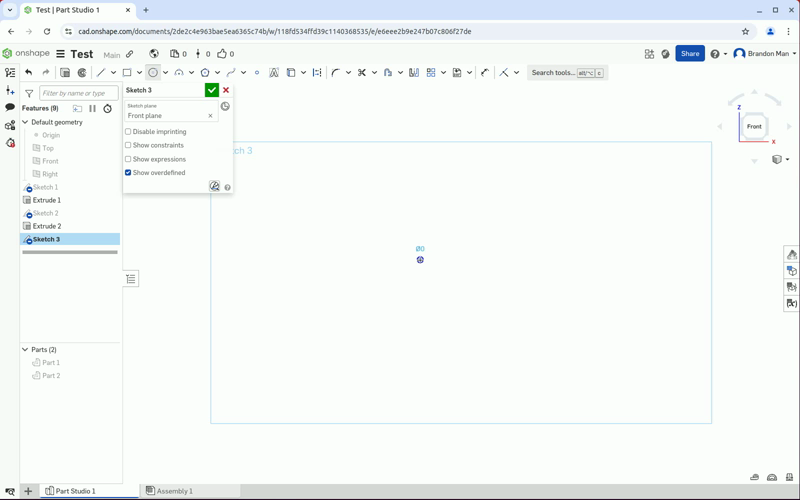
key_up(shift)
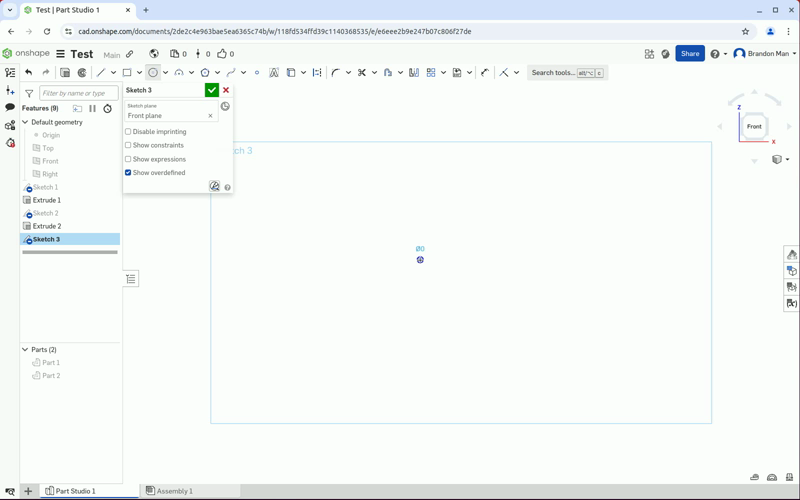
mouse_move(422, 259)
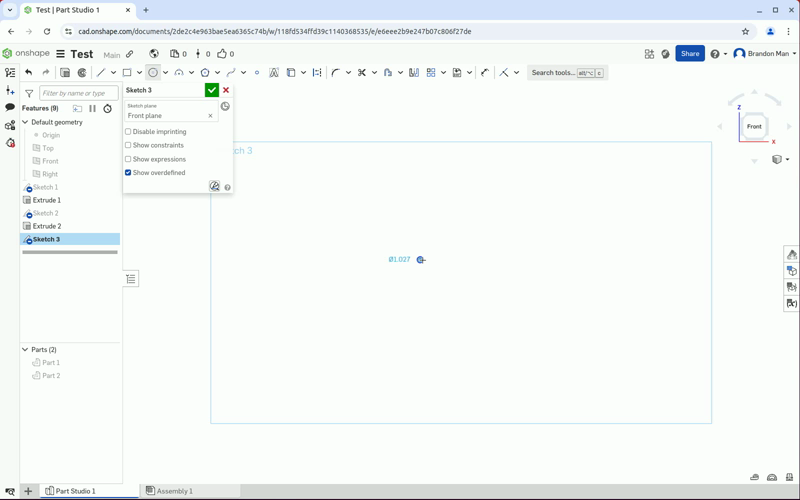
scroll(6)
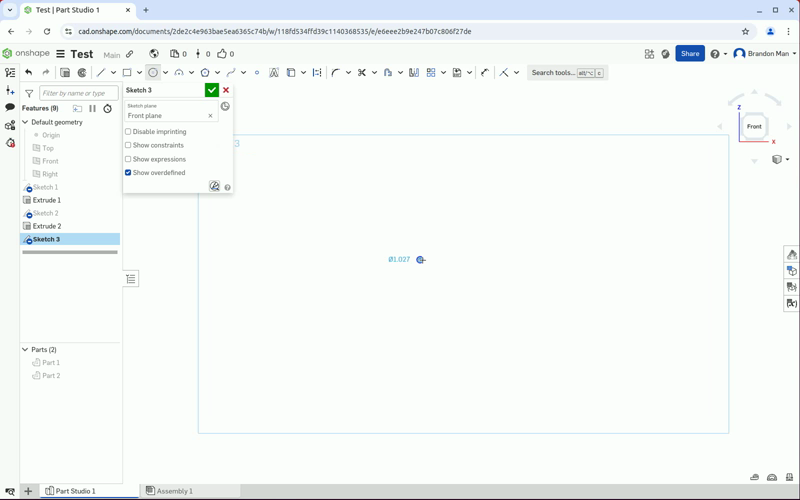
scroll(6)
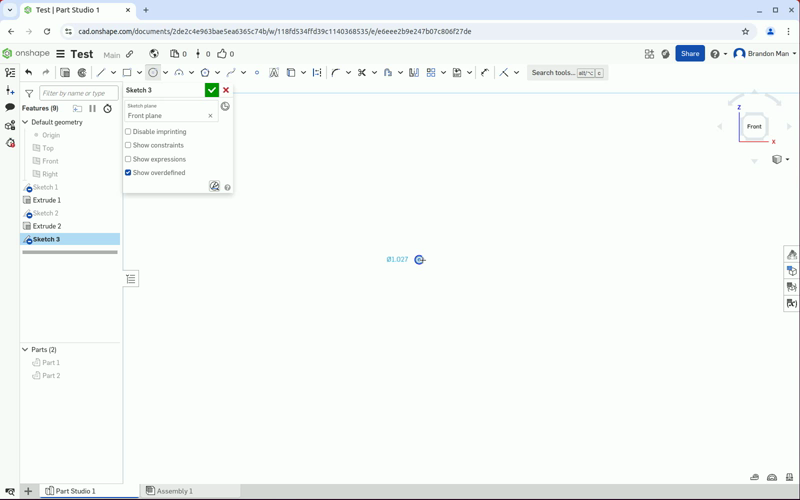
scroll(6)
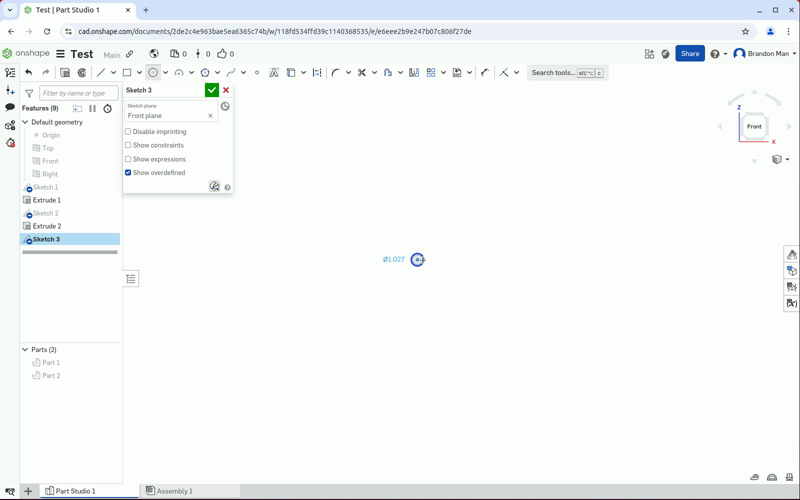
scroll(6)
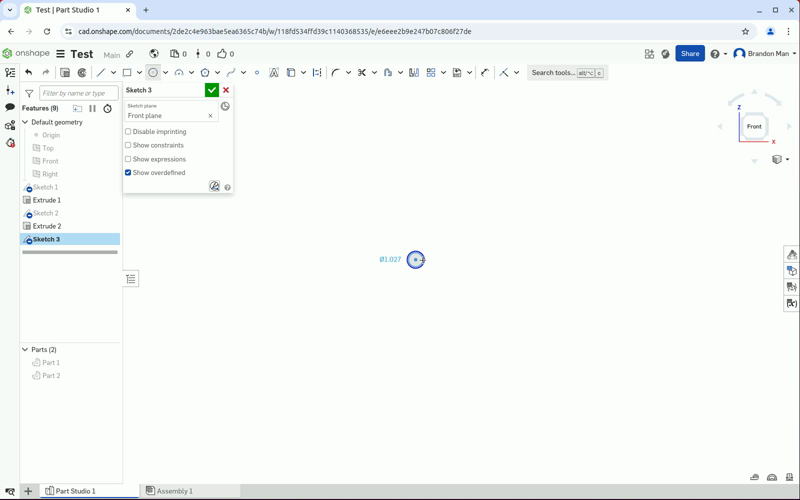
scroll(6)
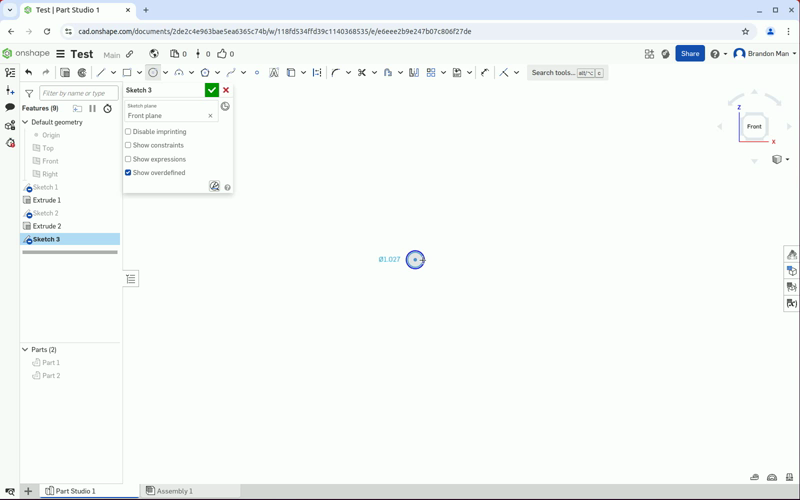
scroll(6)
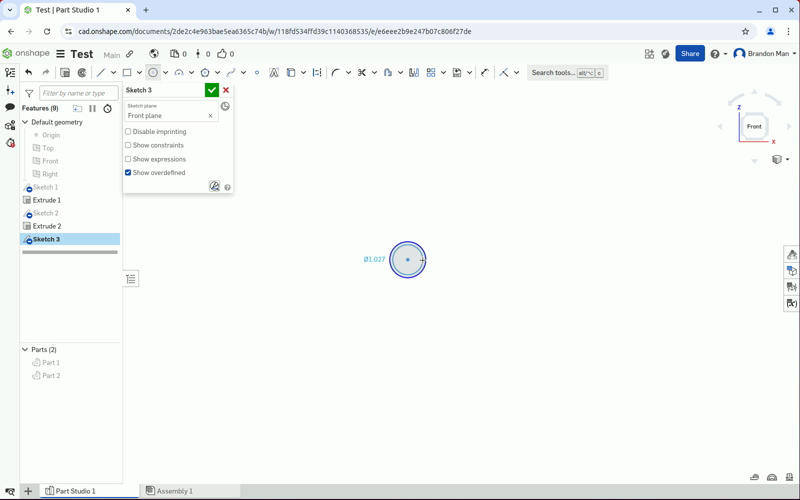
scroll(6)
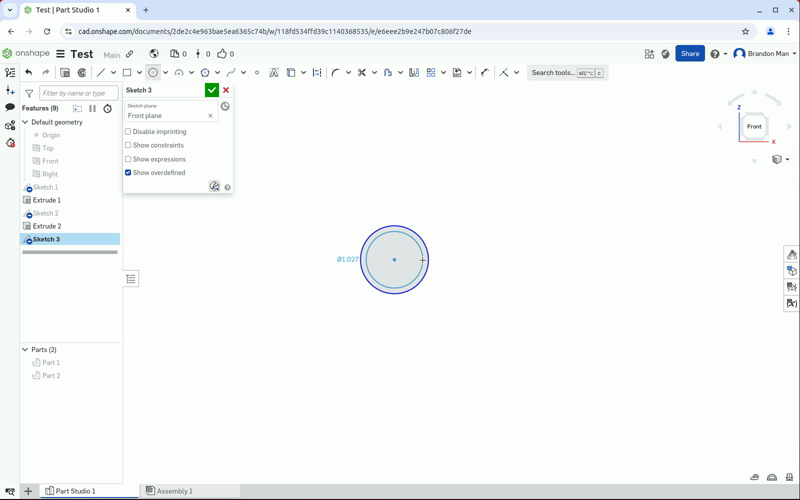
click(422, 259)
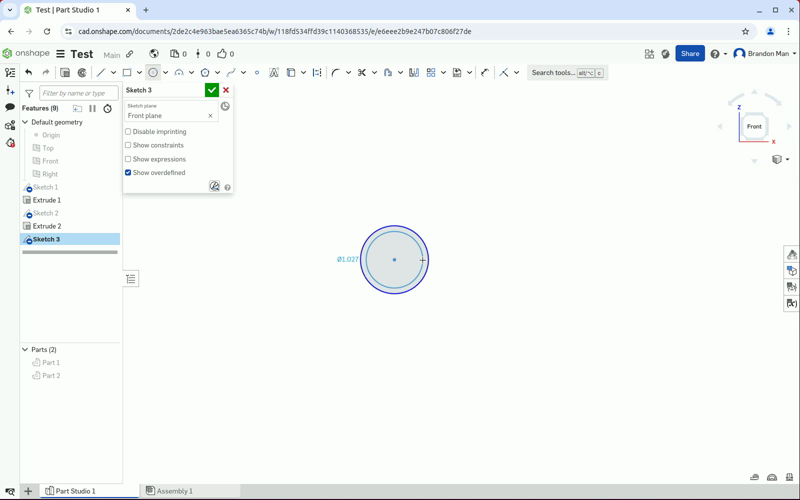
scroll(-6)
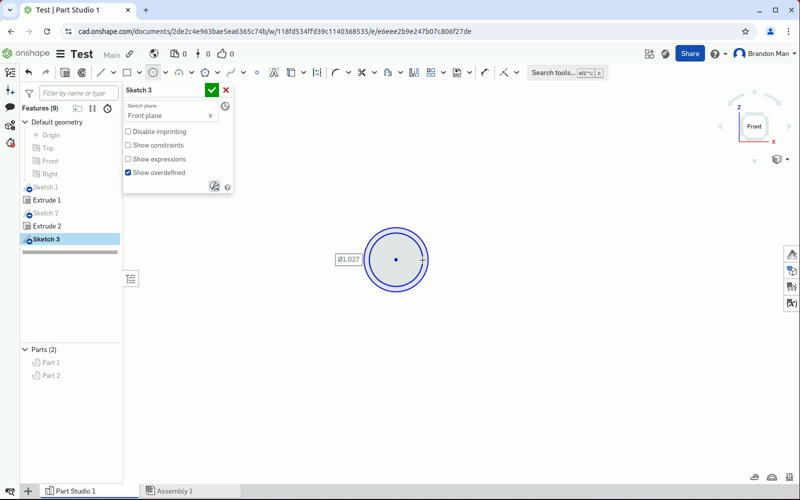
scroll(-6)
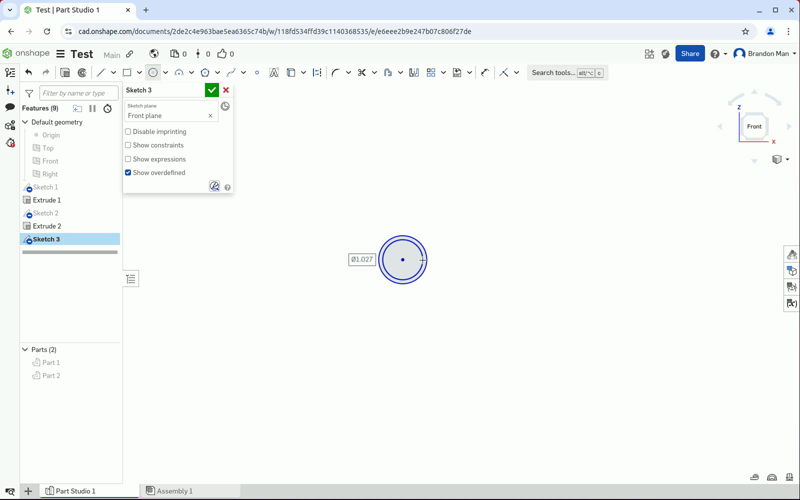
scroll(-6)
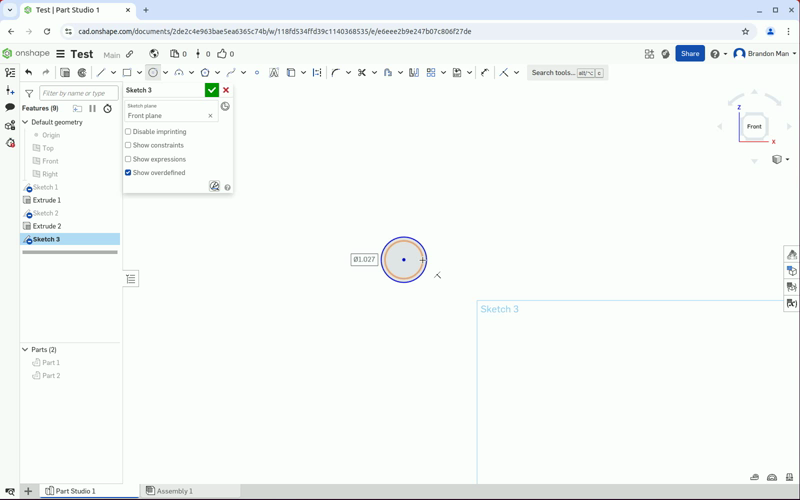
scroll(-6)
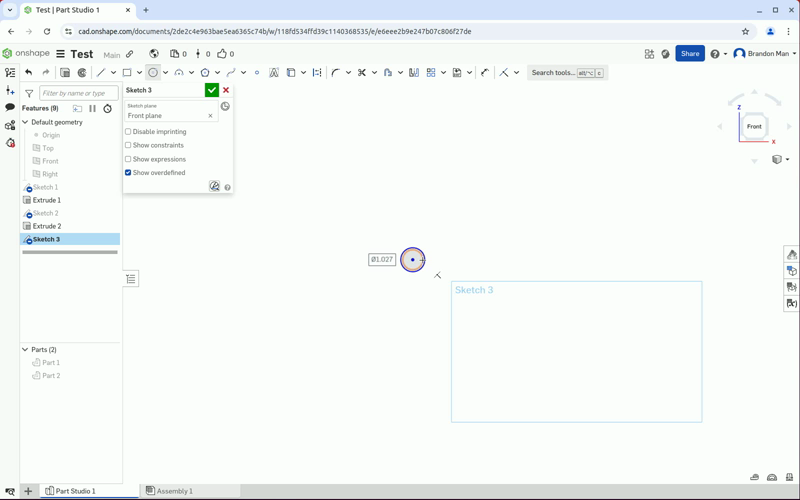
scroll(-6)
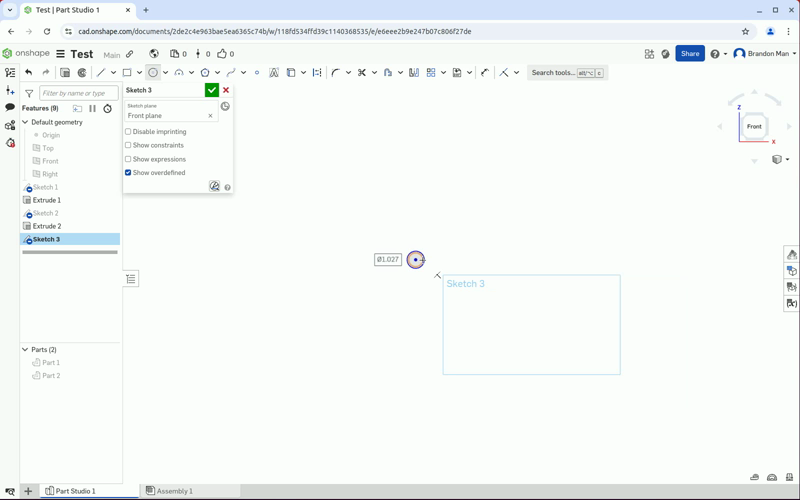
scroll(-6)
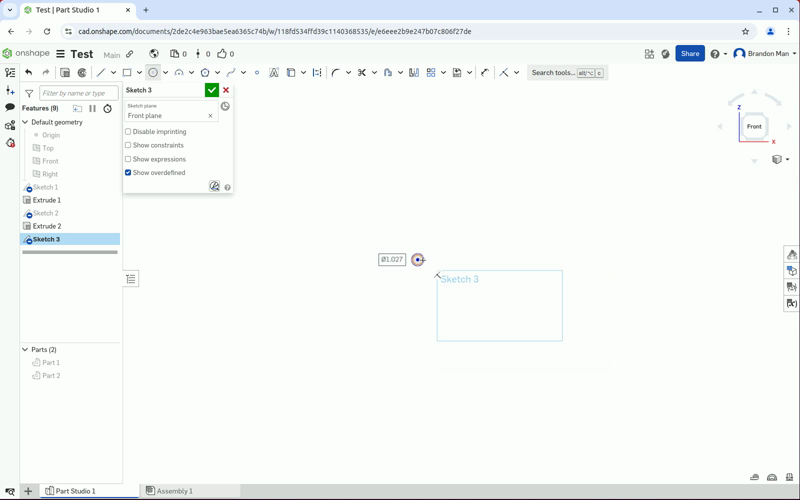
scroll(-6)
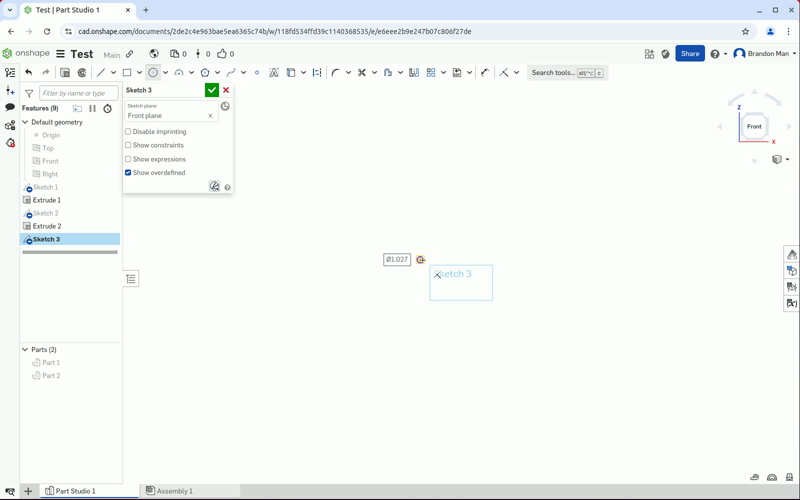
key(esc)
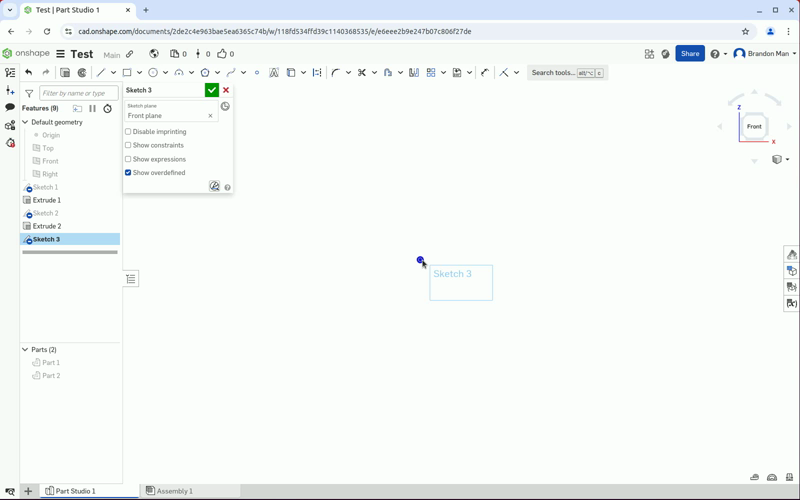
mouse_move(421, 257)
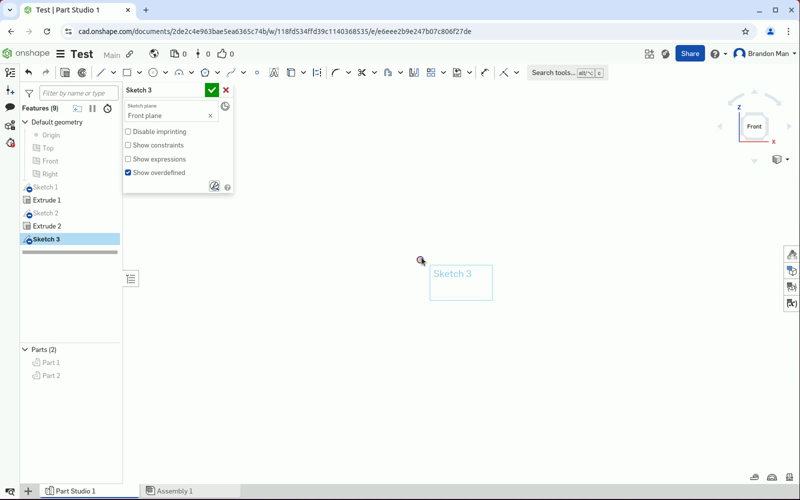
scroll(6)
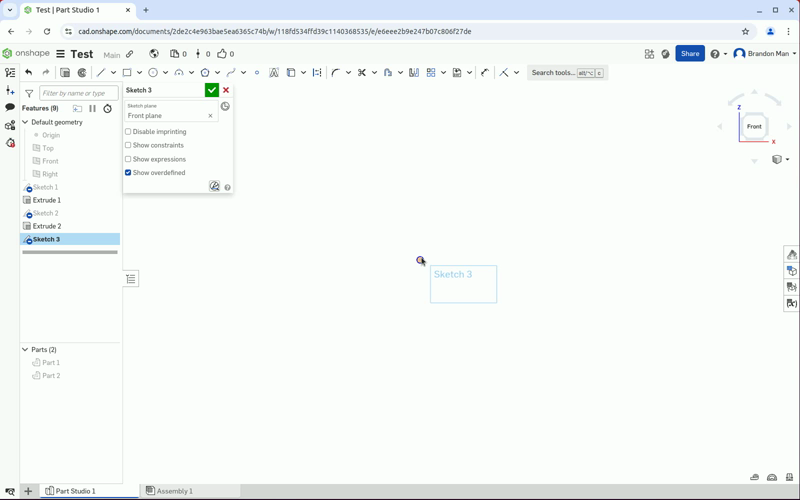
scroll(6)
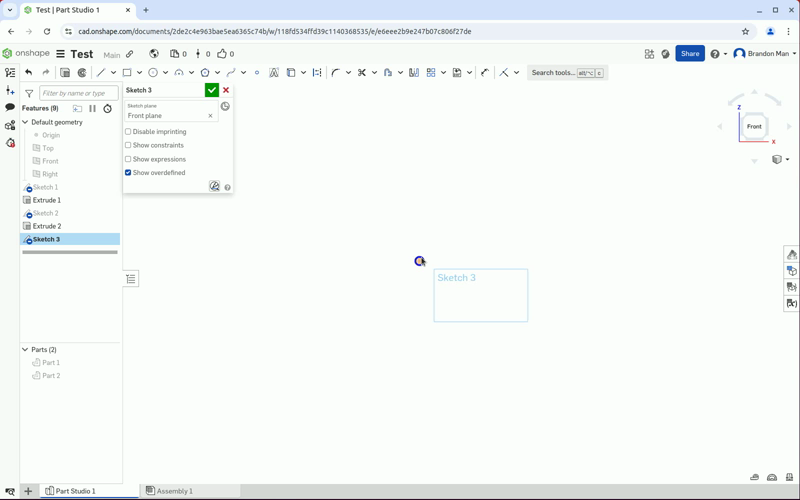
scroll(6)
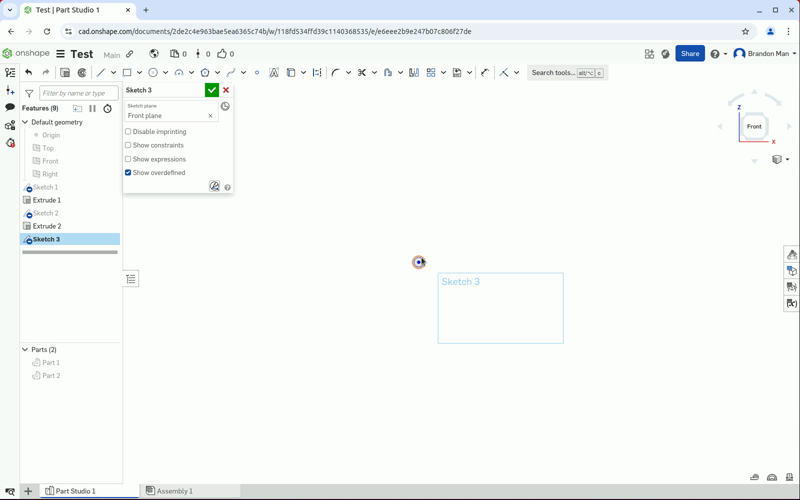
scroll(6)
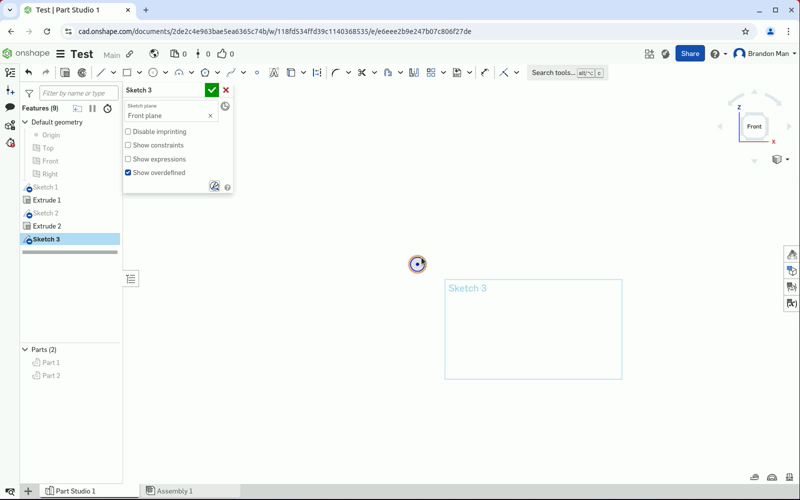
scroll(6)
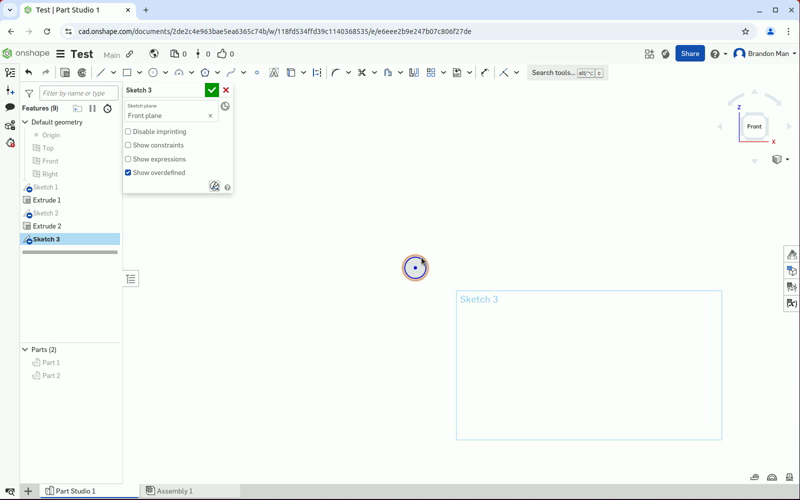
scroll(6)
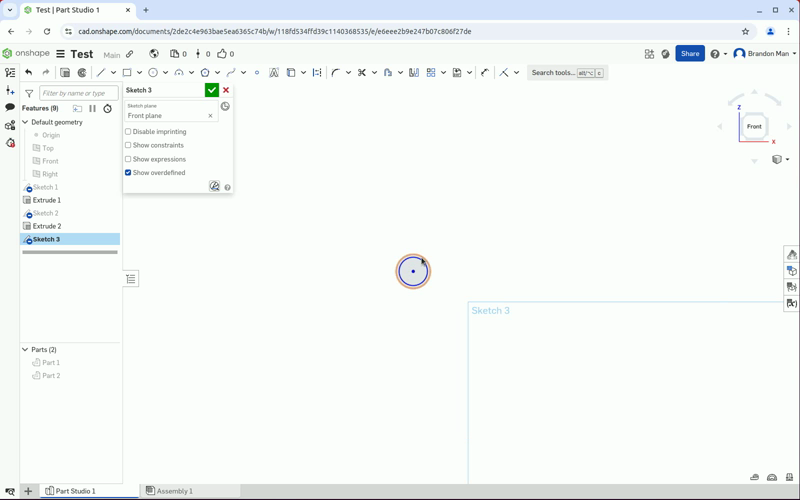
scroll(6)
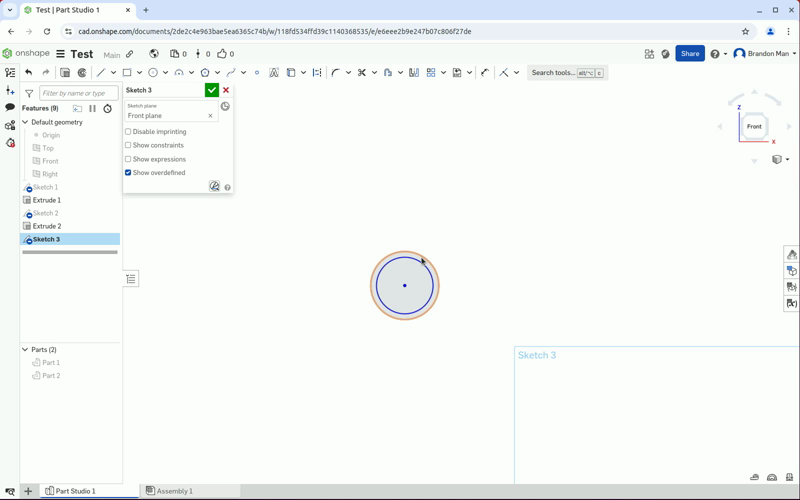
click(421, 257)
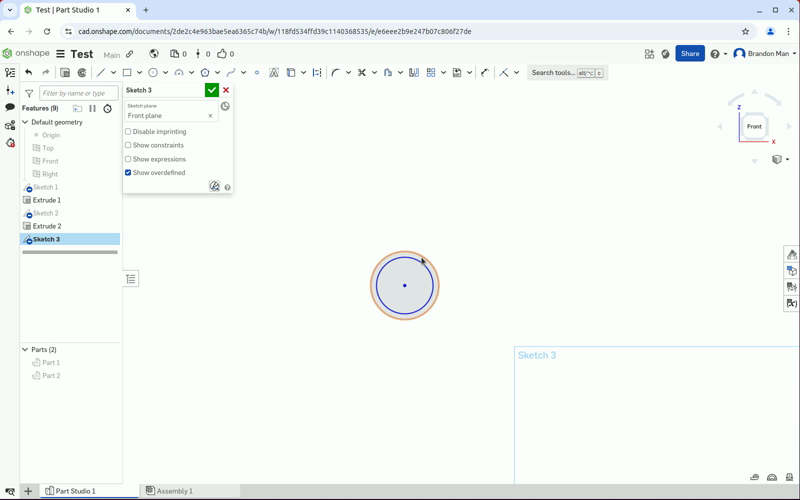
scroll(-6)
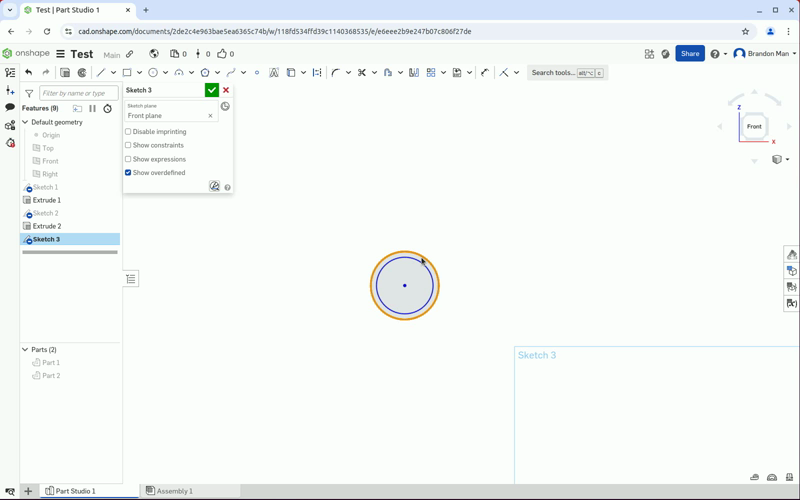
scroll(-6)
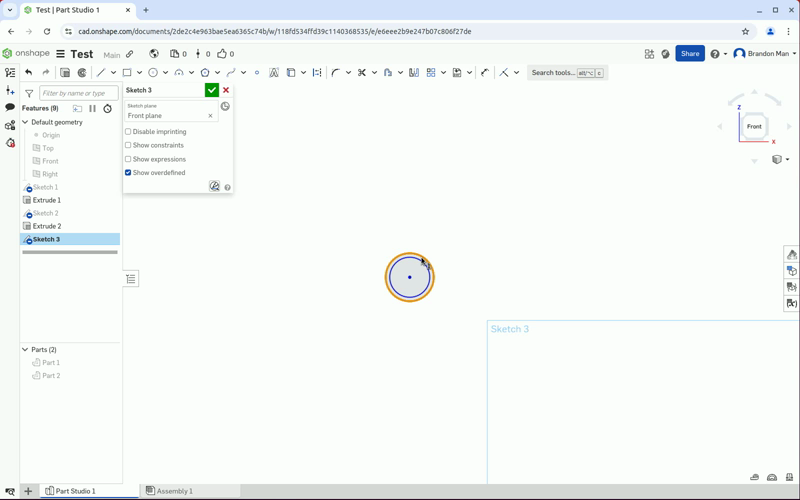
scroll(-6)
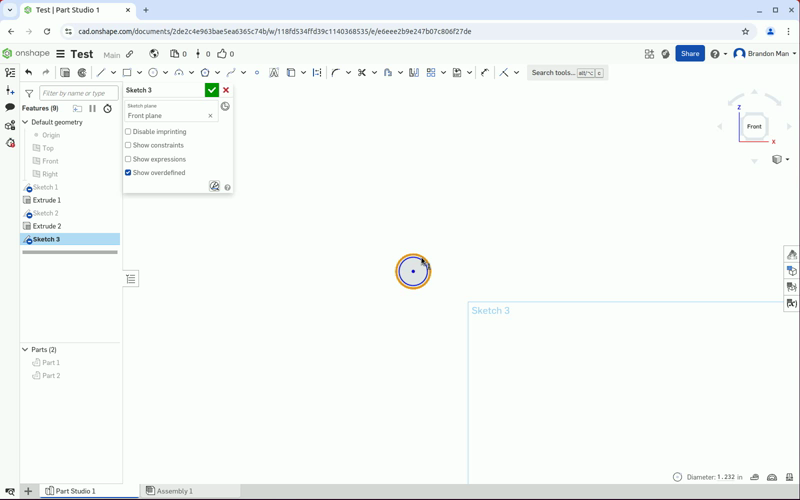
scroll(-6)
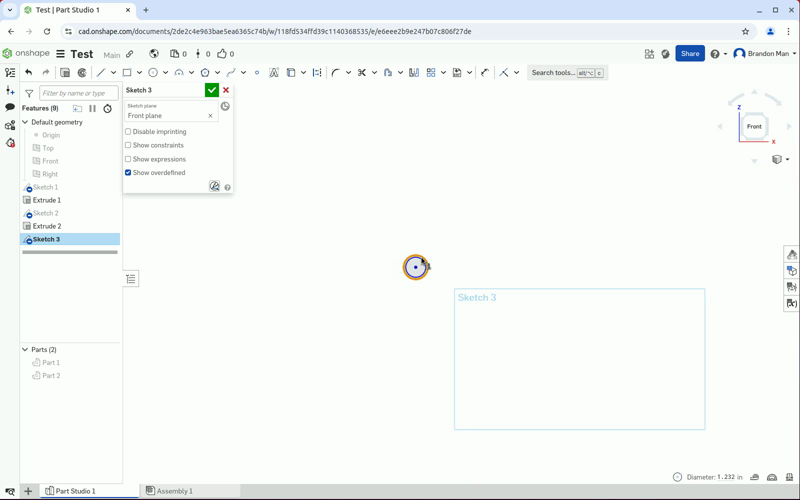
scroll(-6)
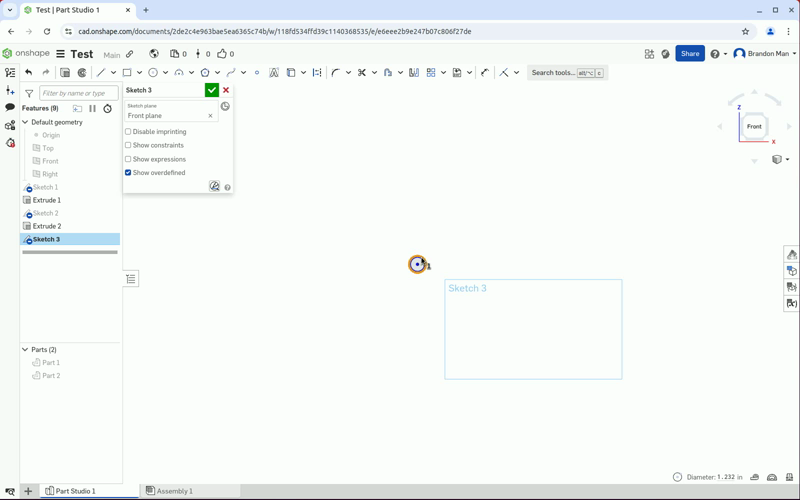
scroll(-6)
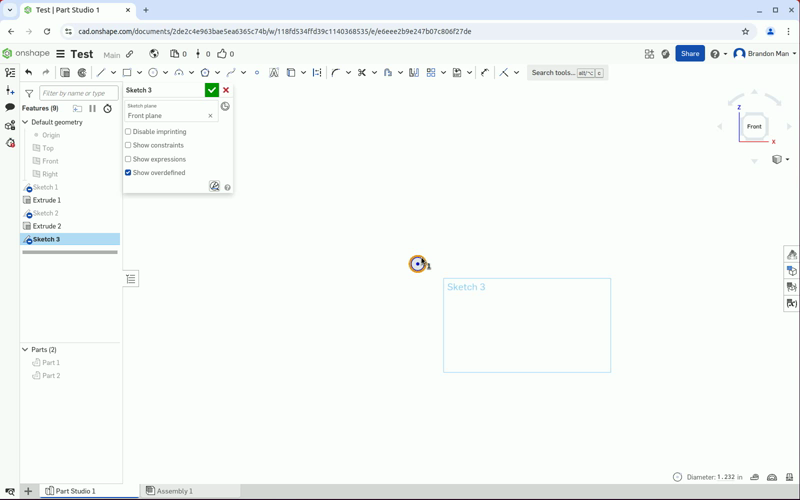
scroll(-6)
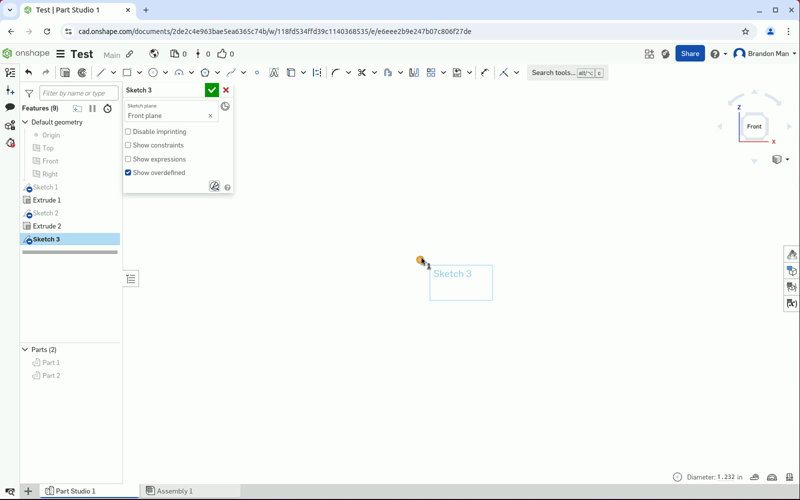
mouse_move(73, 352)
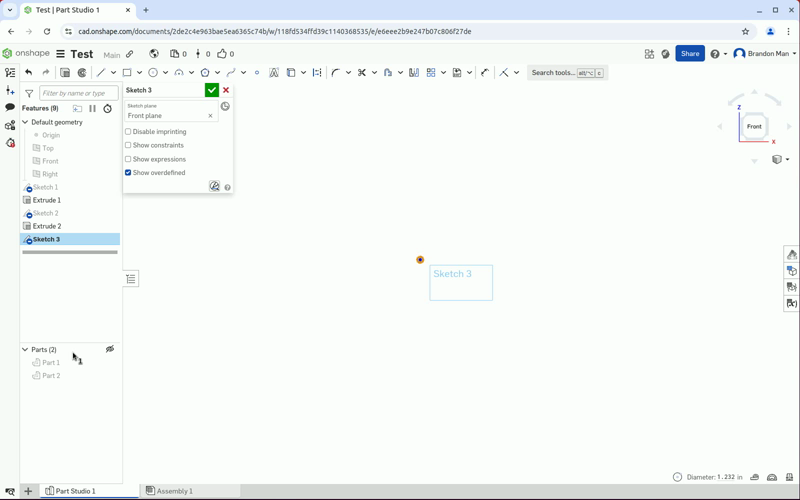
key(shift+y)
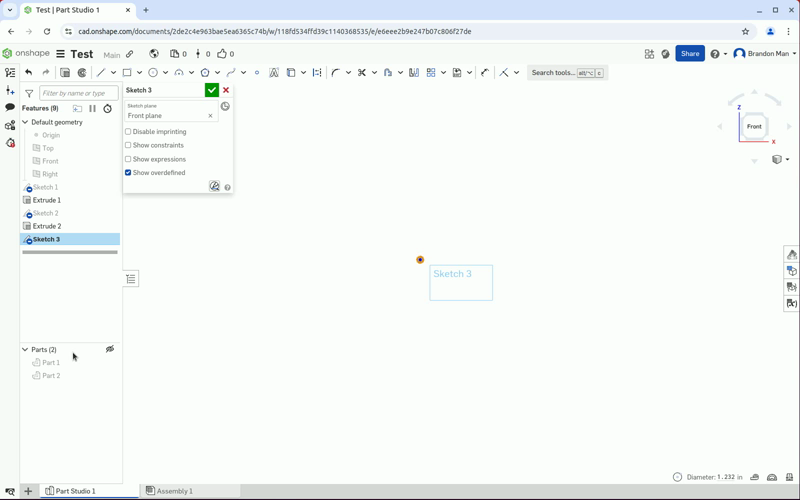
key(shift+e)
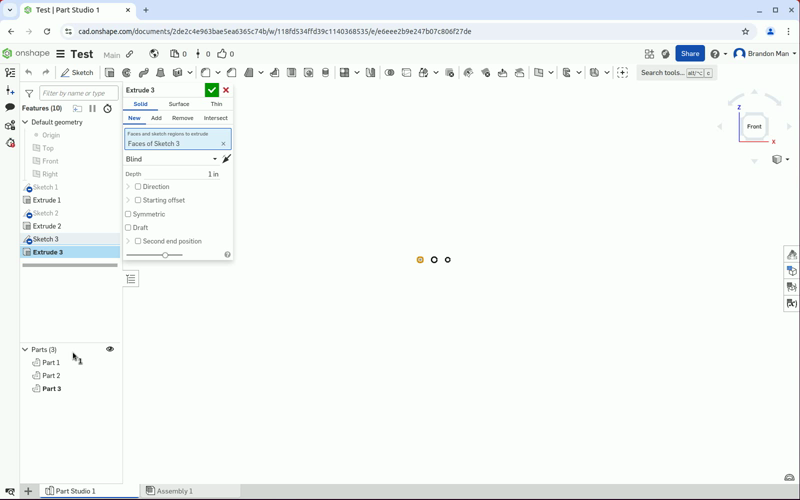
mouse_move(143, 106)
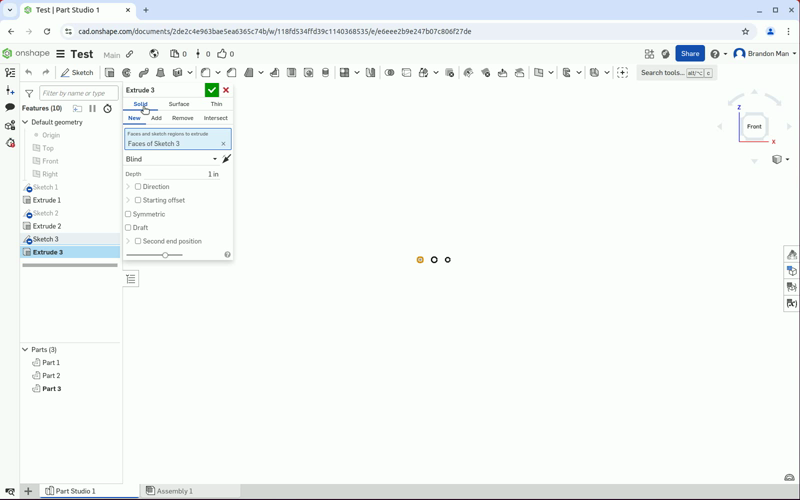
click(143, 106)
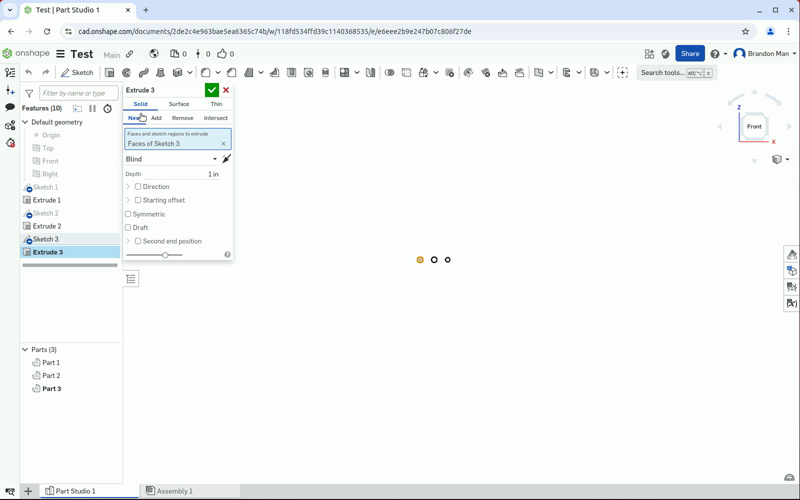
mouse_move(137, 120)
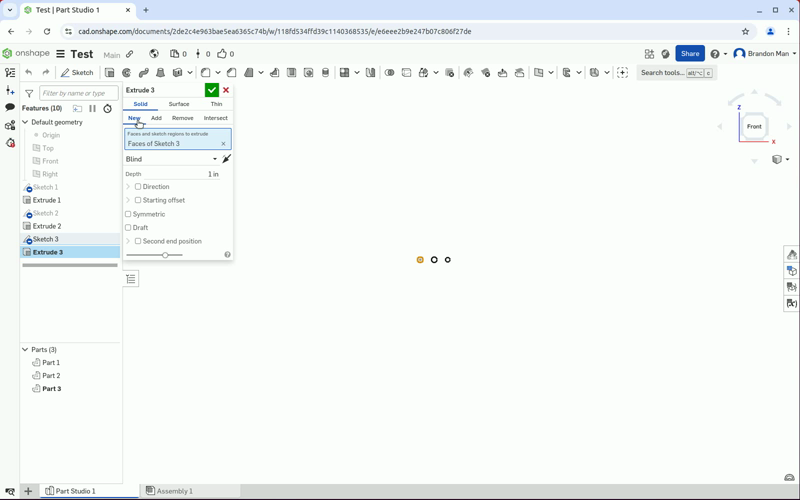
click(137, 120)
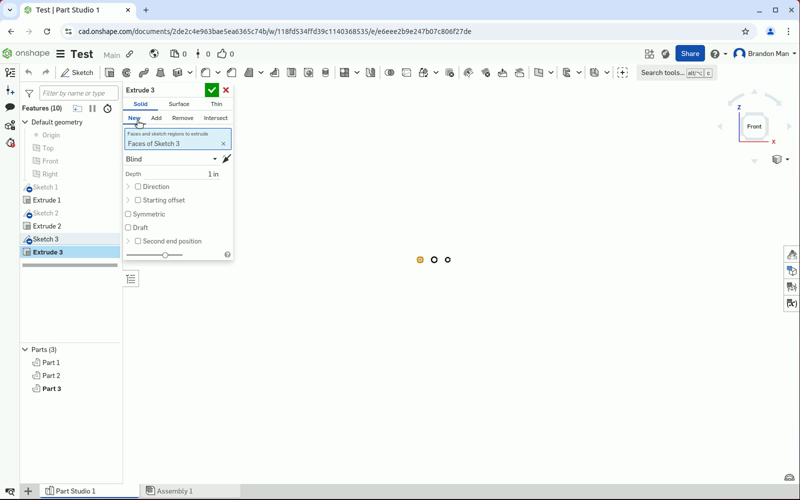
key(tab, 4)
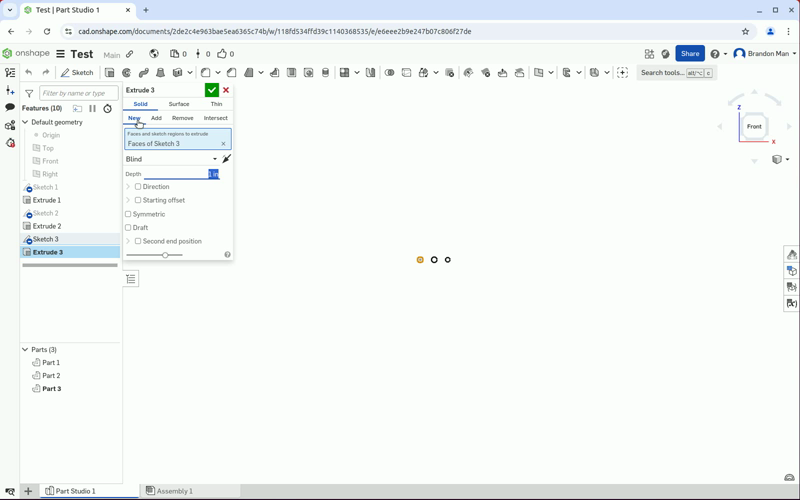
text(23.108)
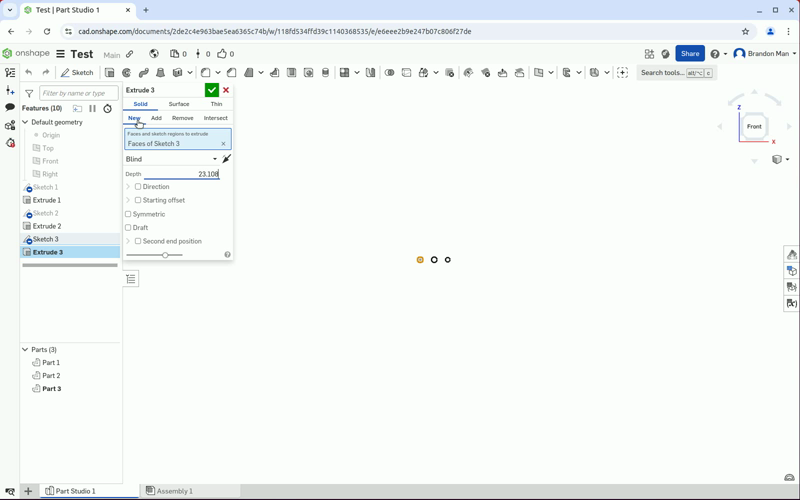
key(tab, 3)
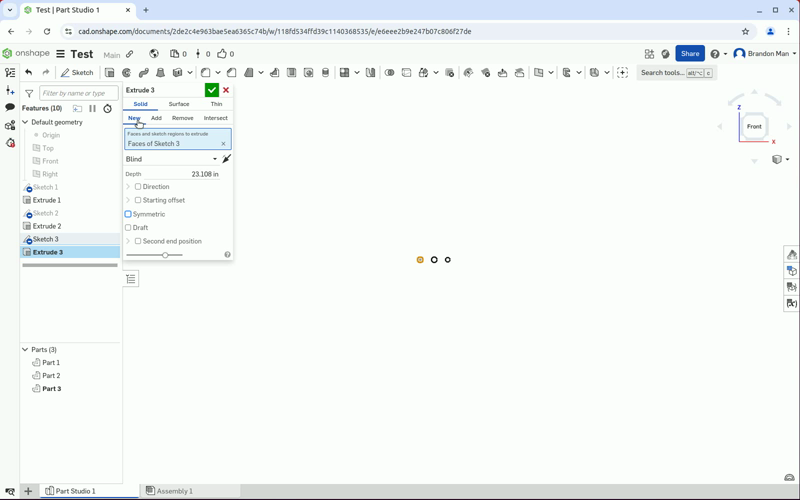
key(space)
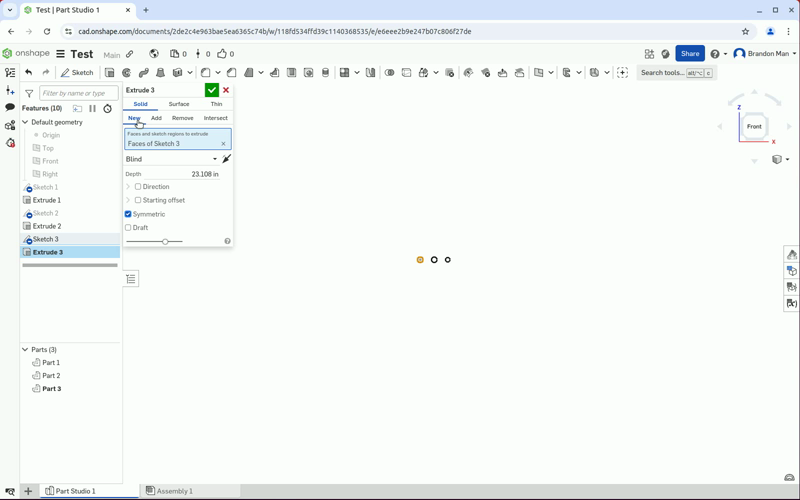
key(enter)
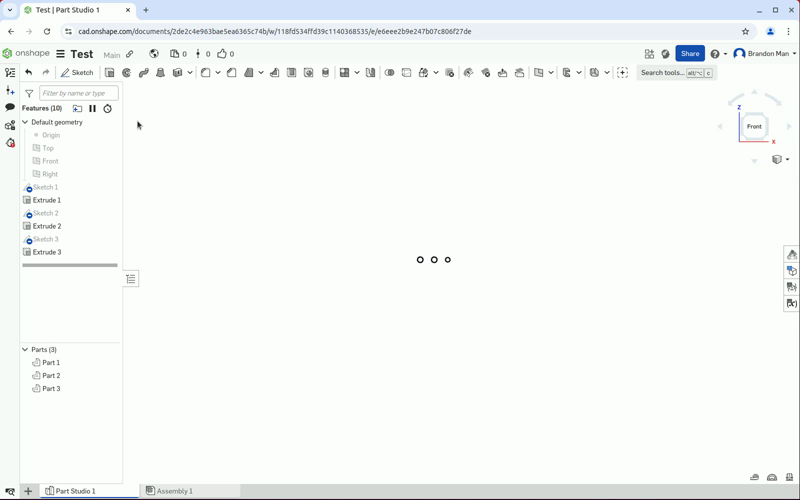
key(shift+h)
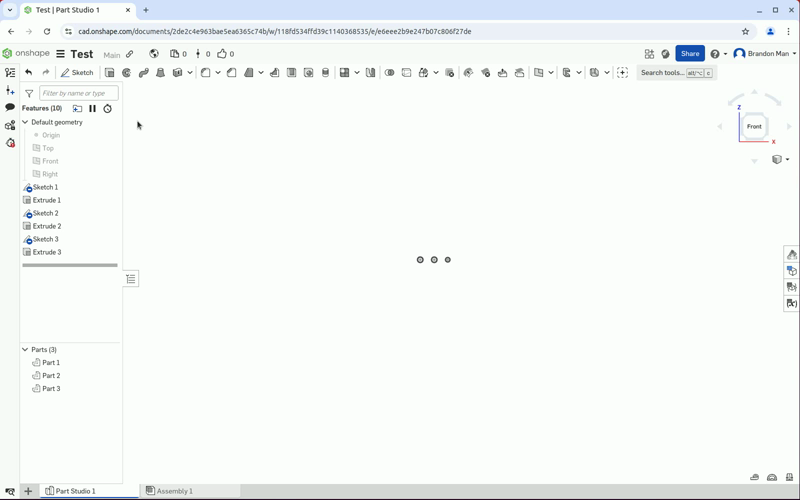
key(shift+h)
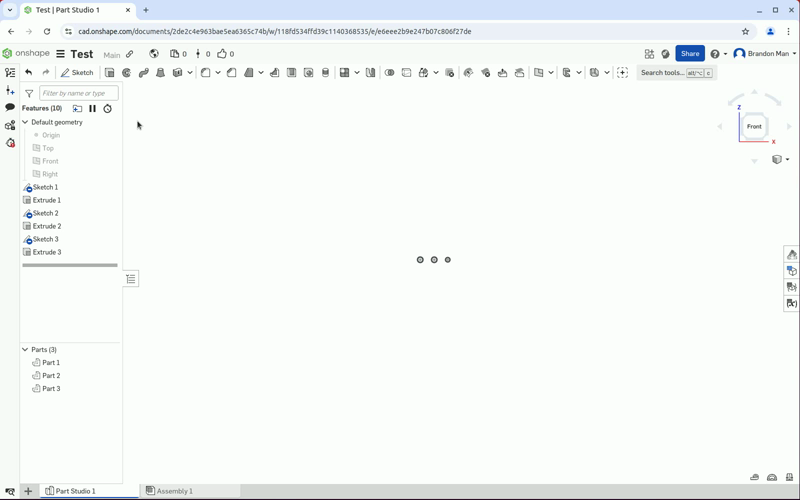
key(shift+7)
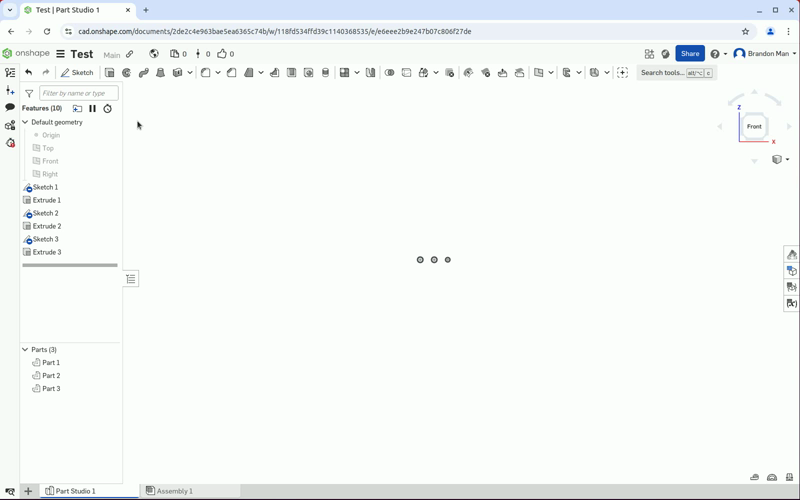
key(left, 2)
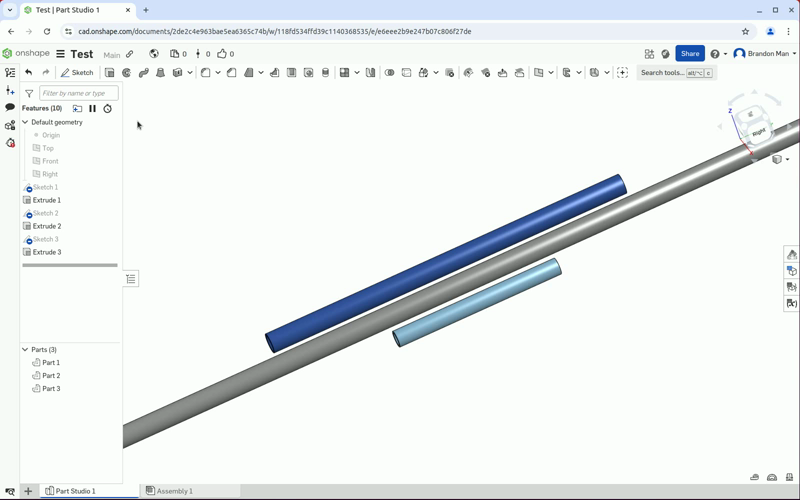
key(down, 2)
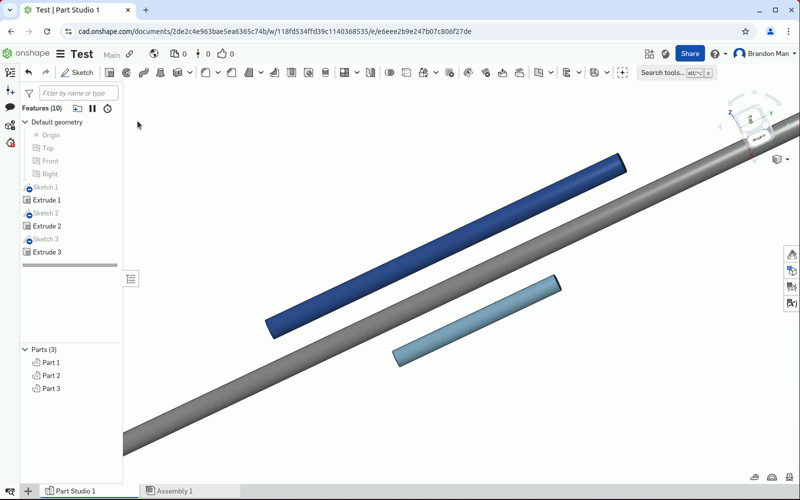
key(up, 2)
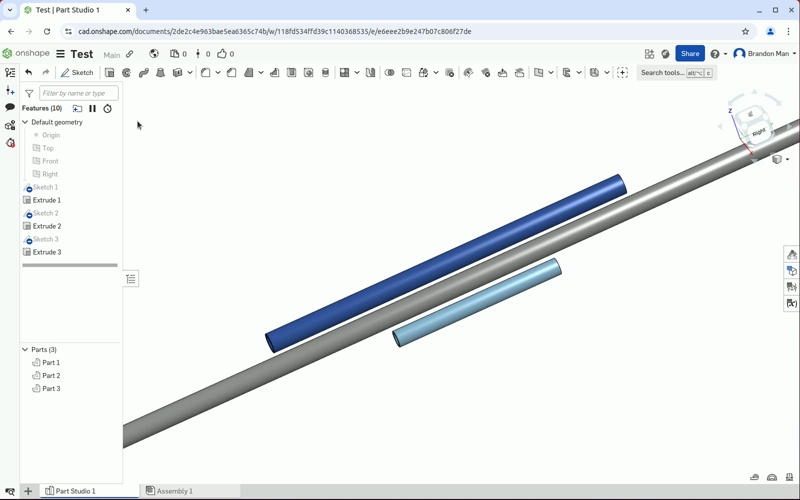
key(right, 2)
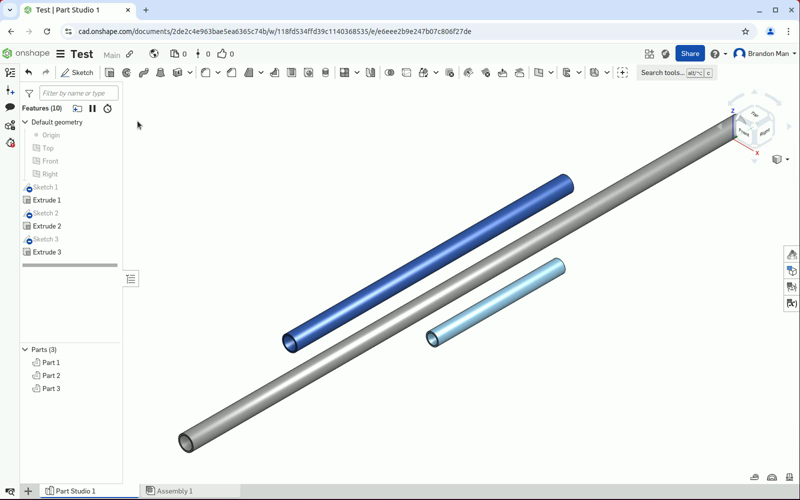
mouse_move(73, 189)
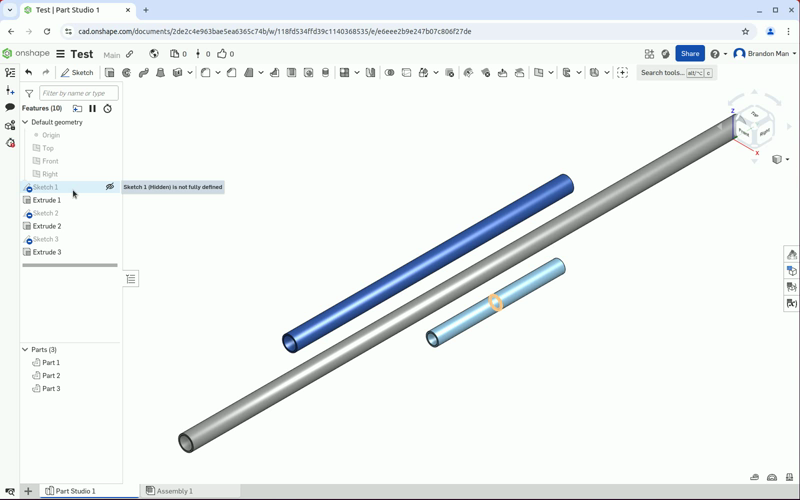
click(73, 189)